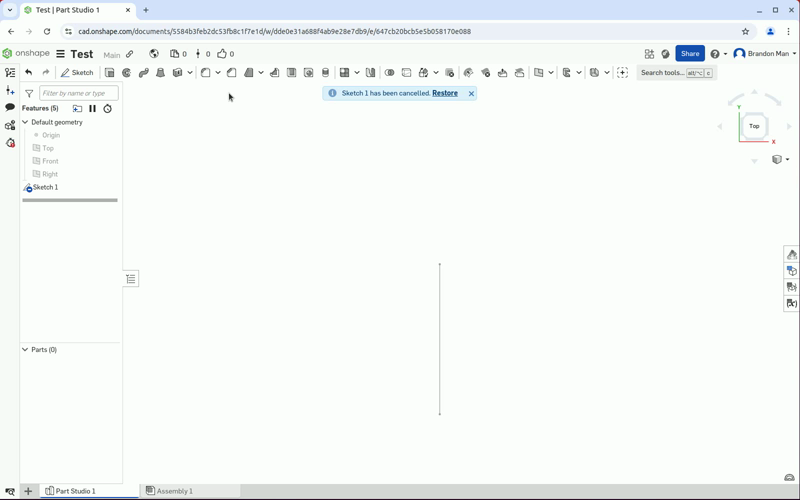
key(shift+h)
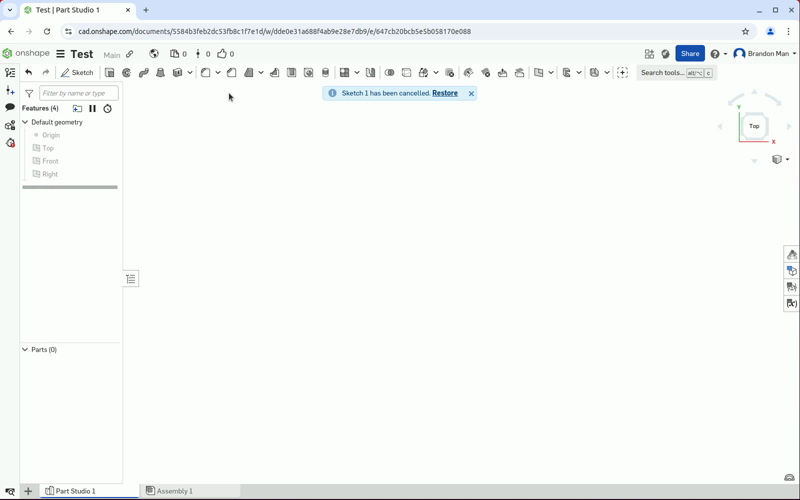
key(shift+s)
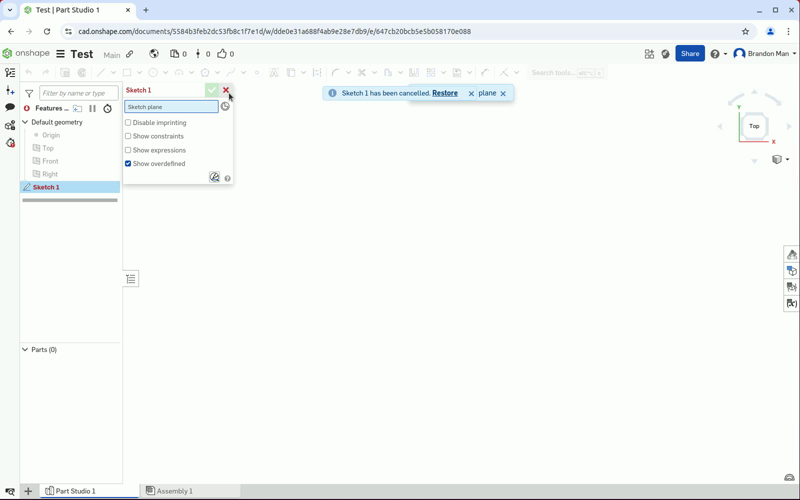
mouse_move(73, 150)
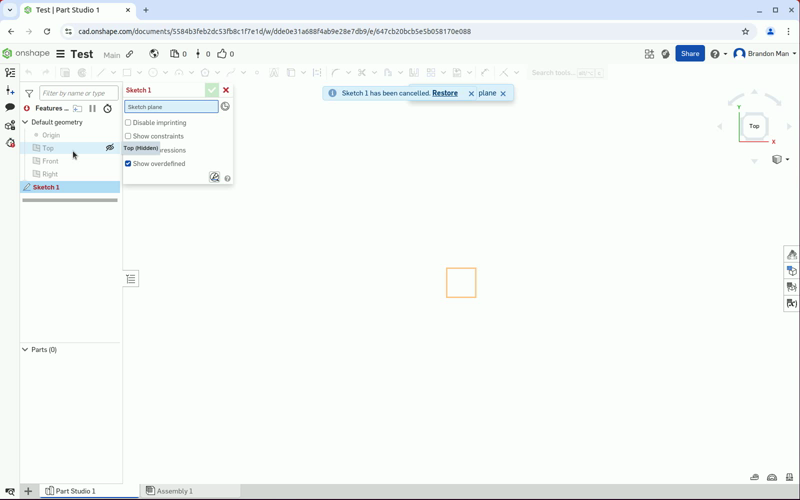
click(73, 150)
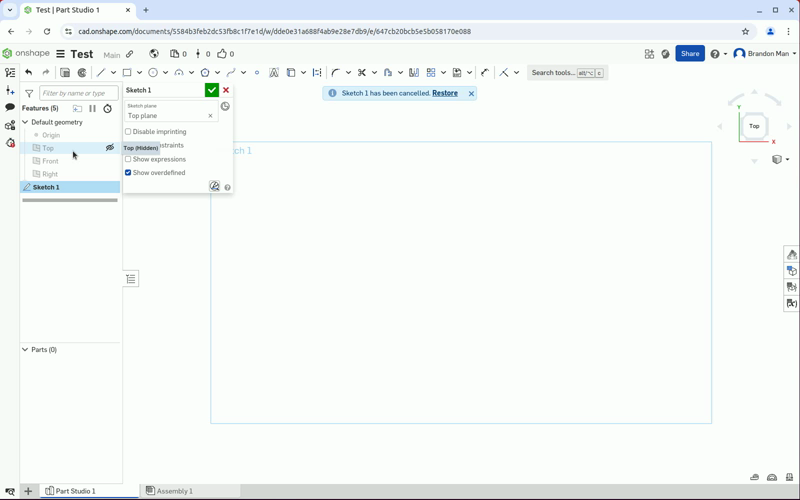
mouse_move(73, 352)
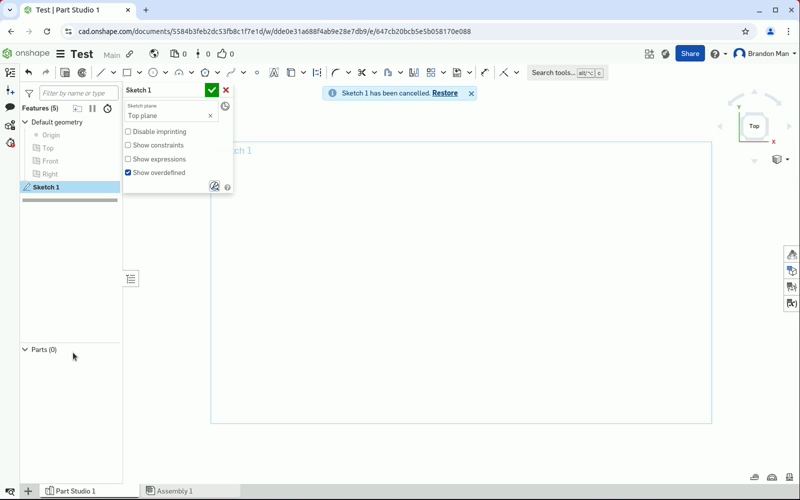
key(y)
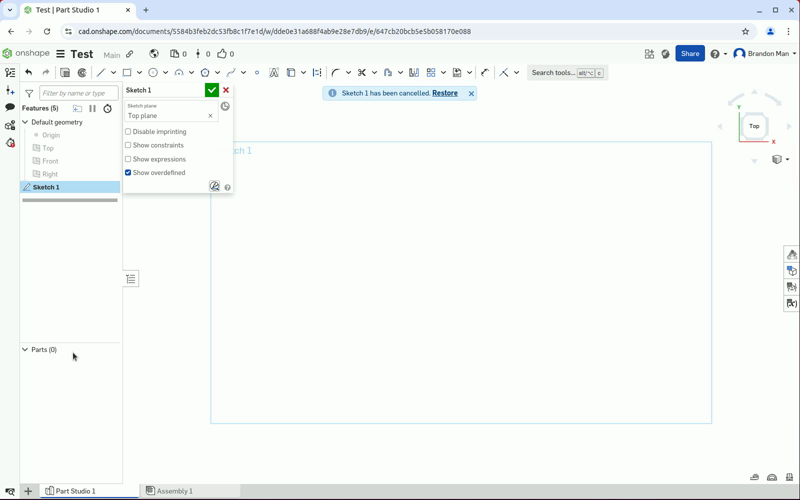
key(c)
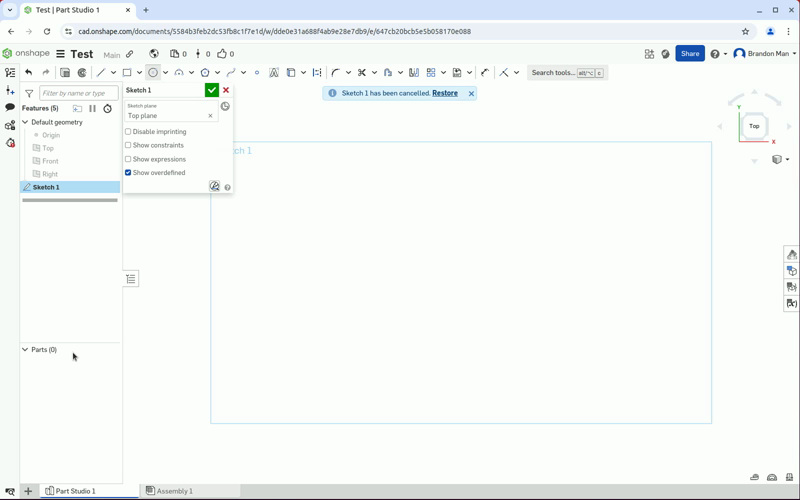
key_down(shift)
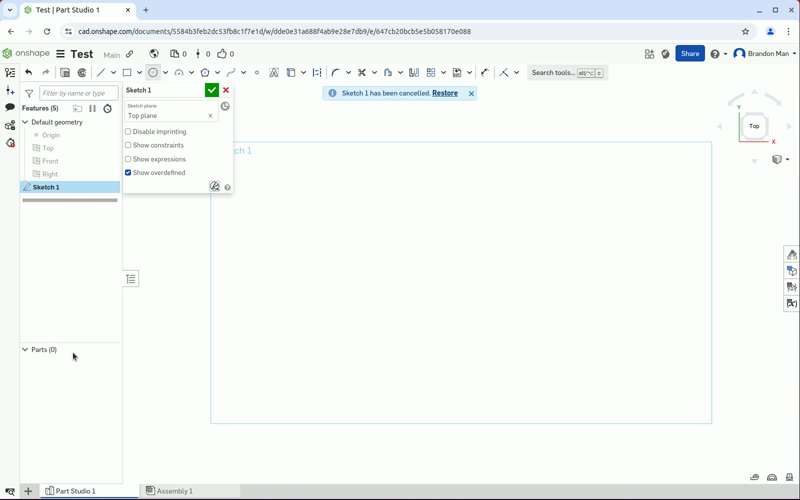
mouse_move(357, 295)
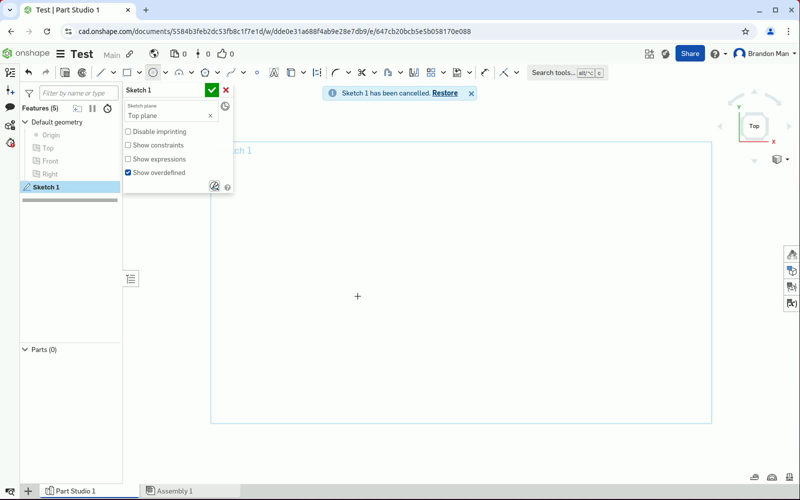
click(357, 295)
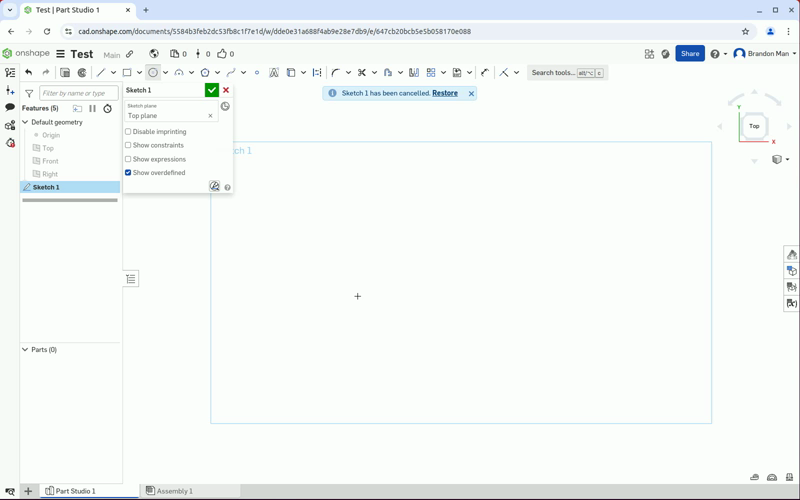
key_up(shift)
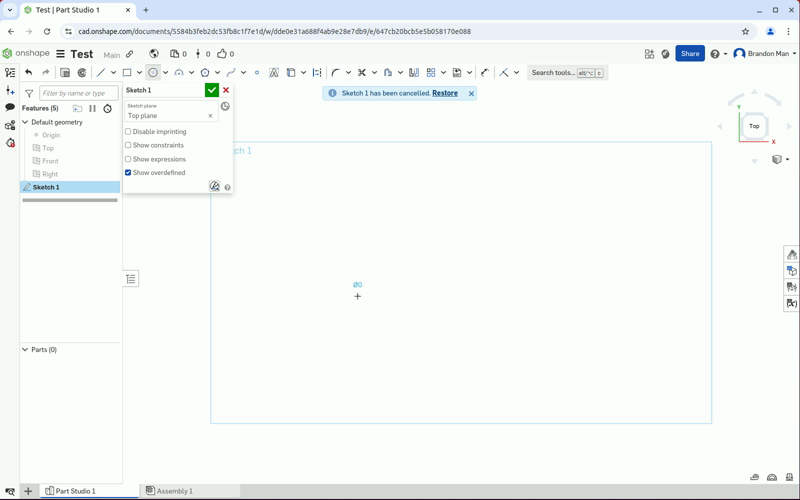
mouse_move(366, 295)
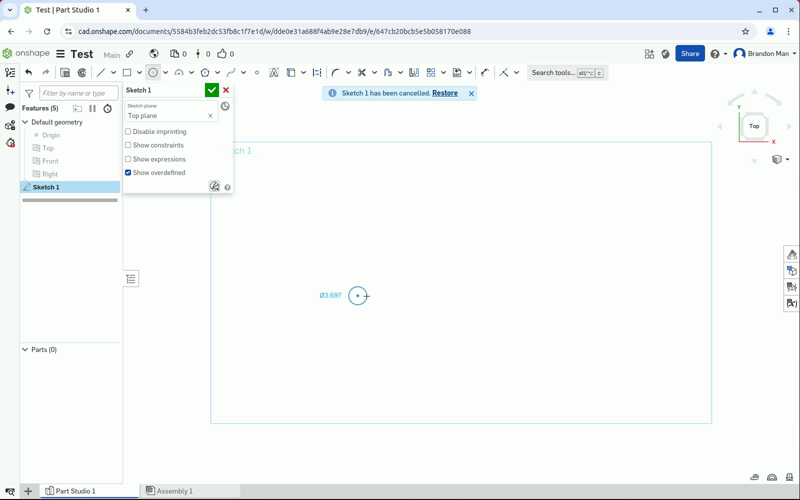
click(366, 295)
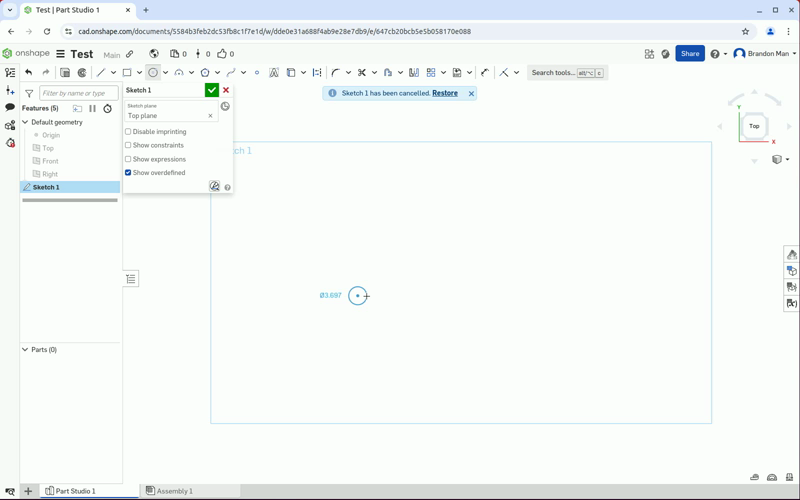
key(esc)
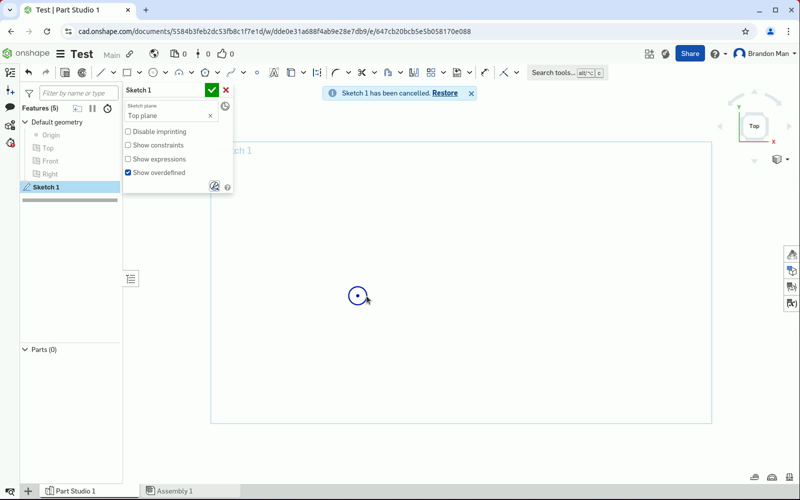
mouse_move(359, 302)
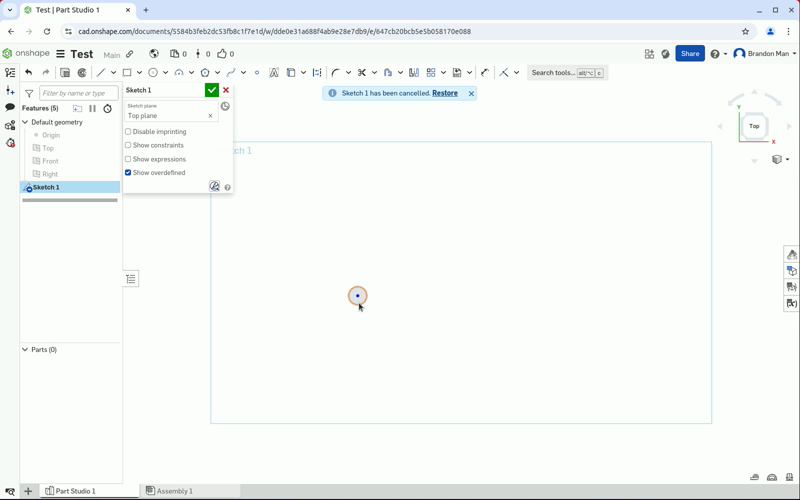
scroll(6)
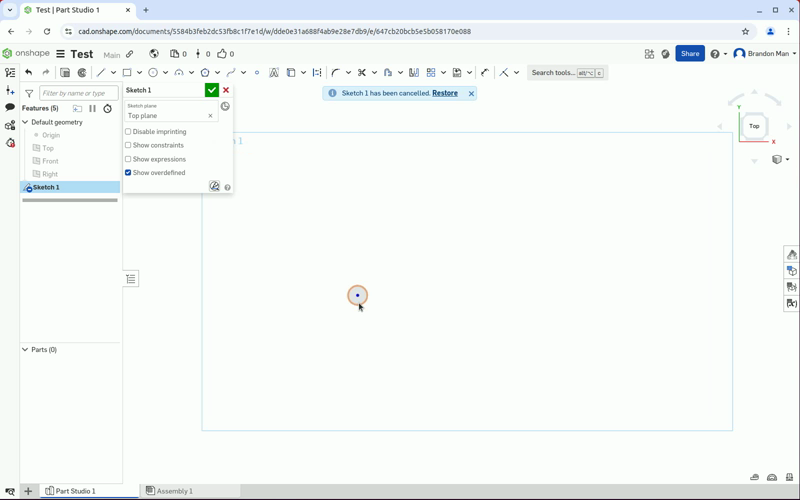
scroll(6)
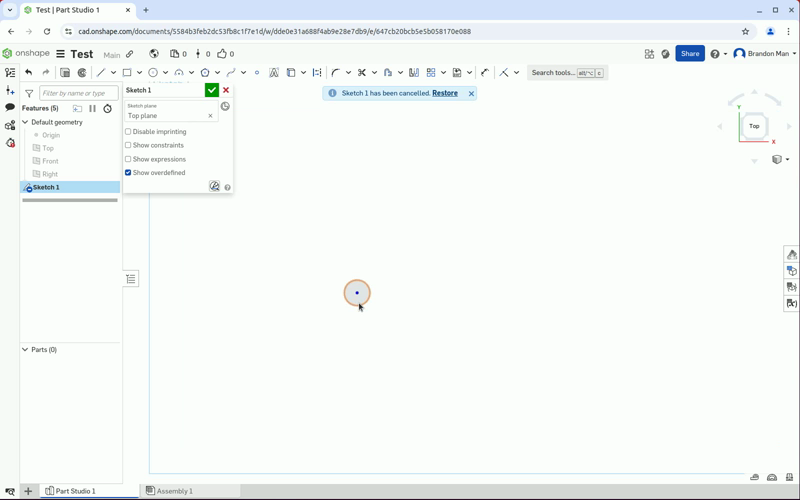
scroll(6)
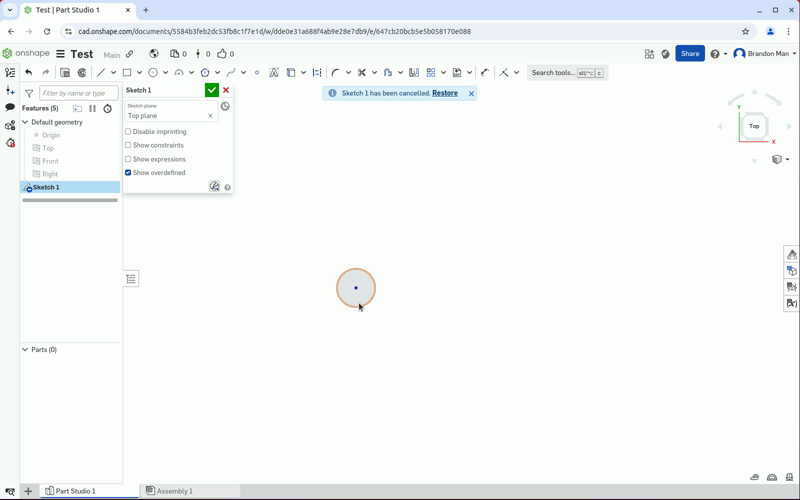
scroll(6)
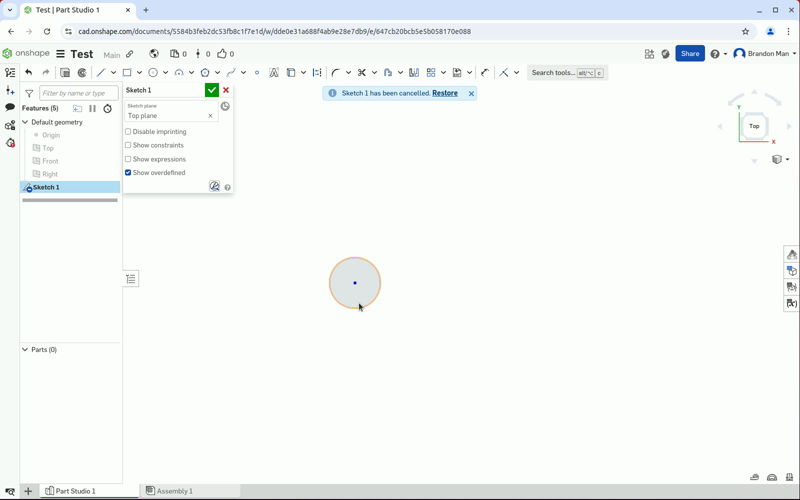
scroll(6)
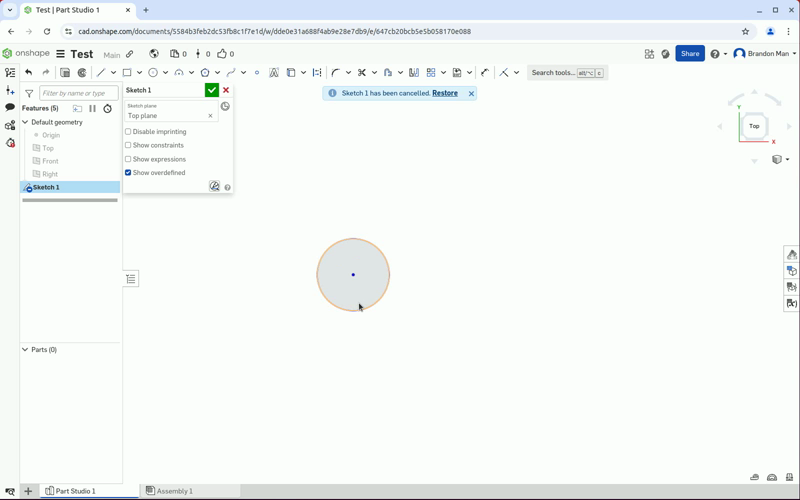
scroll(6)
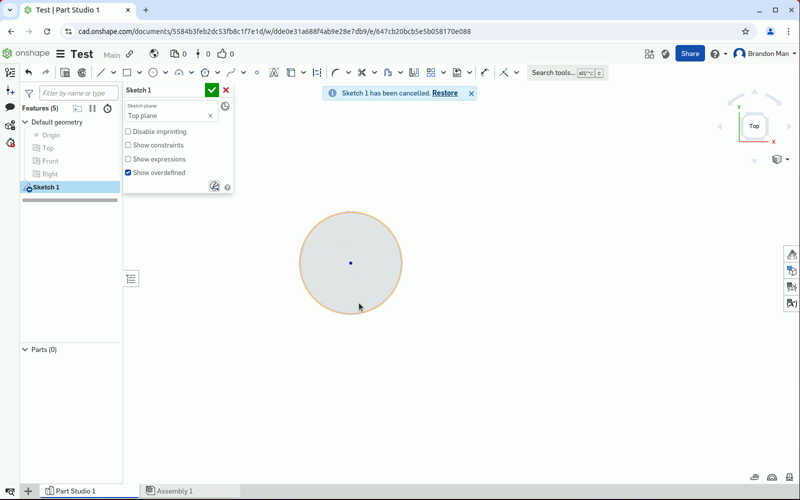
scroll(6)
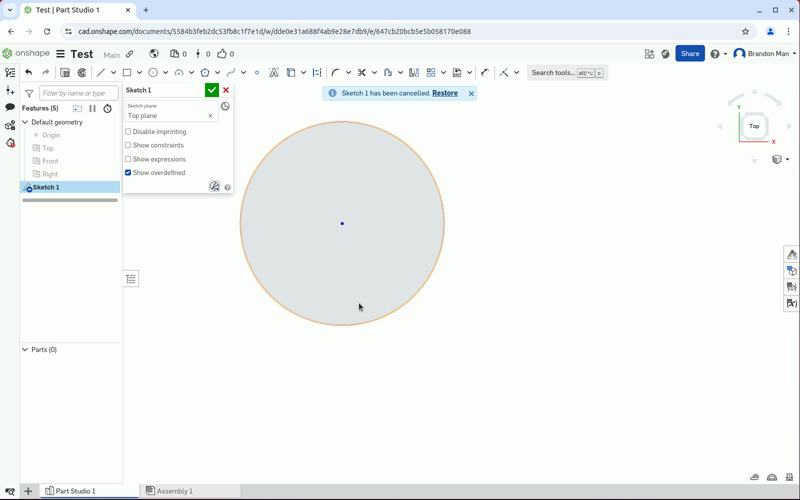
click(359, 302)
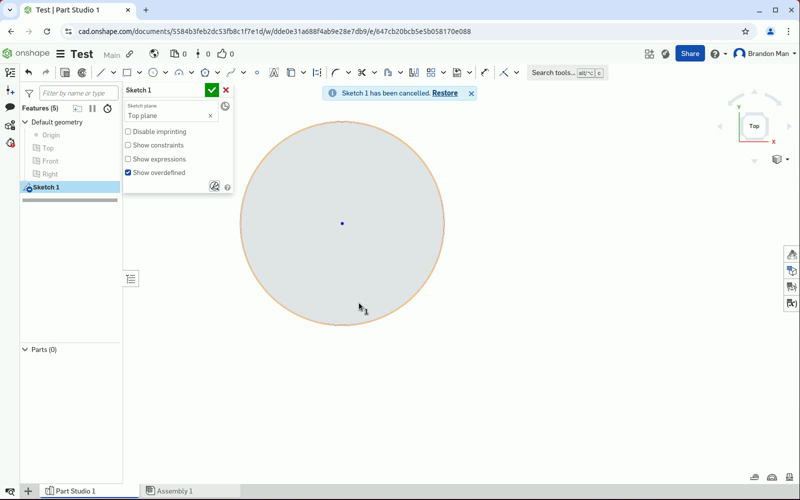
scroll(-6)
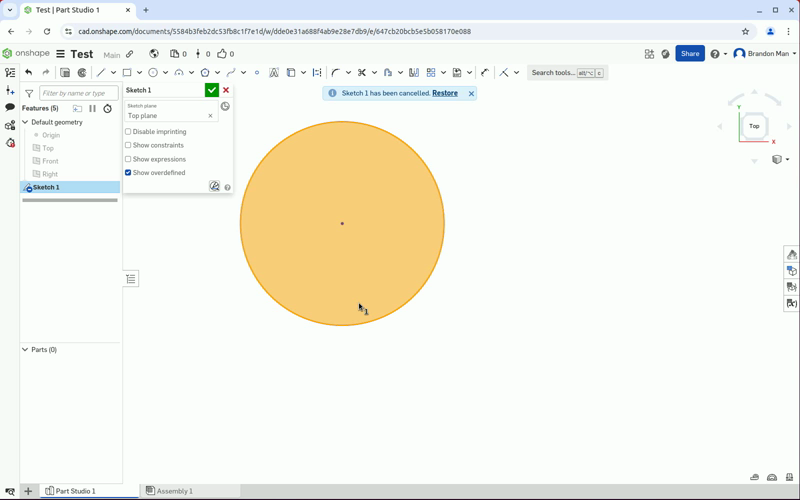
scroll(-6)
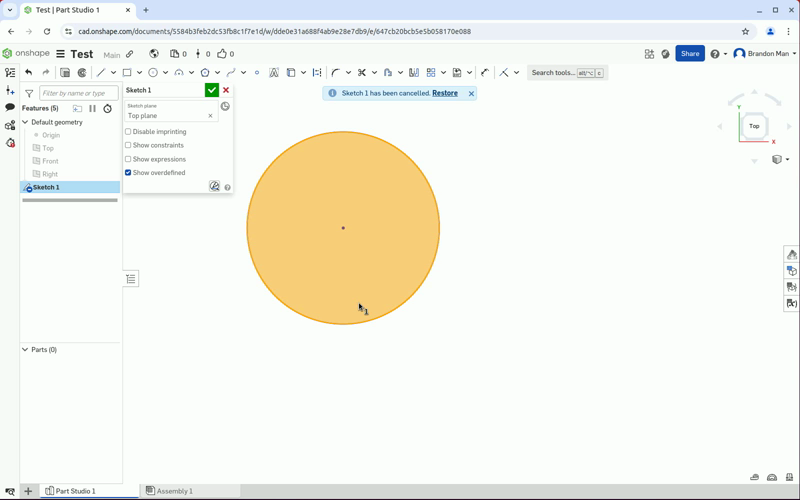
scroll(-6)
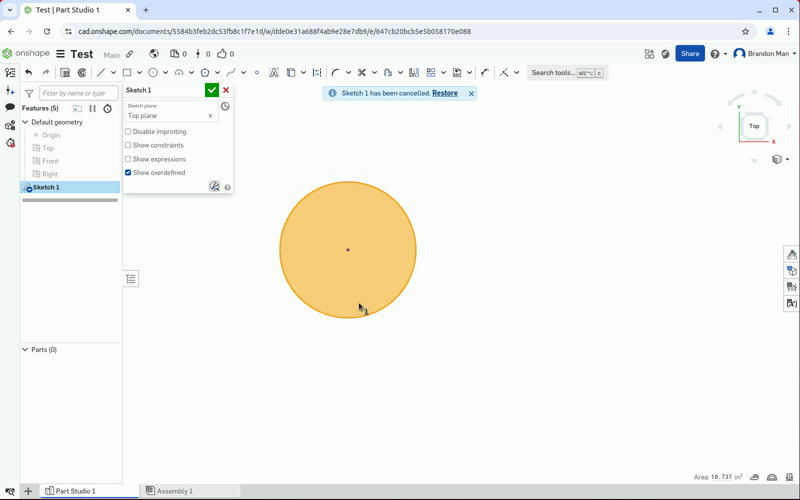
scroll(-6)
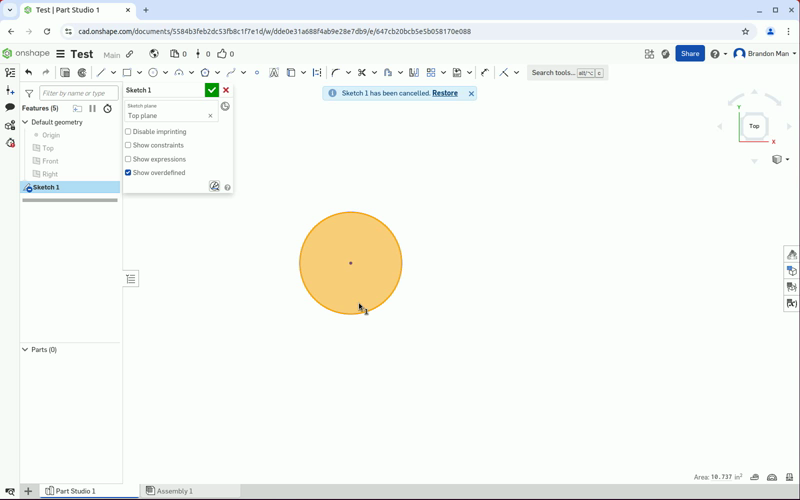
scroll(-6)
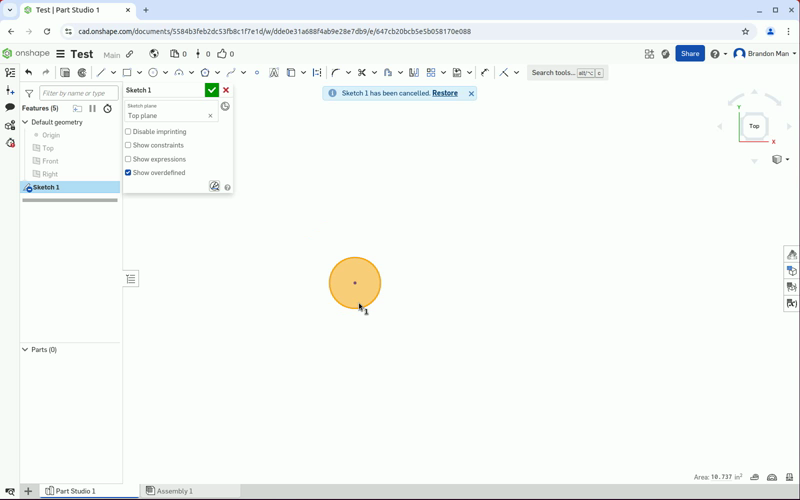
scroll(-6)
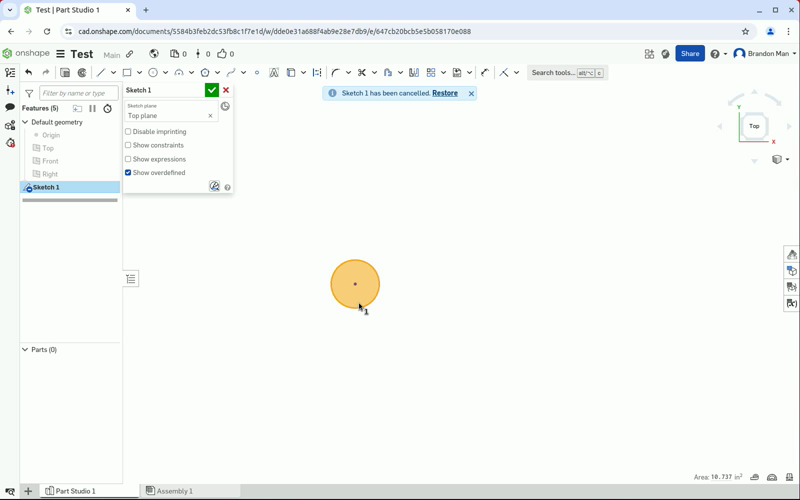
scroll(-6)
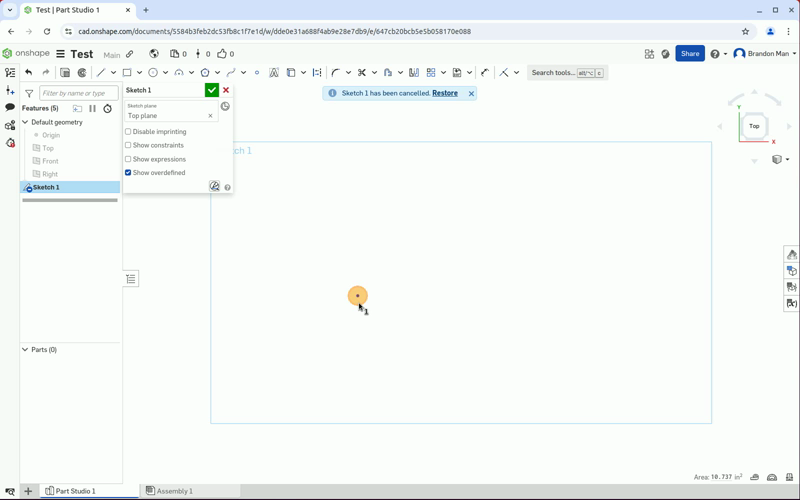
mouse_move(73, 352)
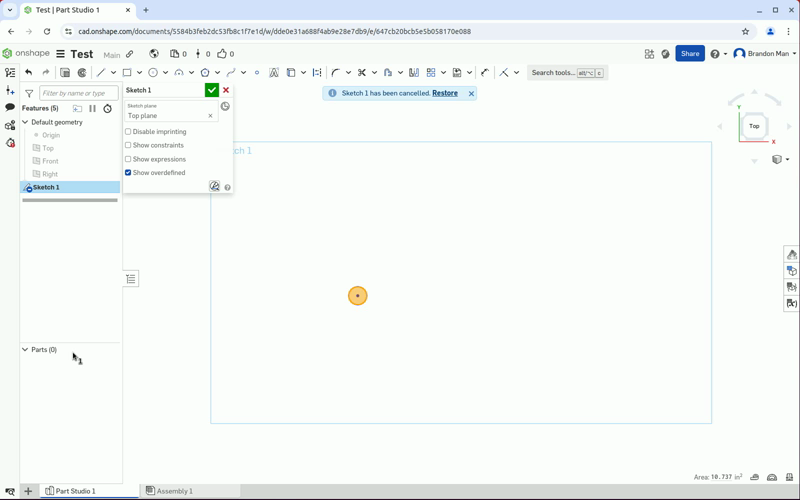
key(shift+y)
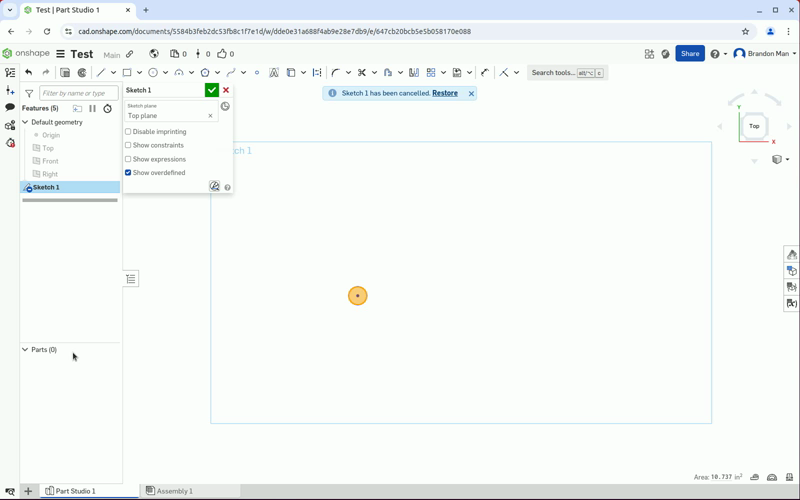
key(shift+e)
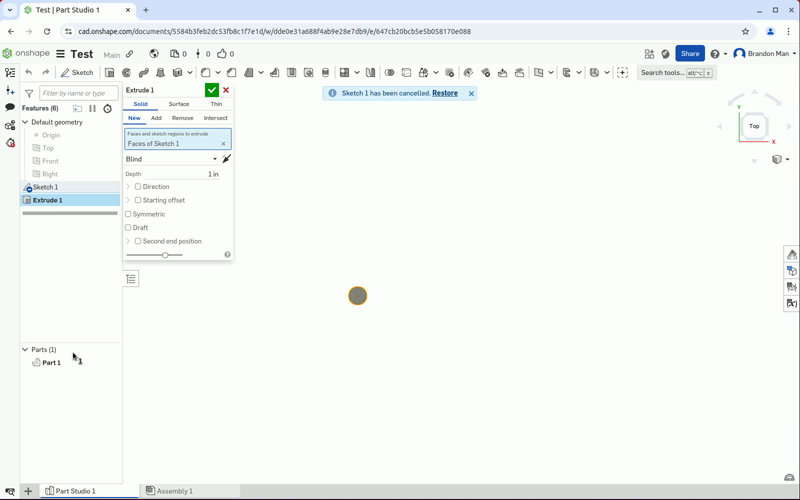
mouse_move(143, 106)
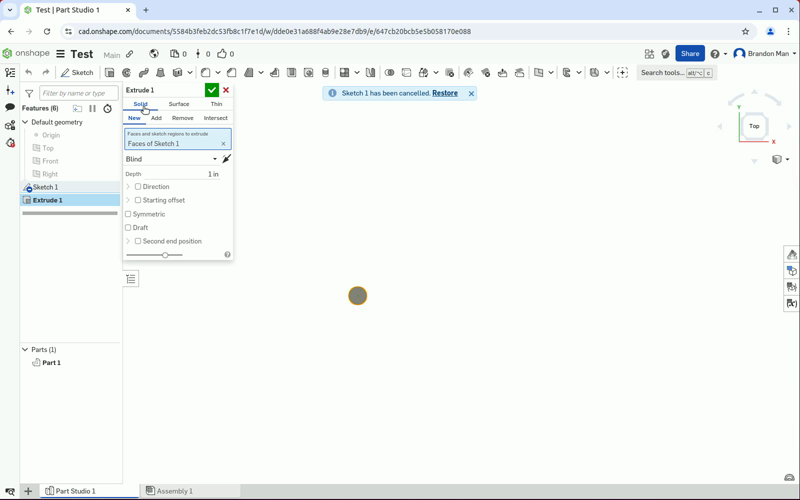
click(143, 106)
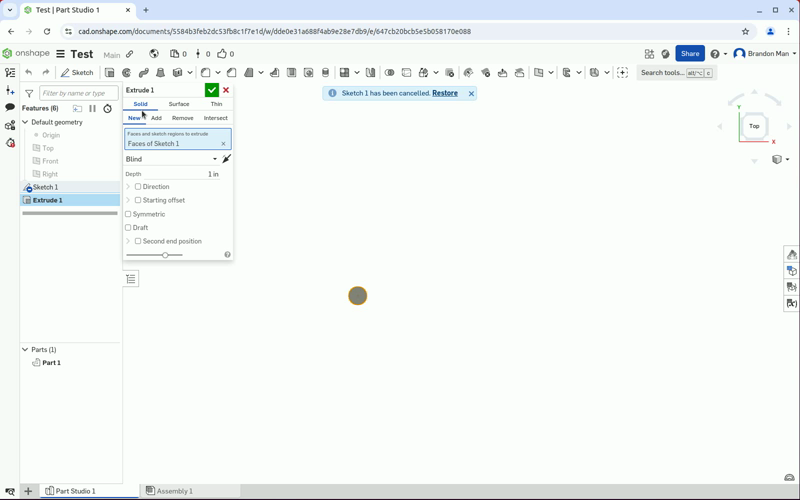
mouse_move(137, 120)
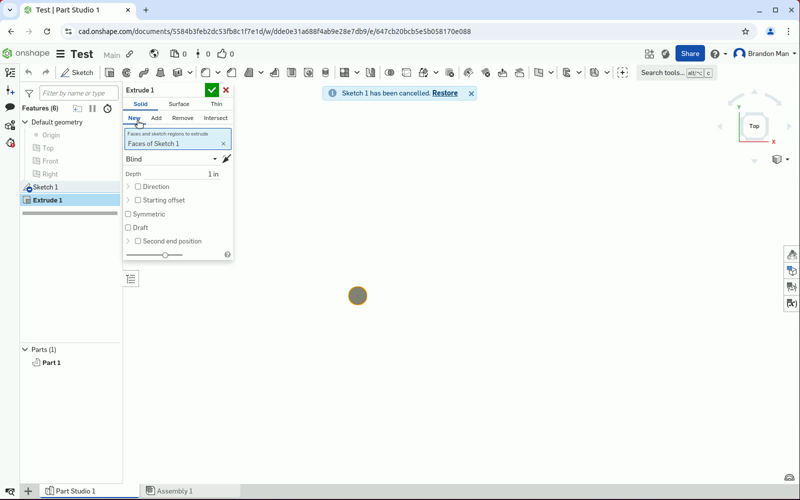
click(137, 120)
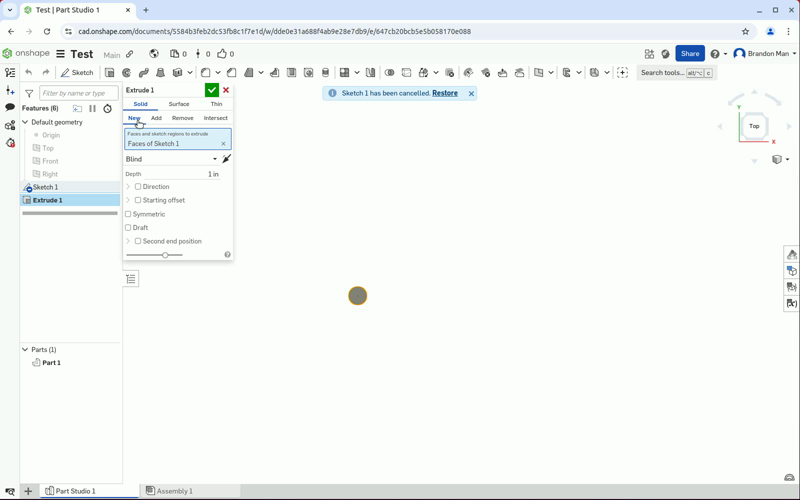
key(tab, 4)
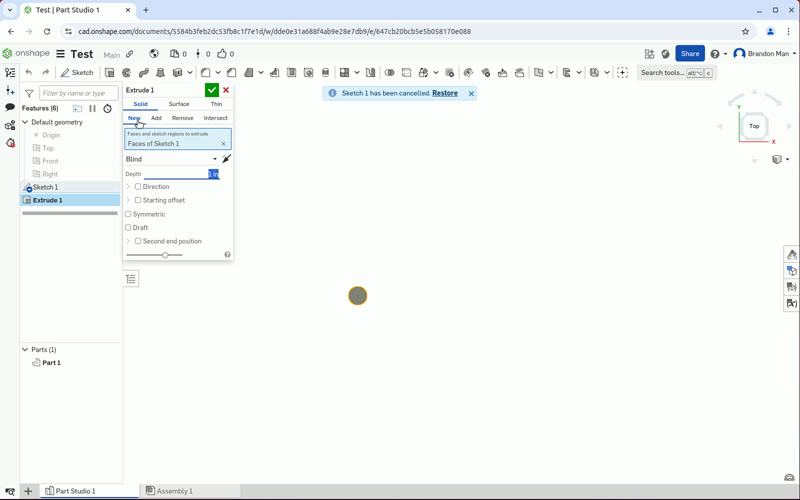
text(23.108)
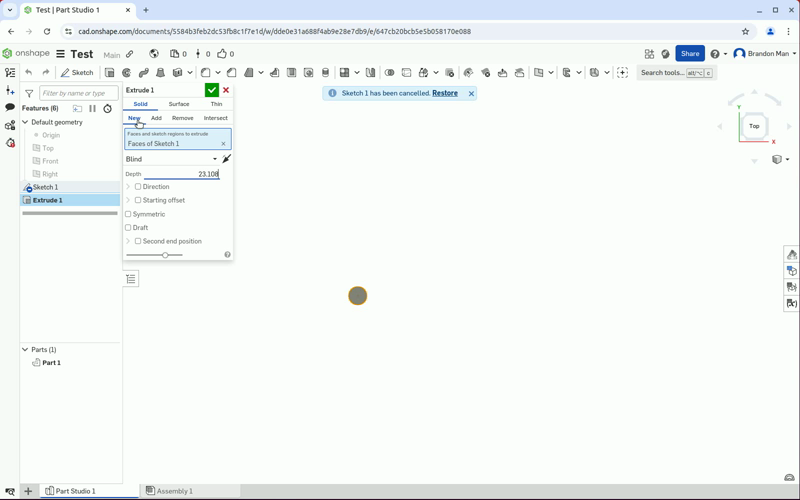
key(enter)
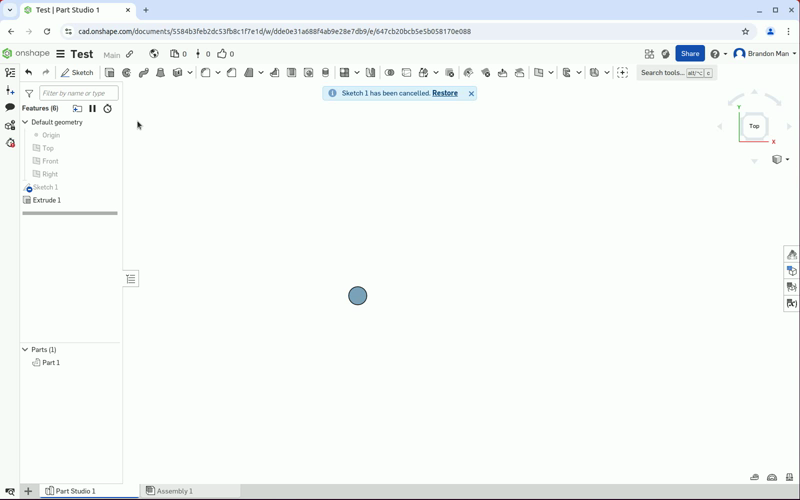
key(shift+h)
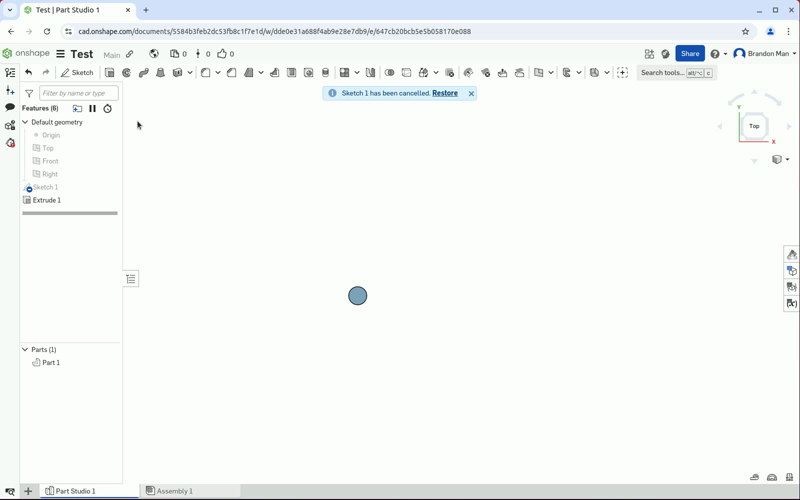
key(shift+h)
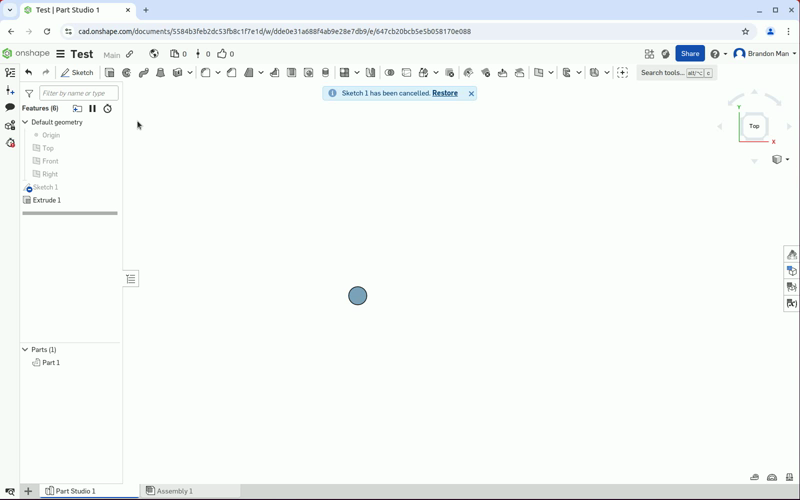
mouse_move(73, 189)
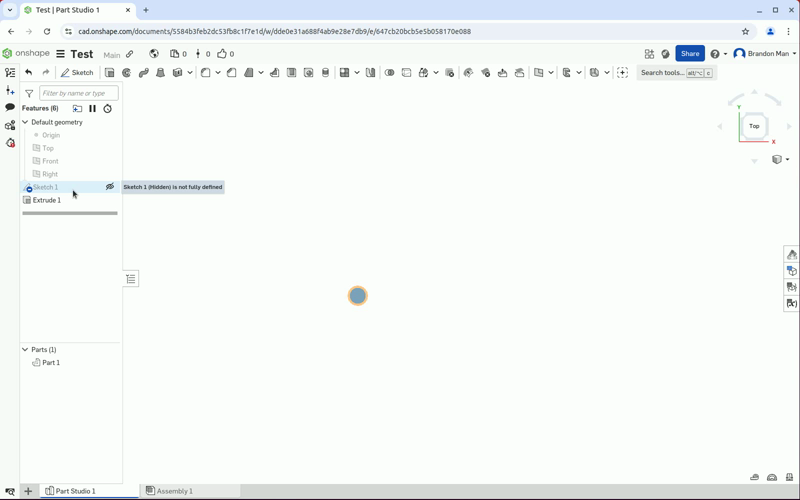
click(73, 189)
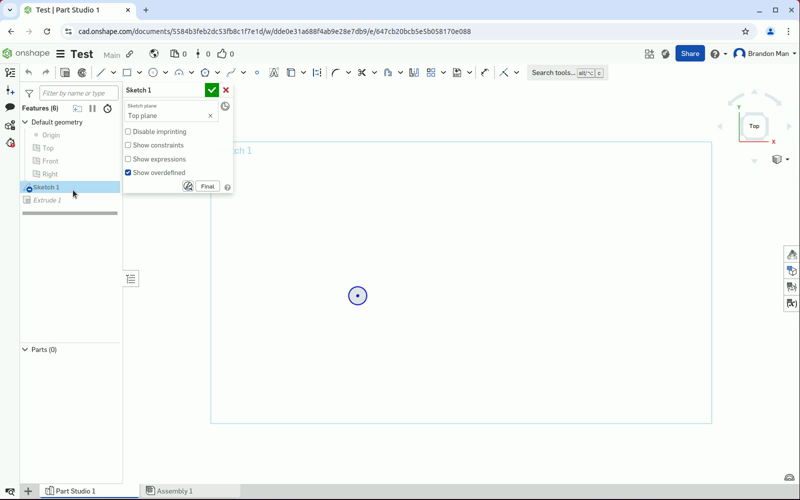
mouse_move(229, 92)
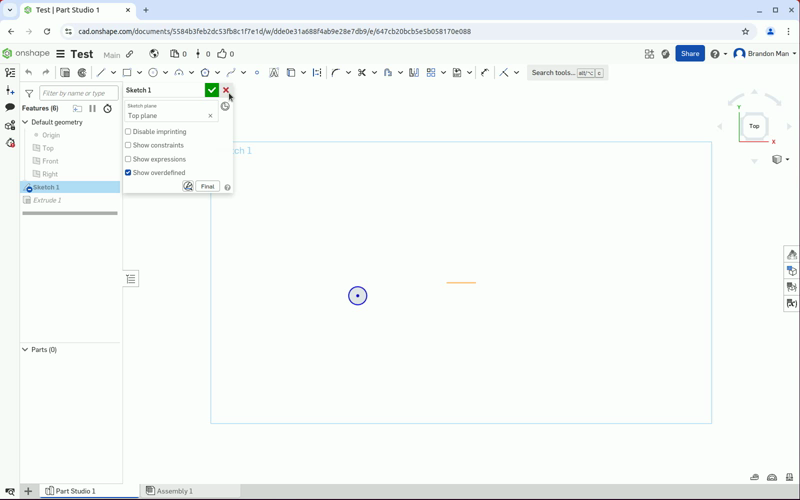
click(229, 92)
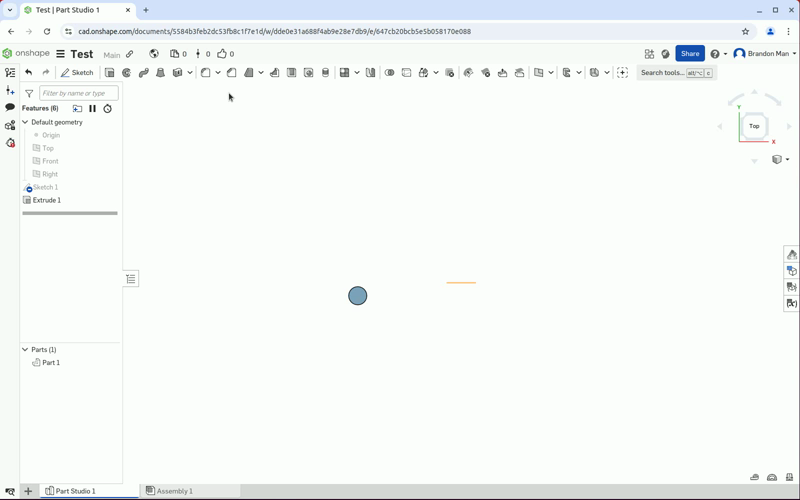
mouse_move(73, 352)
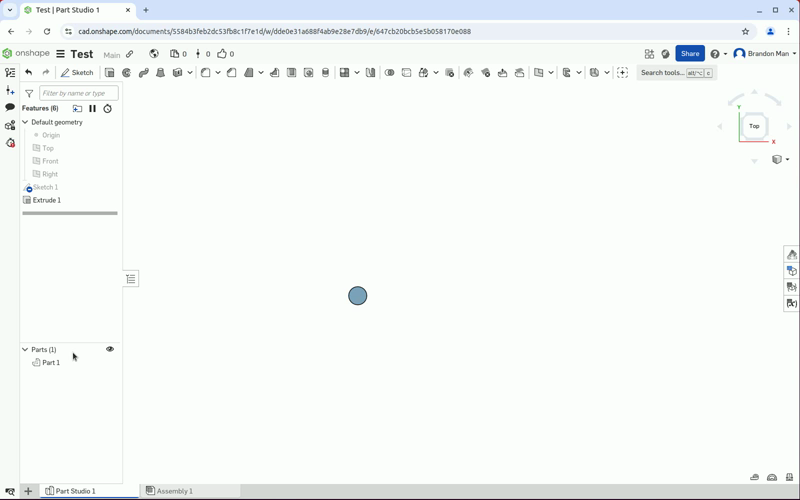
key(y)
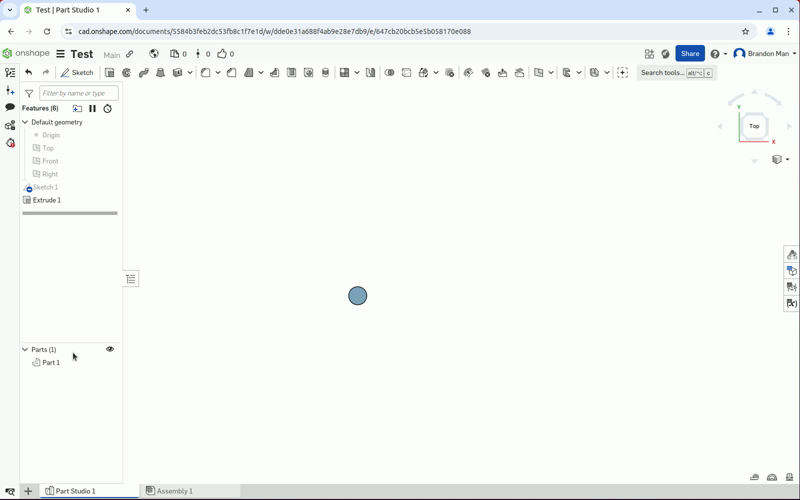
key(shift+p)
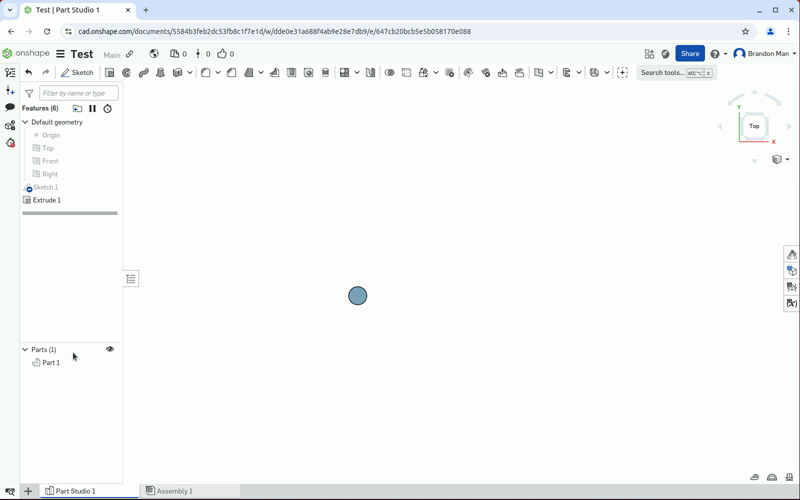
key(space)
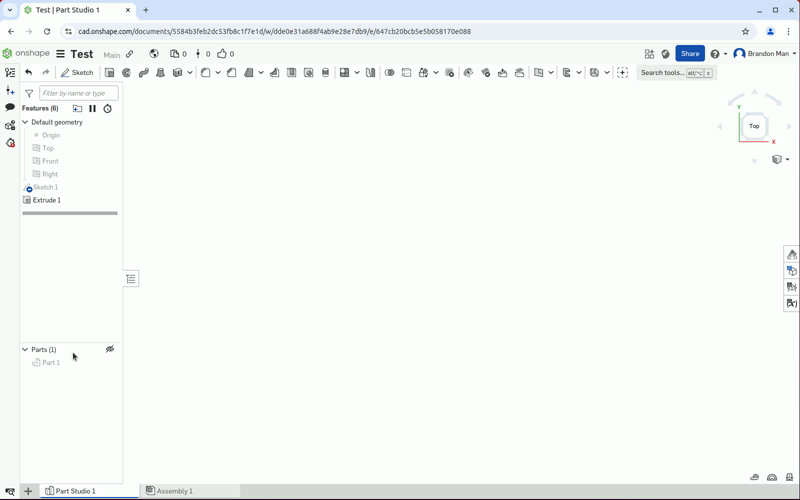
key_down(shift)
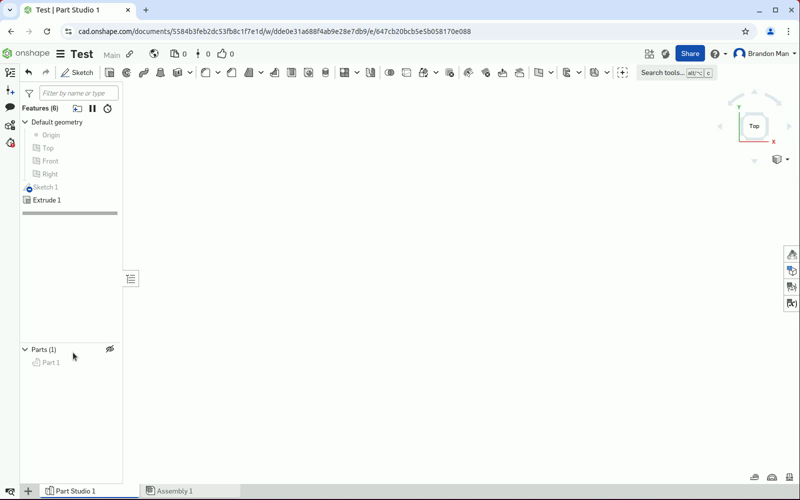
key(up)
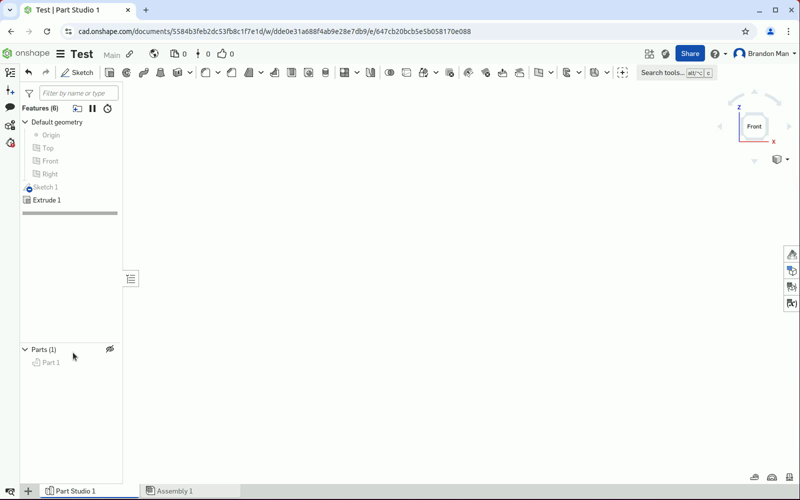
key_up(shift)
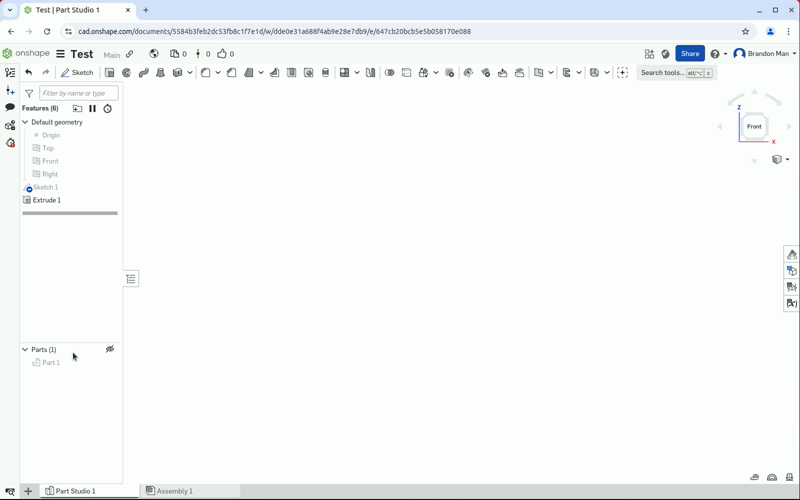
mouse_move(73, 352)
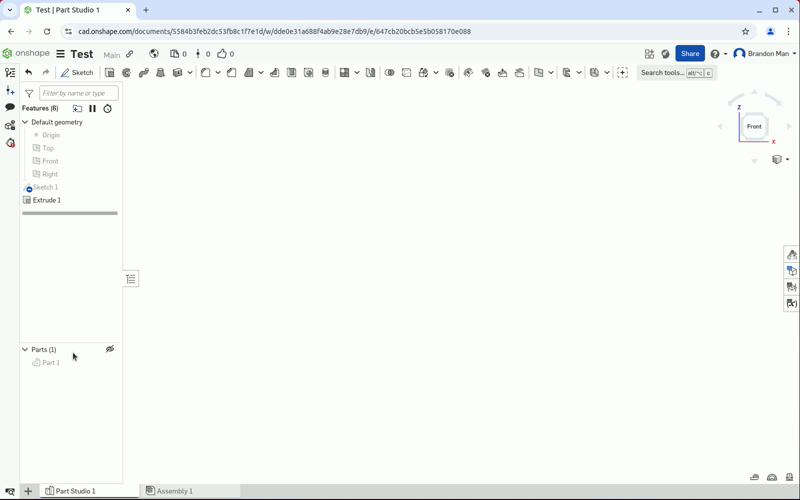
key(shift+y)
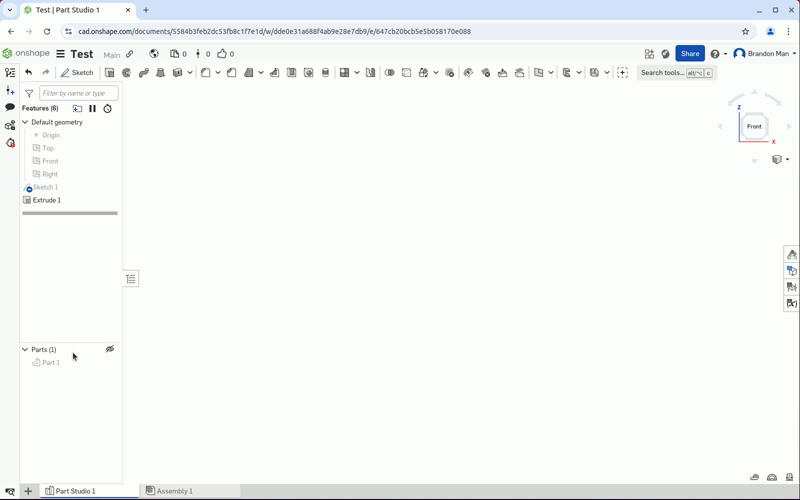
key(shift+s)
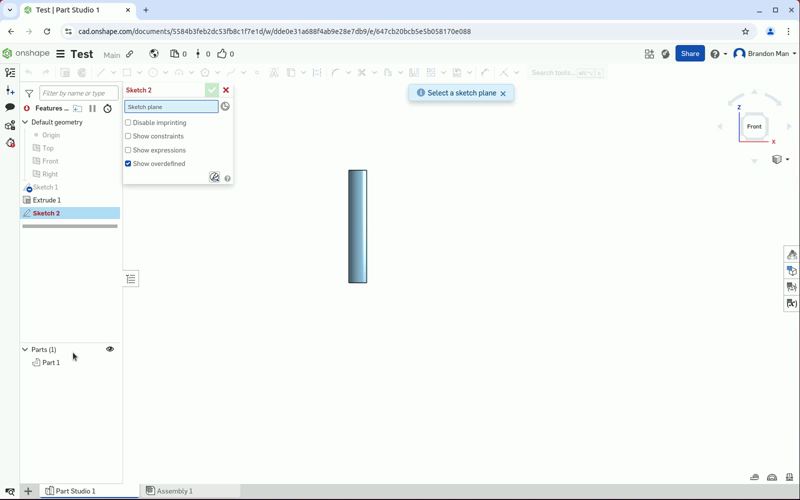
mouse_move(73, 163)
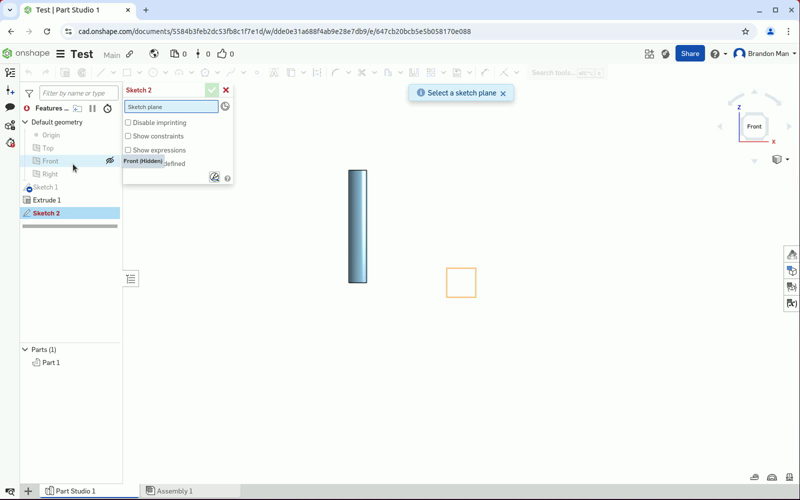
click(73, 163)
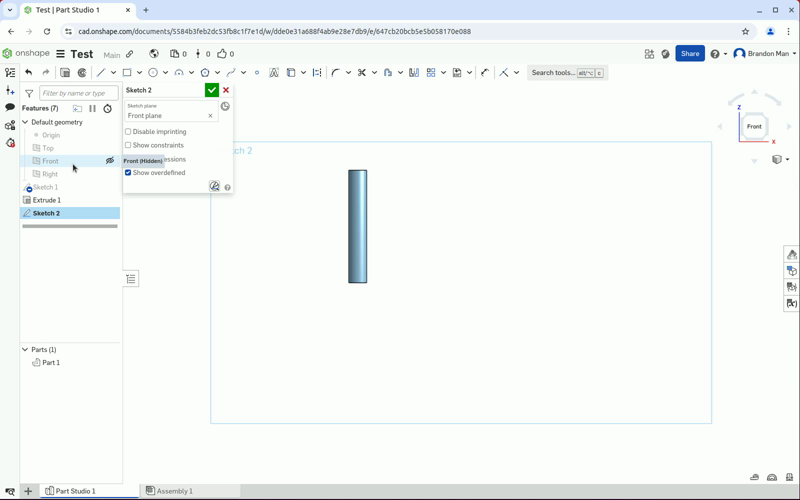
mouse_move(73, 352)
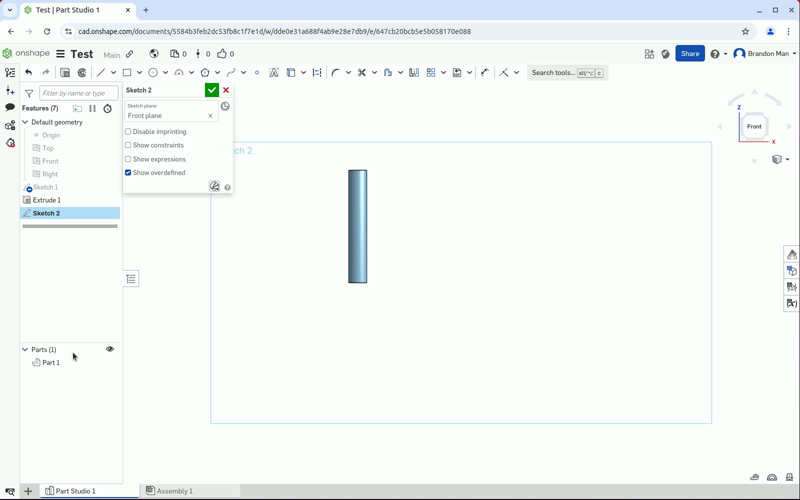
key(y)
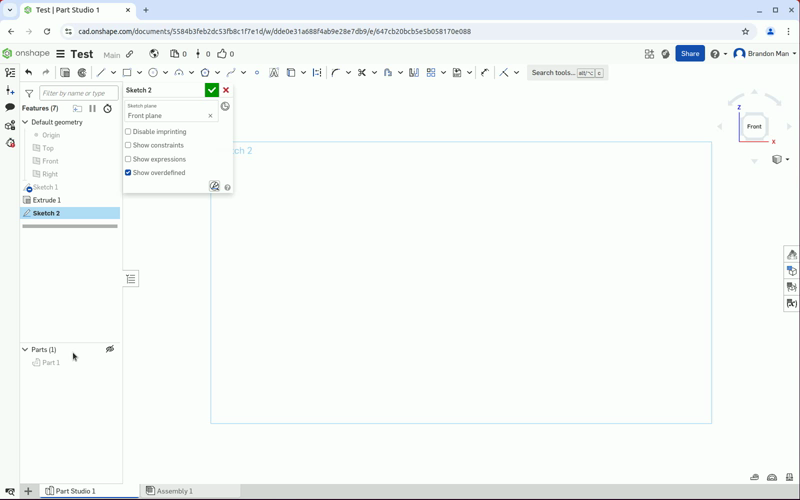
key(l)
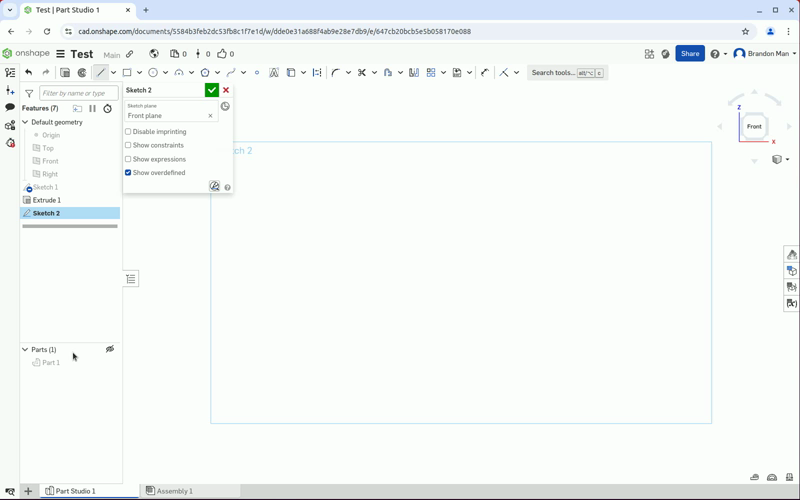
key_down(shift)
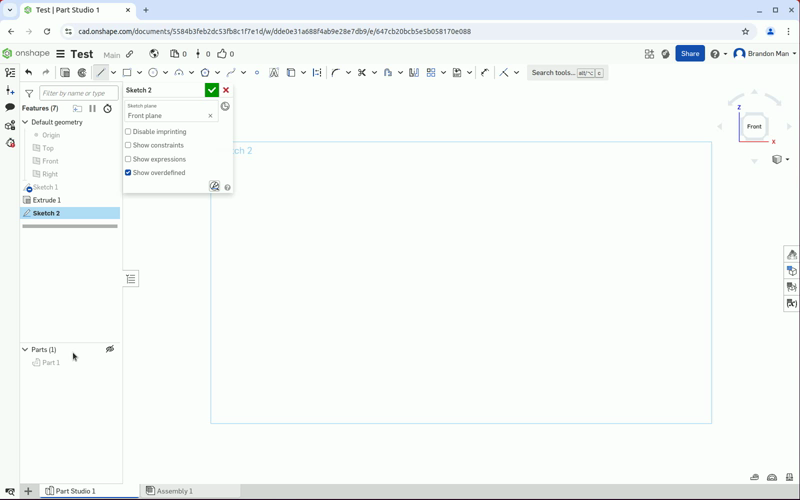
mouse_move(436, 282)
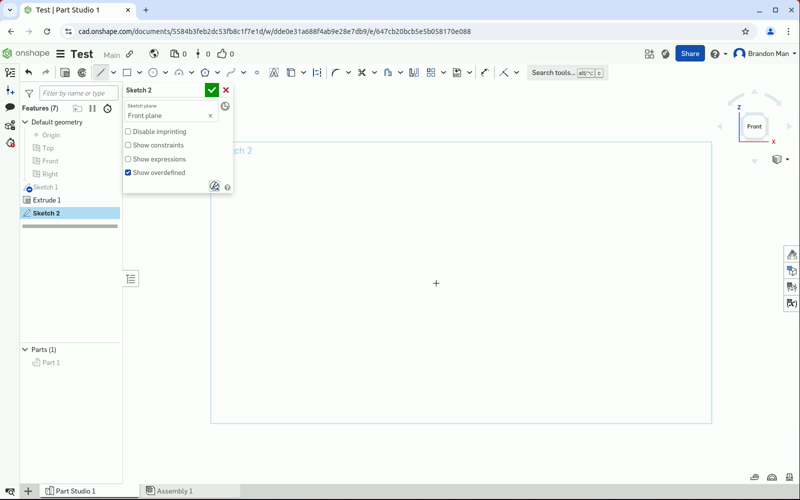
click(436, 282)
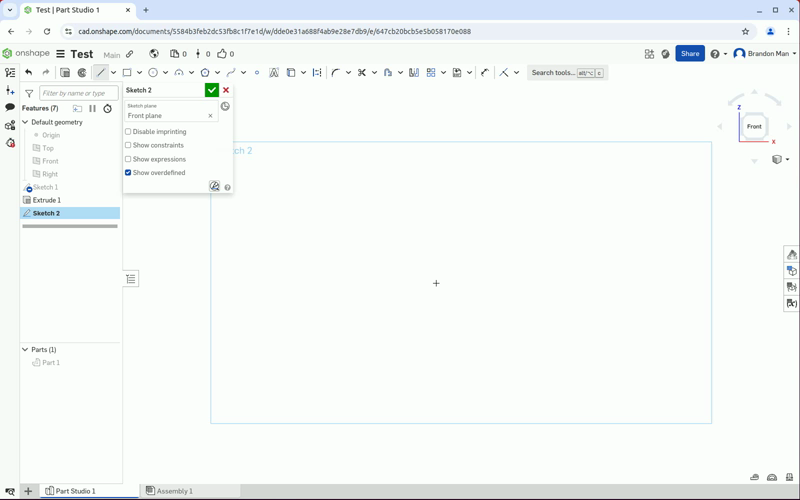
key_up(shift)
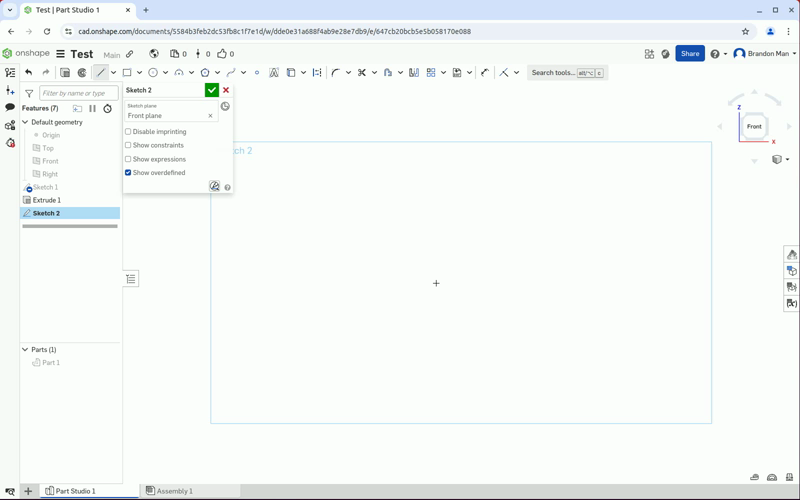
key_down(shift)
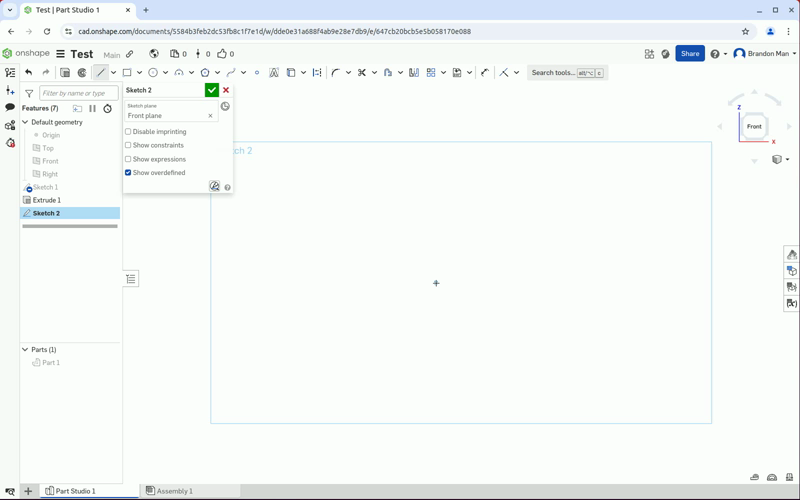
mouse_move(466, 282)
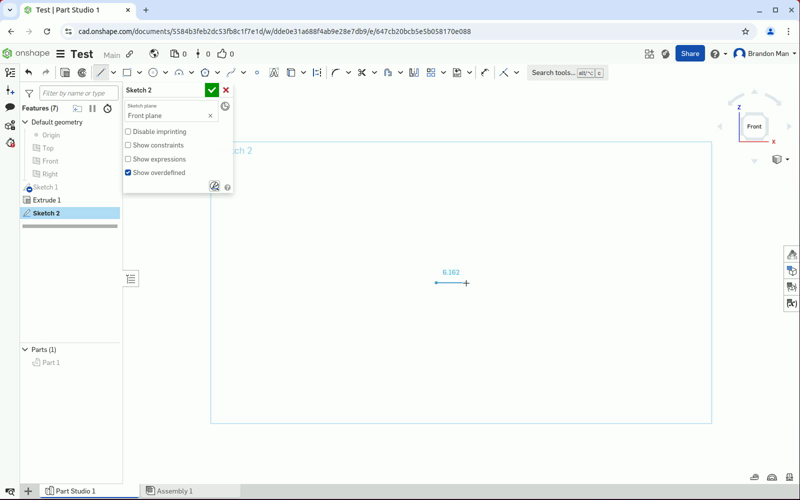
mouse_move(461, 282)
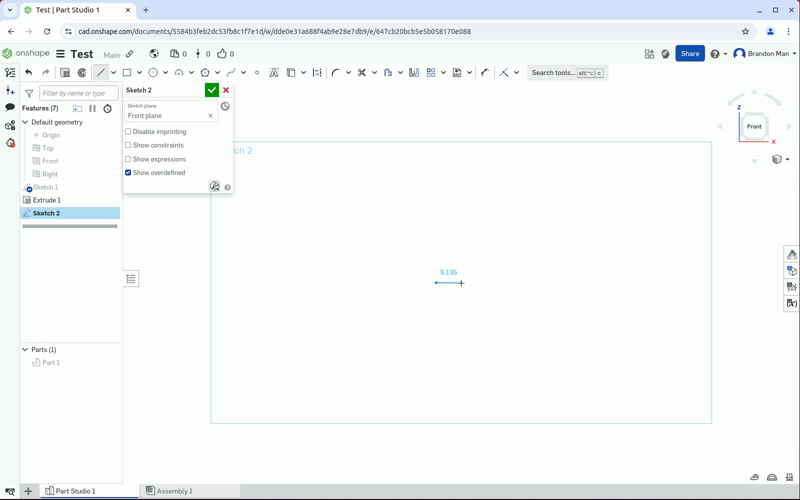
click(461, 282)
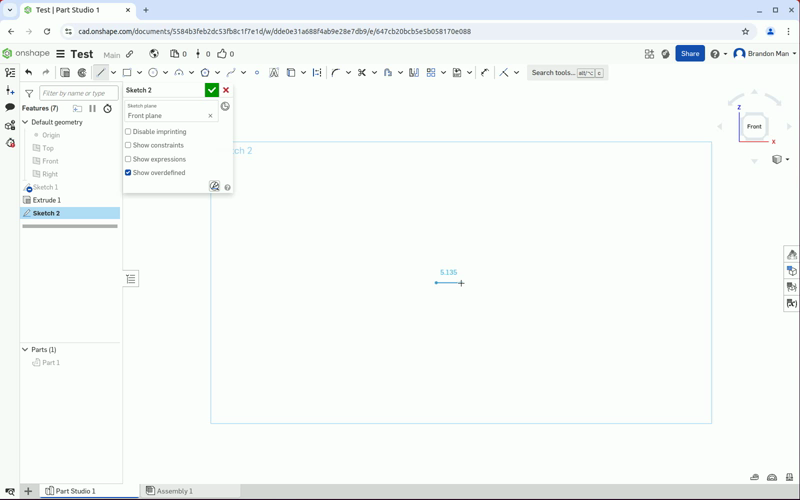
key_up(shift)
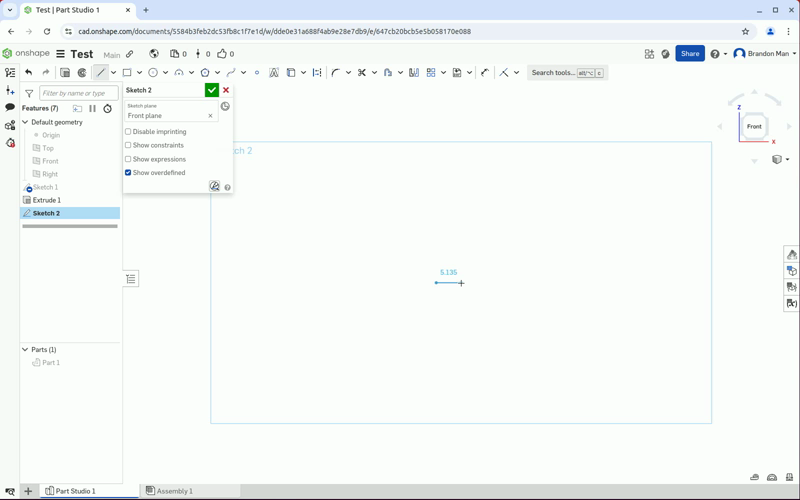
key_down(shift)
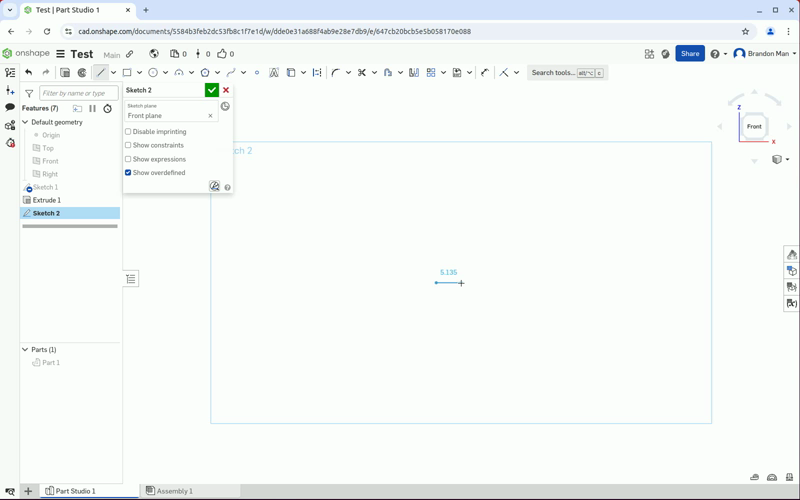
mouse_move(461, 222)
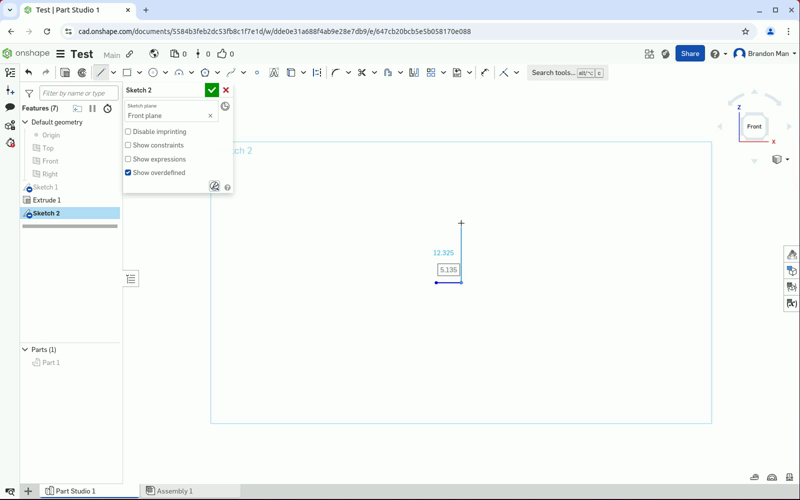
click(461, 222)
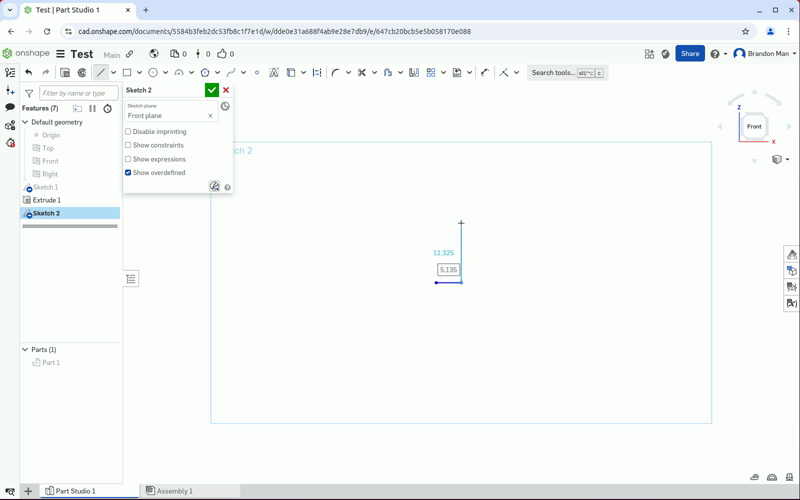
key_up(shift)
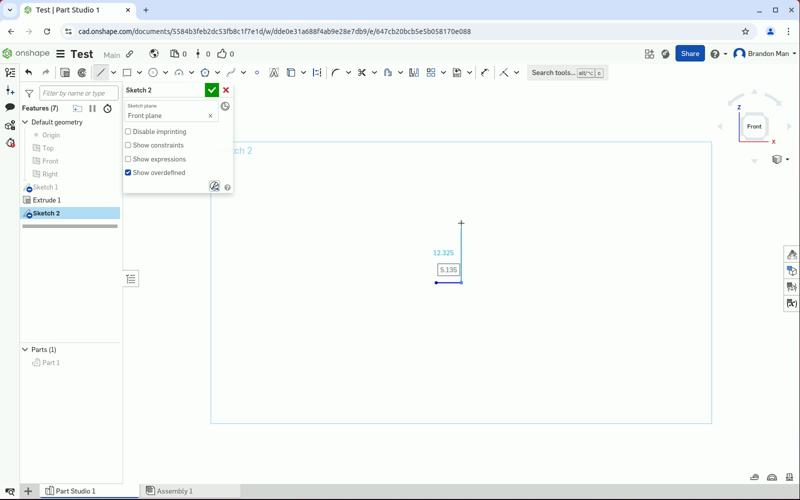
key_down(shift)
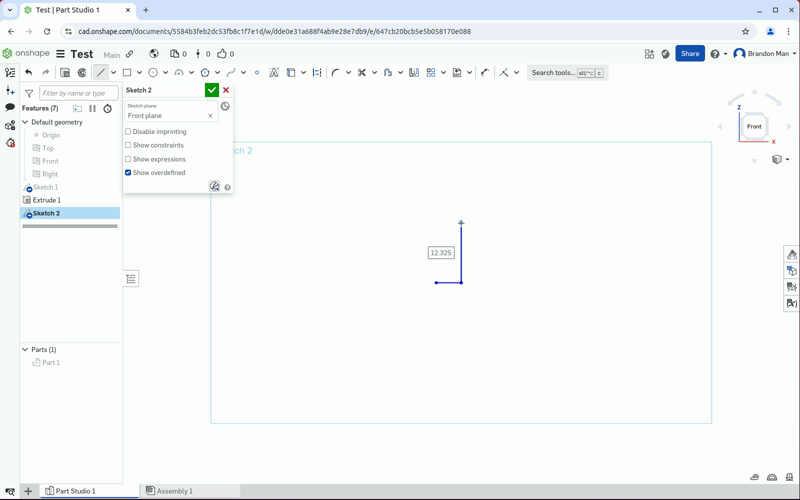
mouse_move(491, 222)
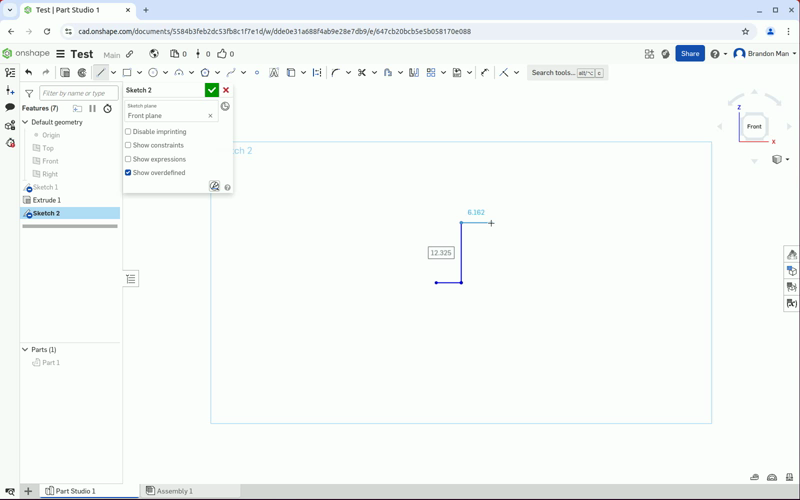
mouse_move(436, 222)
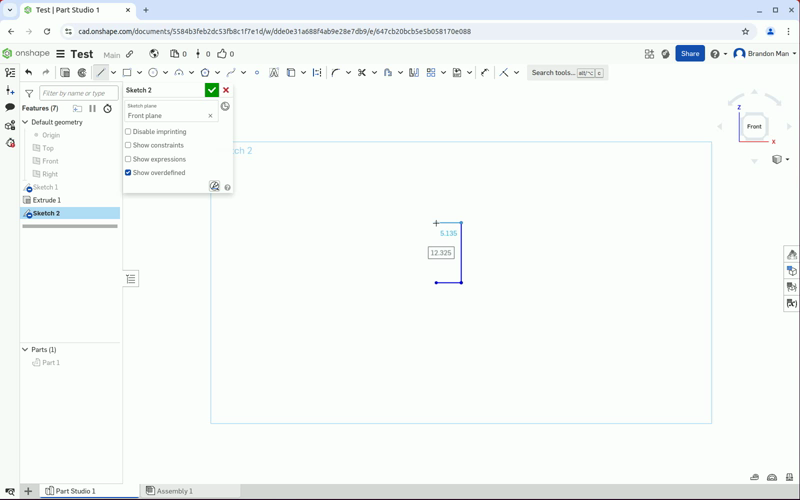
click(436, 222)
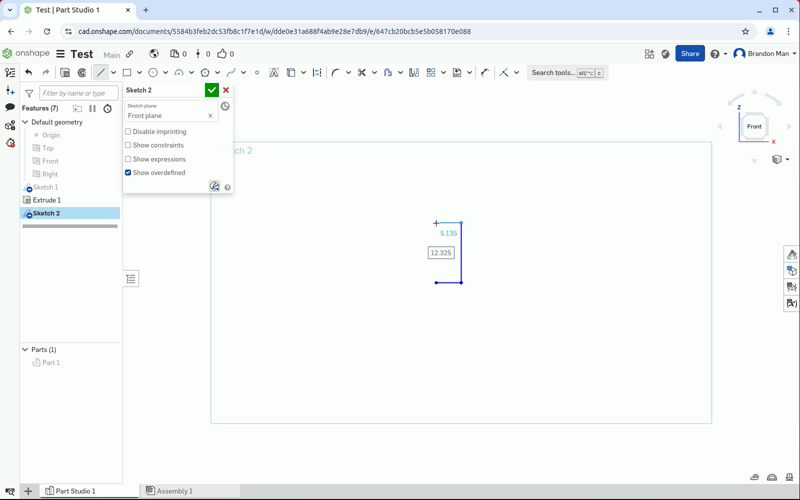
key_up(shift)
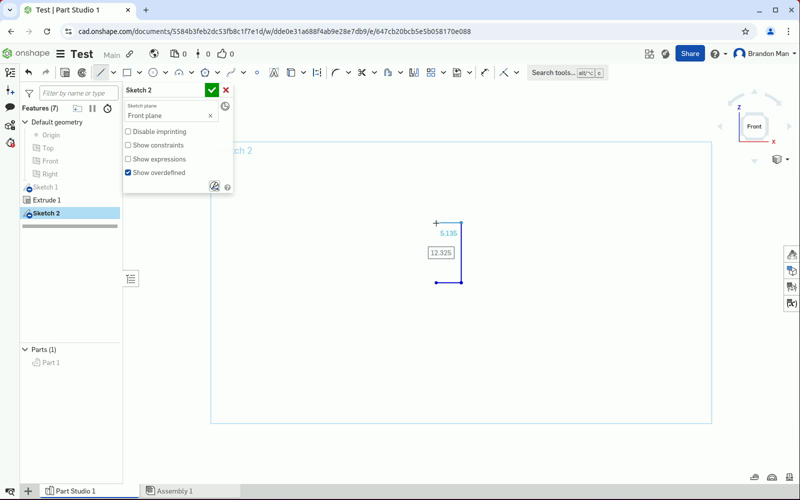
key_down(shift)
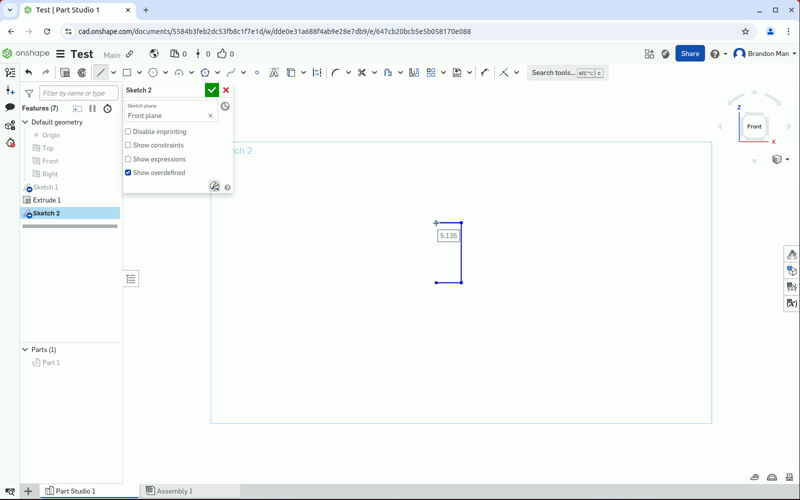
mouse_move(436, 282)
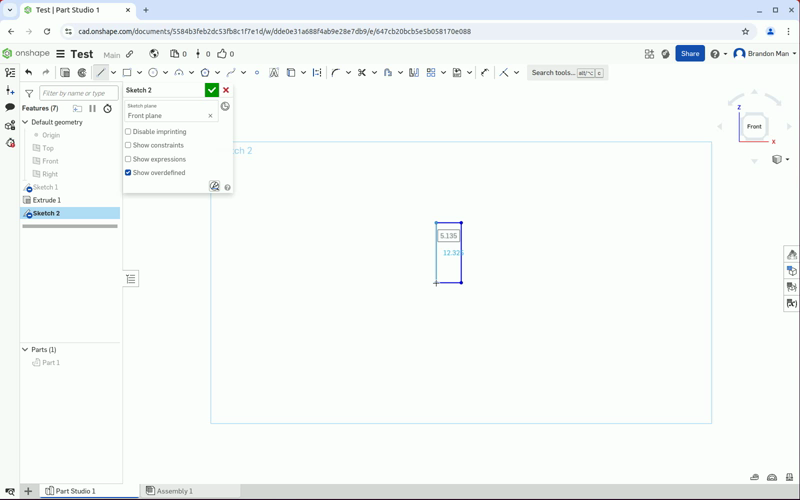
key_up(shift)
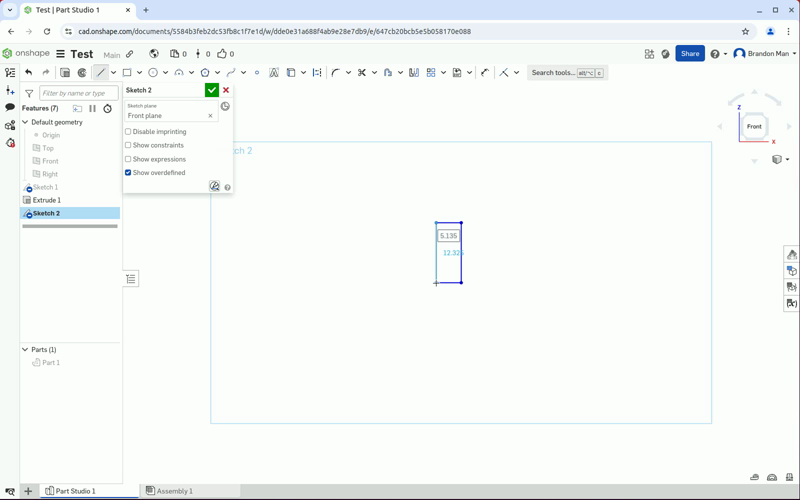
click(436, 282)
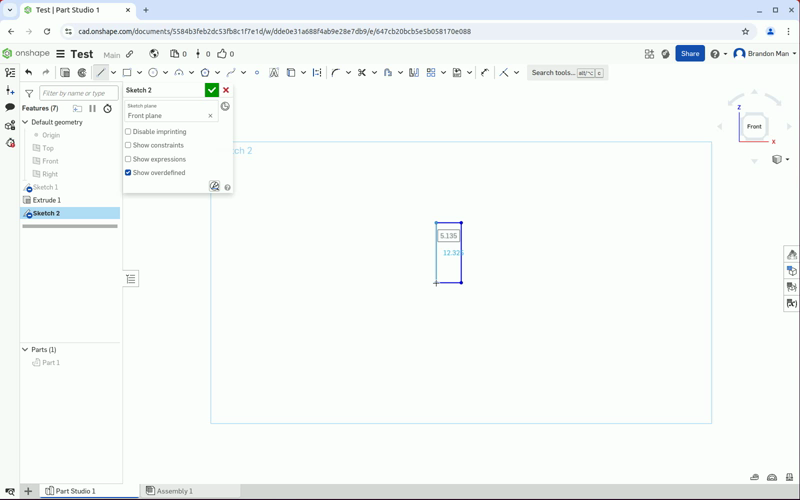
key(esc)
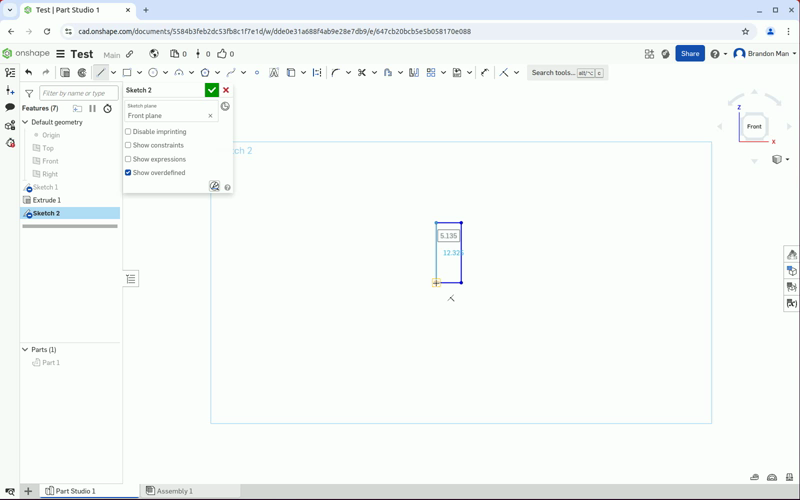
key(c)
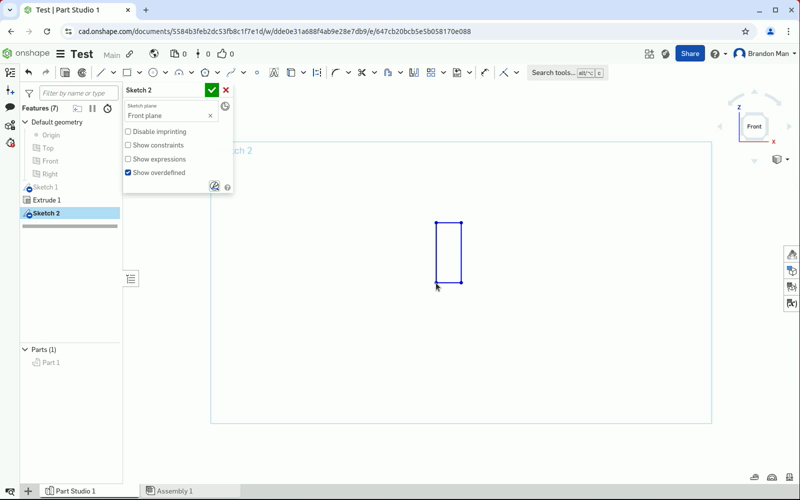
key_down(shift)
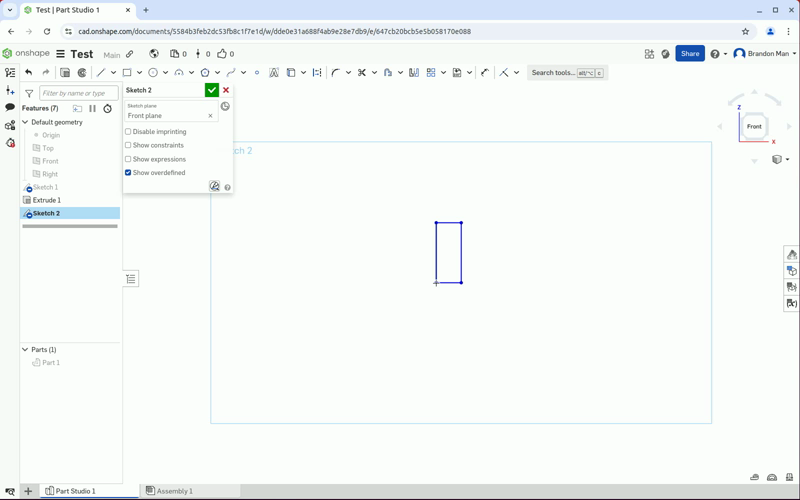
mouse_move(440, 256)
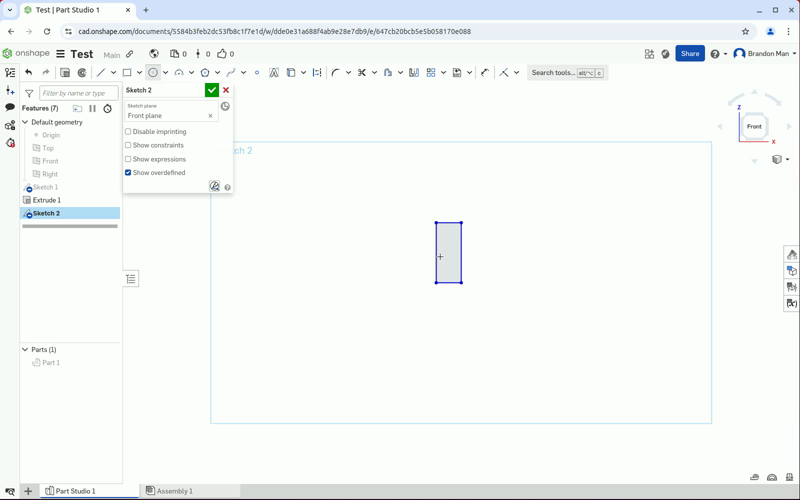
click(440, 256)
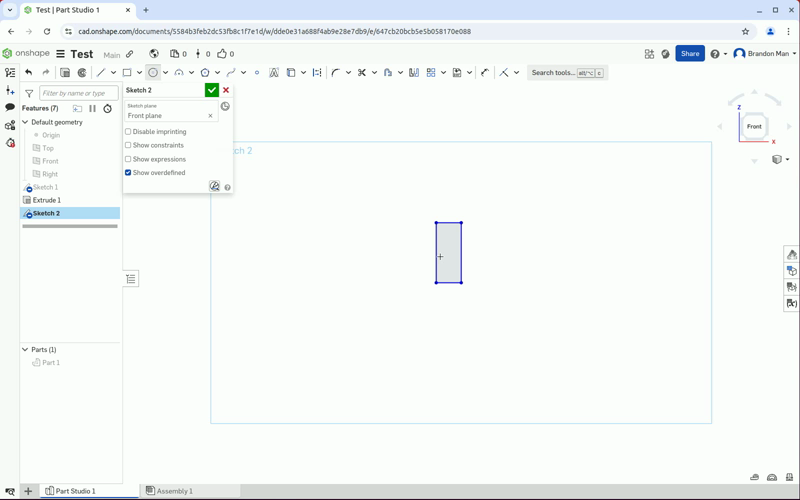
key_up(shift)
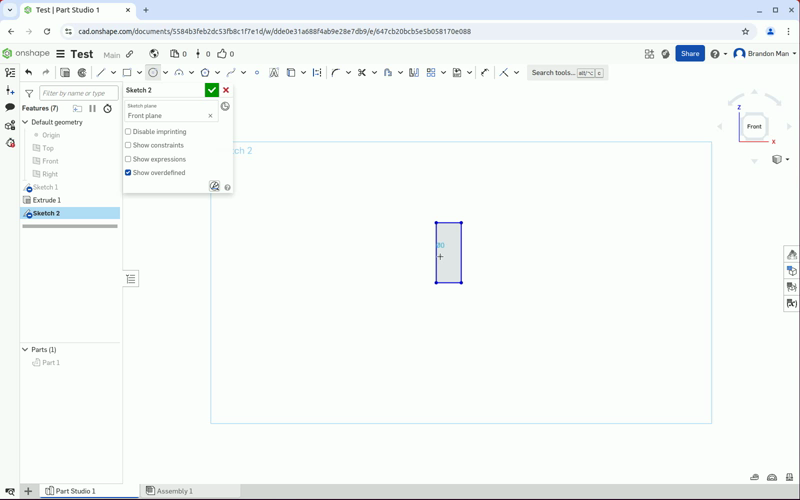
mouse_move(442, 256)
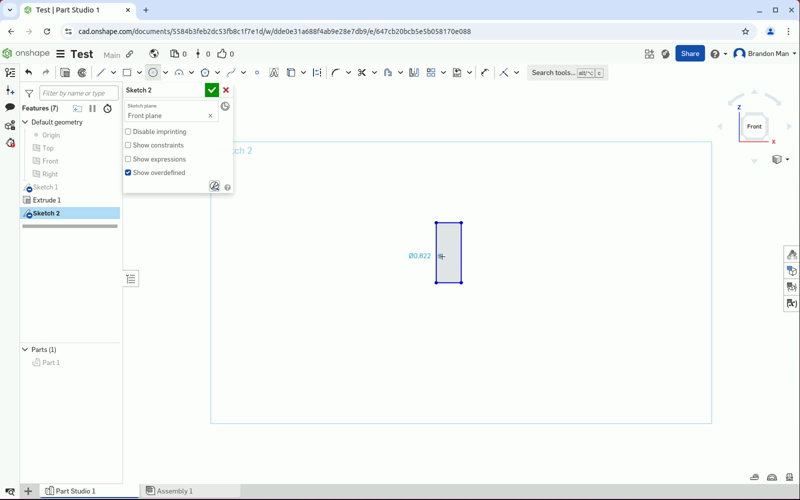
scroll(6)
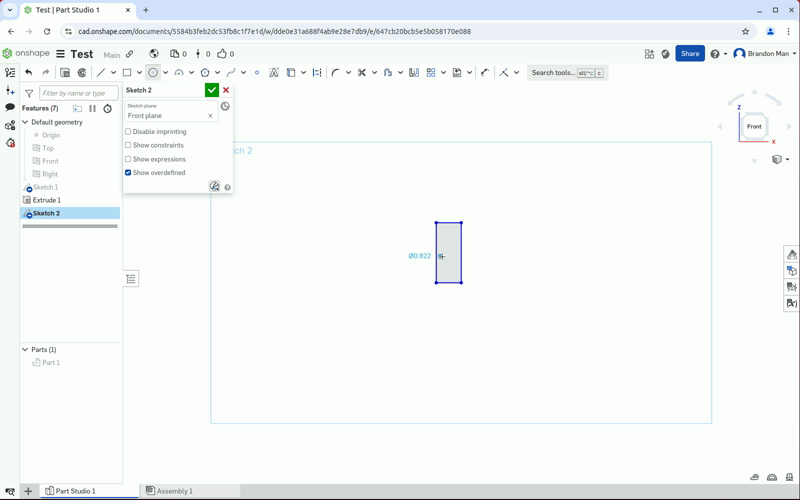
scroll(6)
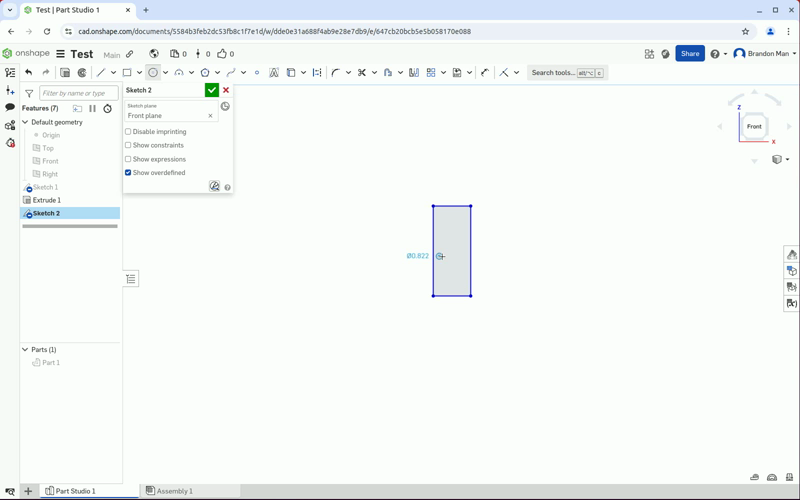
scroll(6)
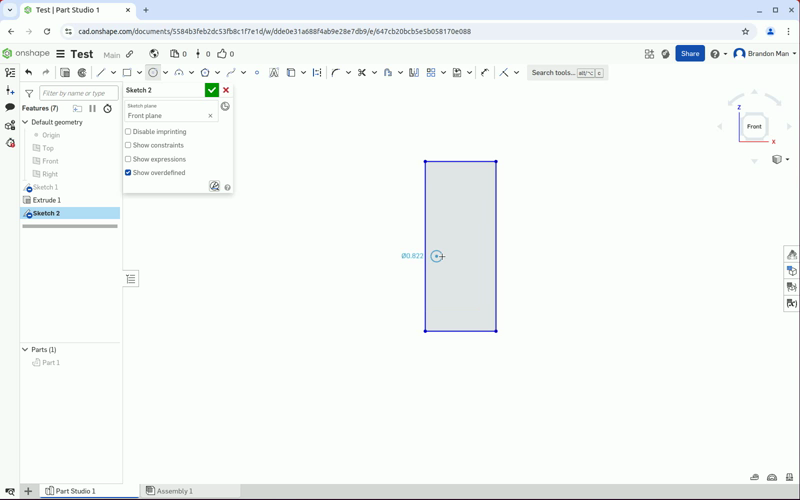
scroll(6)
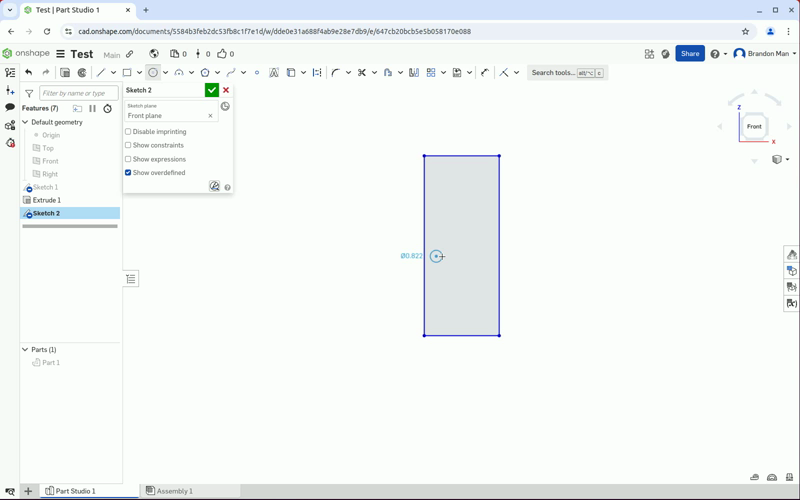
scroll(6)
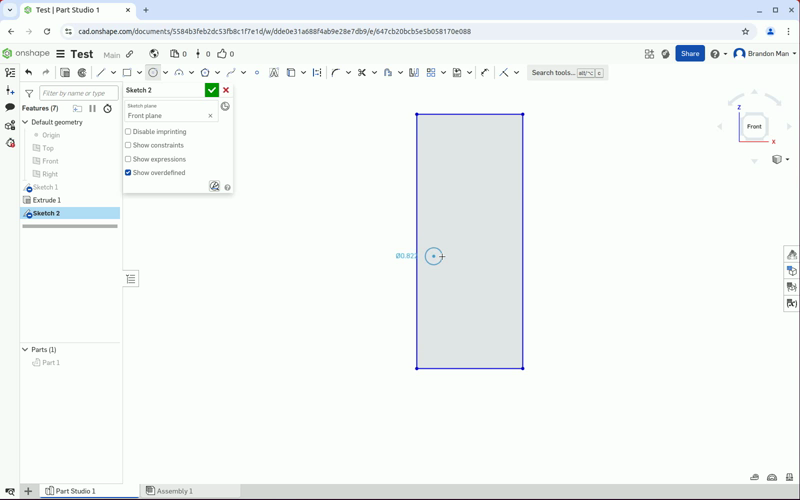
scroll(6)
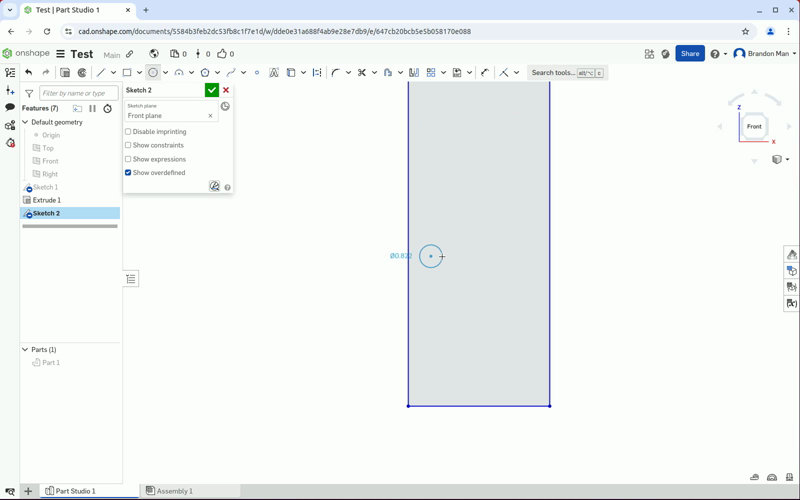
scroll(6)
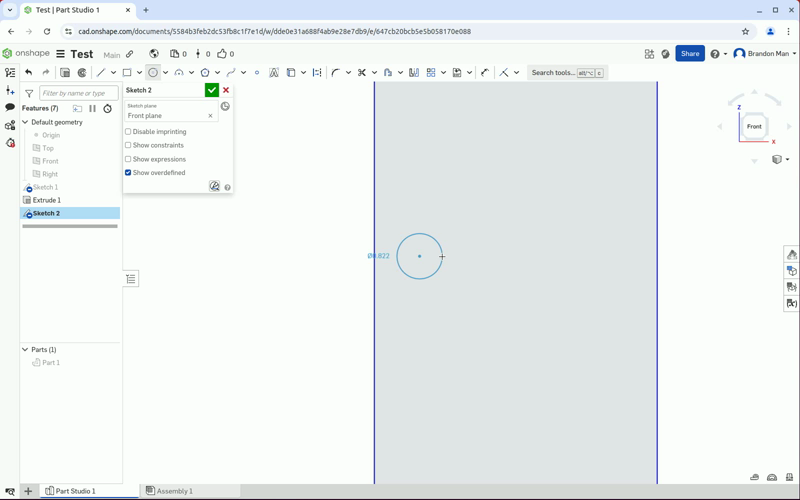
click(442, 256)
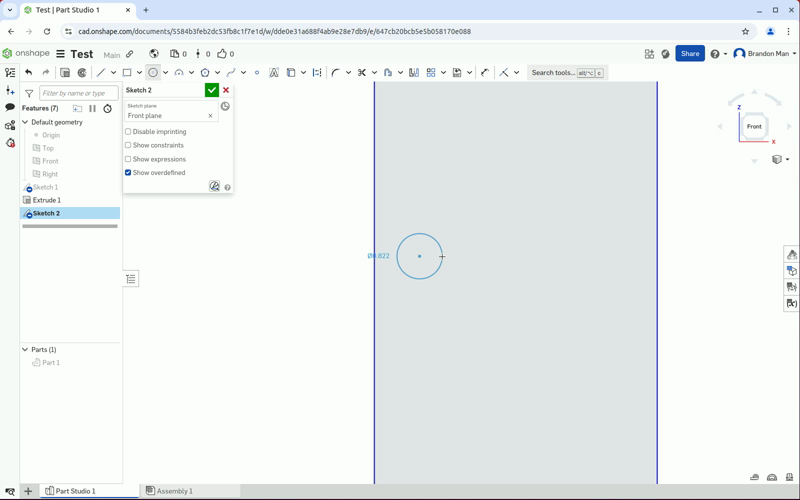
scroll(-6)
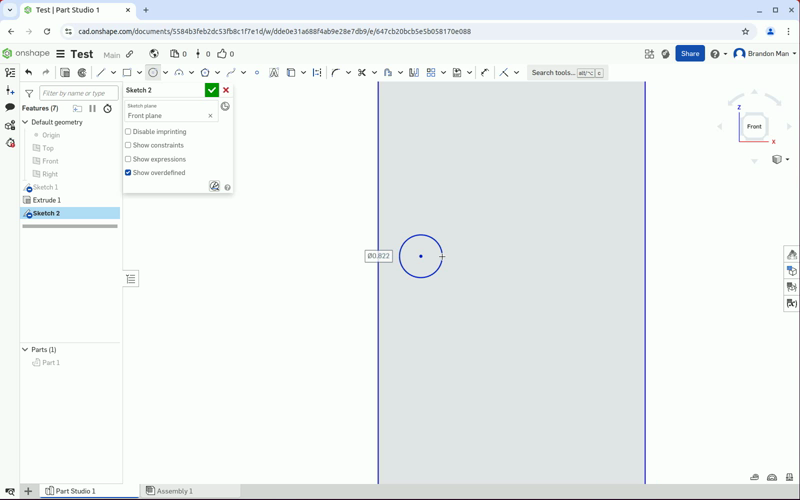
scroll(-6)
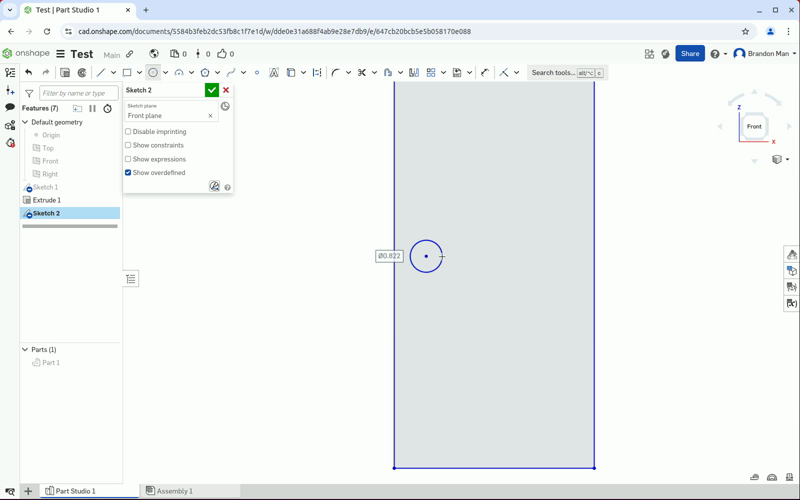
scroll(-6)
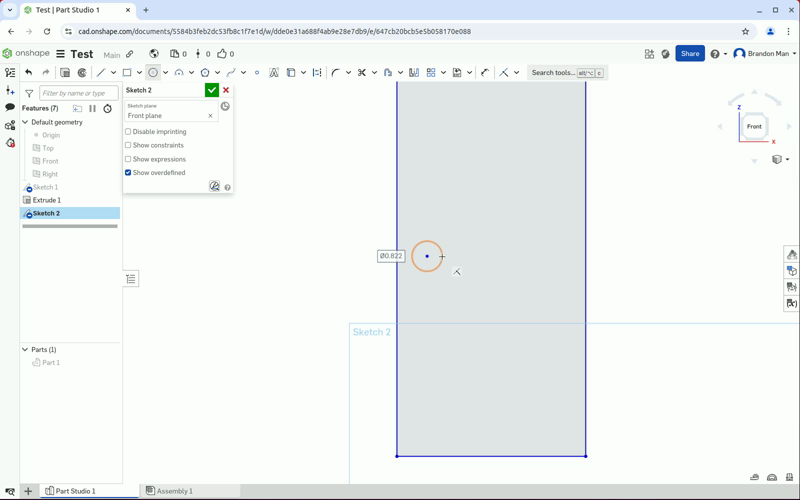
scroll(-6)
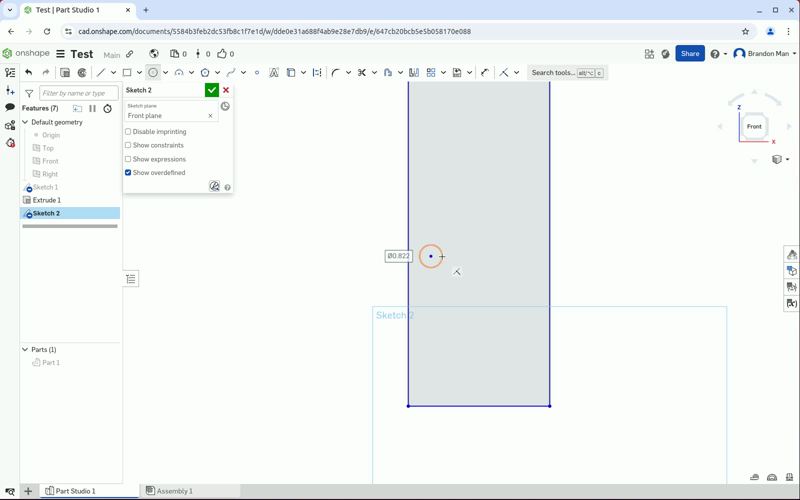
scroll(-6)
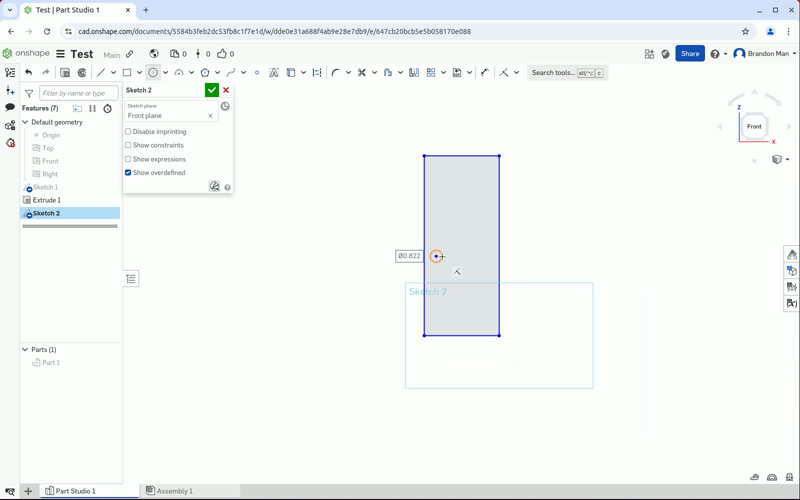
scroll(-6)
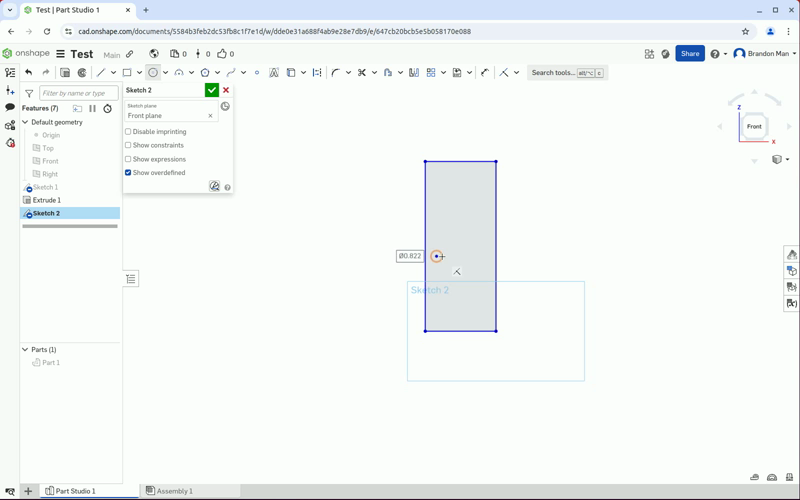
scroll(-6)
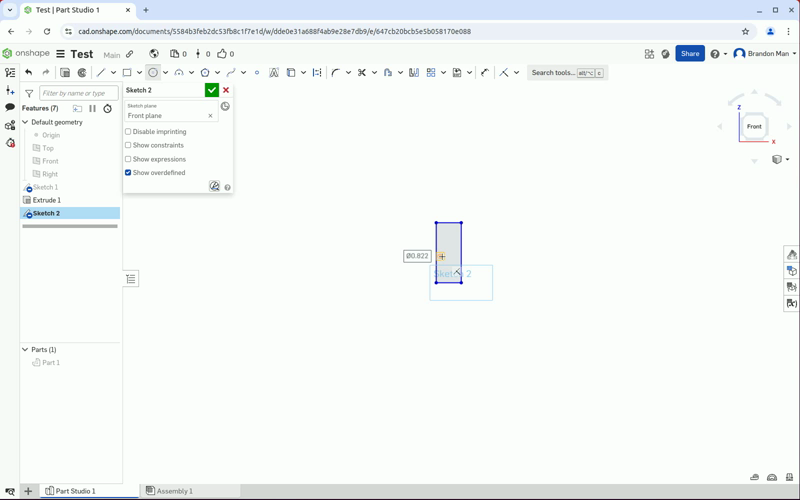
key(esc)
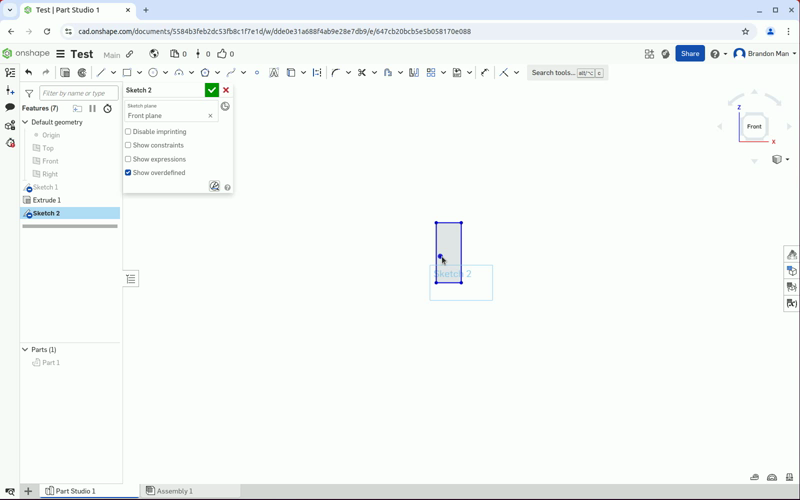
key(c)
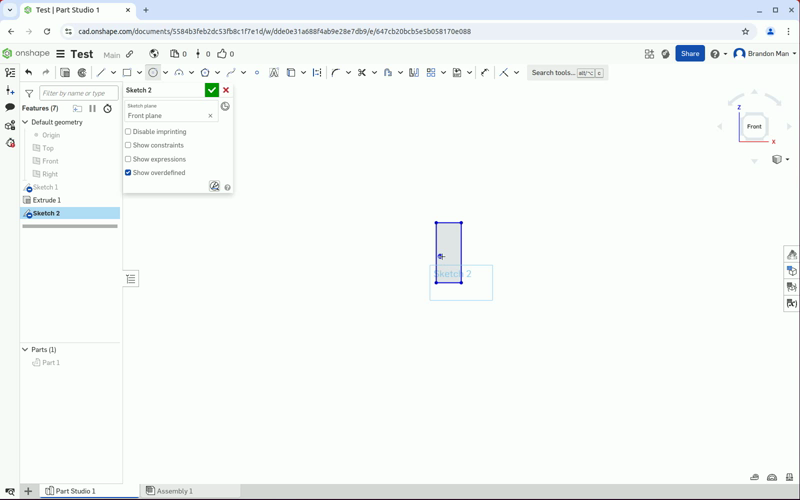
key_down(shift)
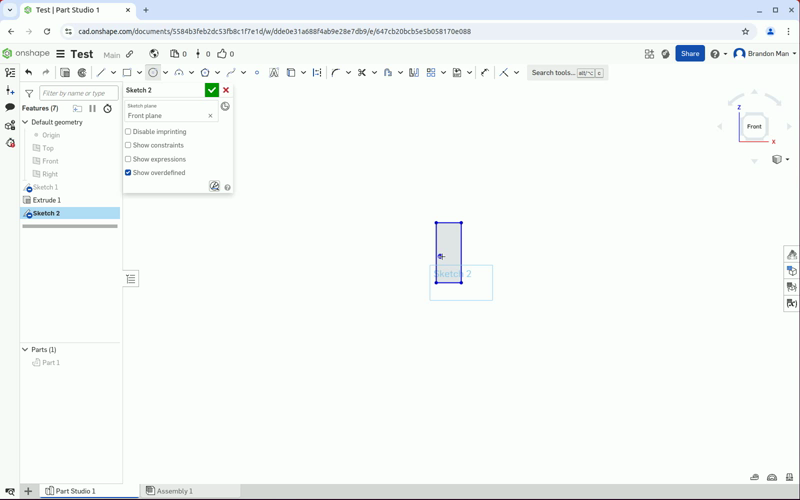
mouse_move(440, 227)
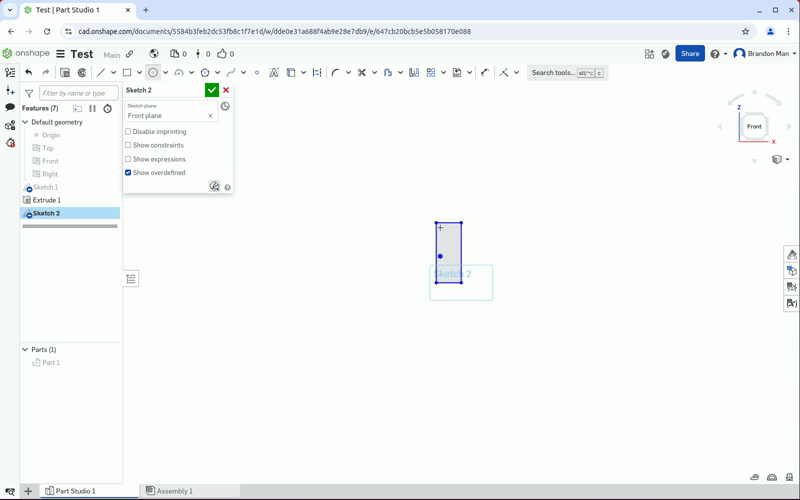
click(440, 227)
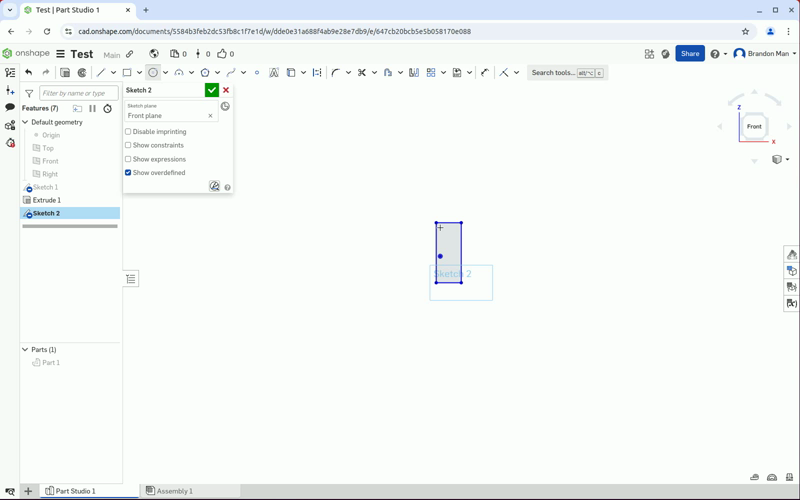
key_up(shift)
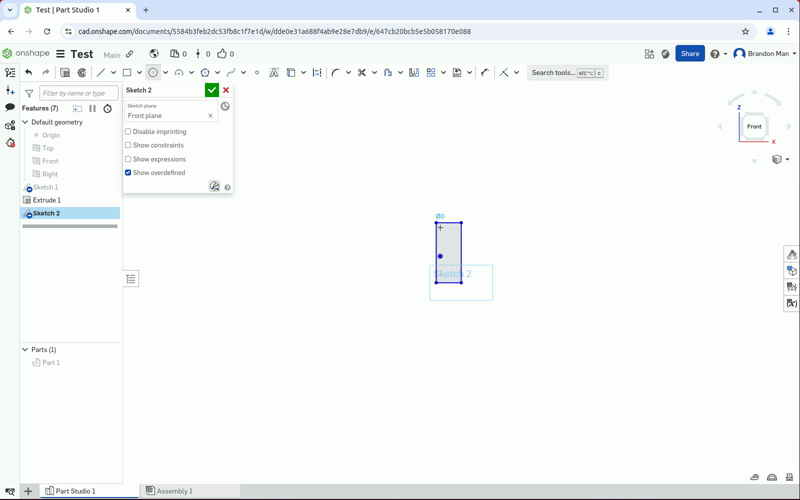
mouse_move(442, 227)
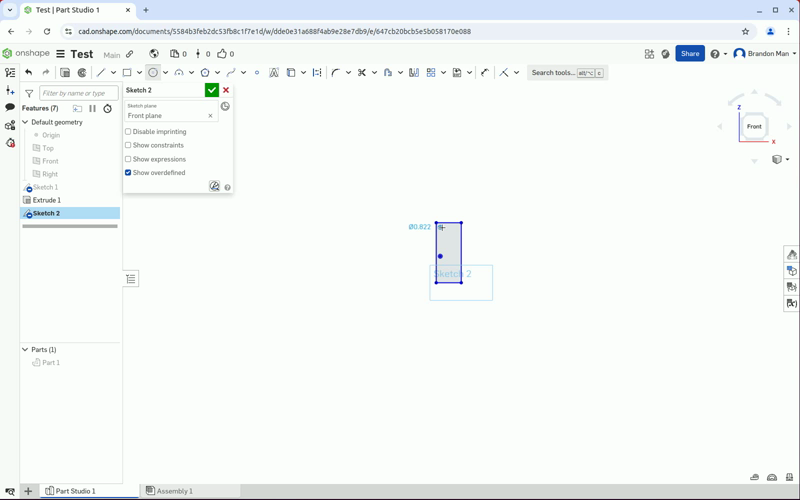
scroll(6)
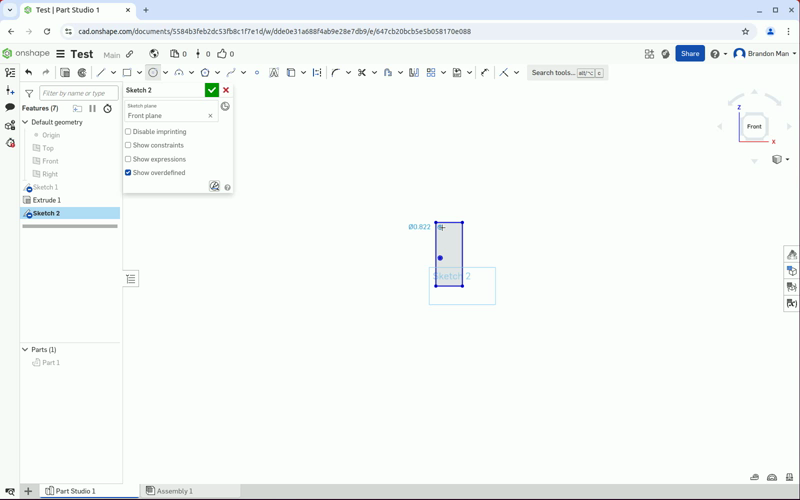
scroll(6)
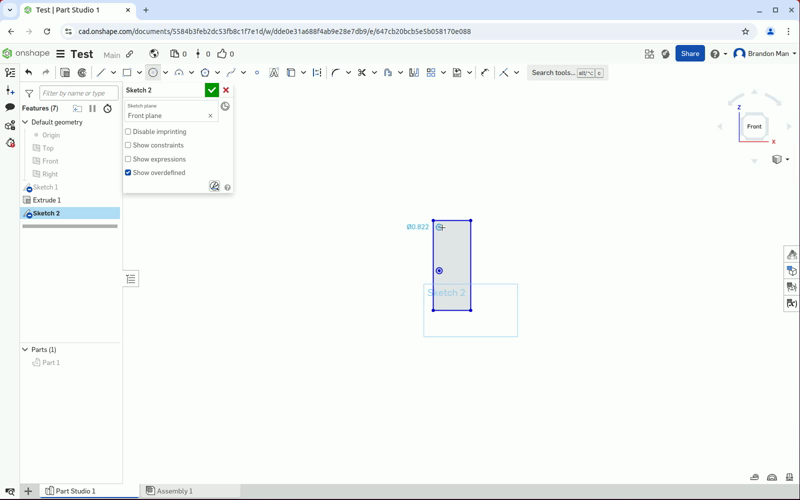
scroll(6)
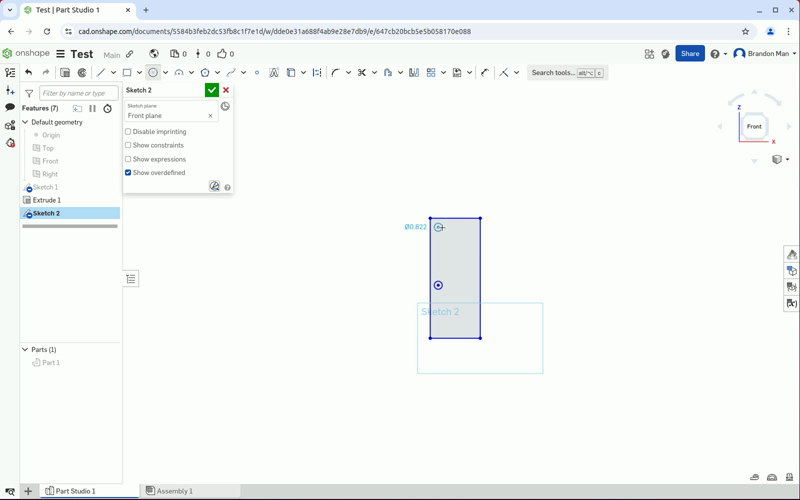
scroll(6)
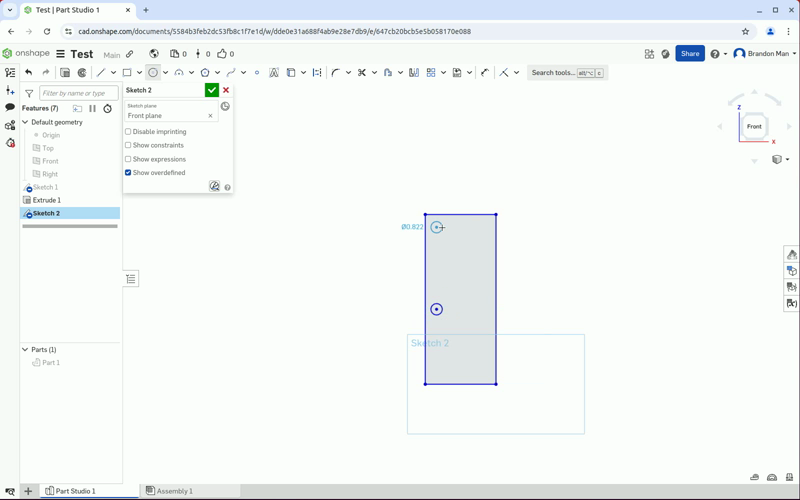
scroll(6)
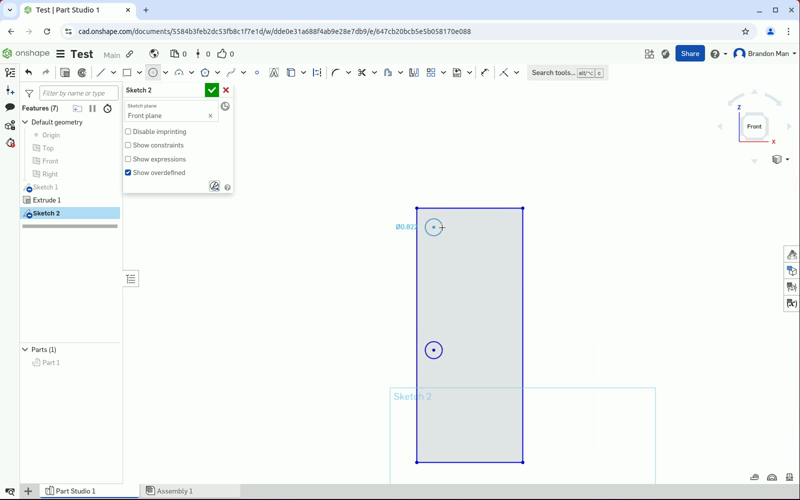
scroll(6)
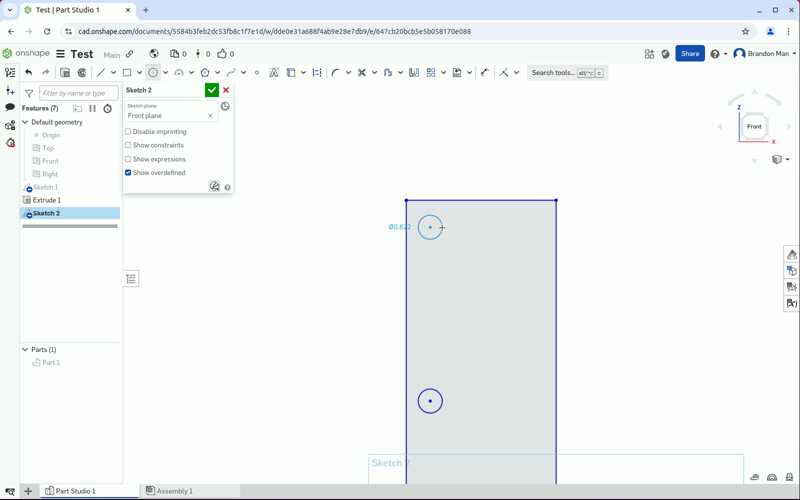
scroll(6)
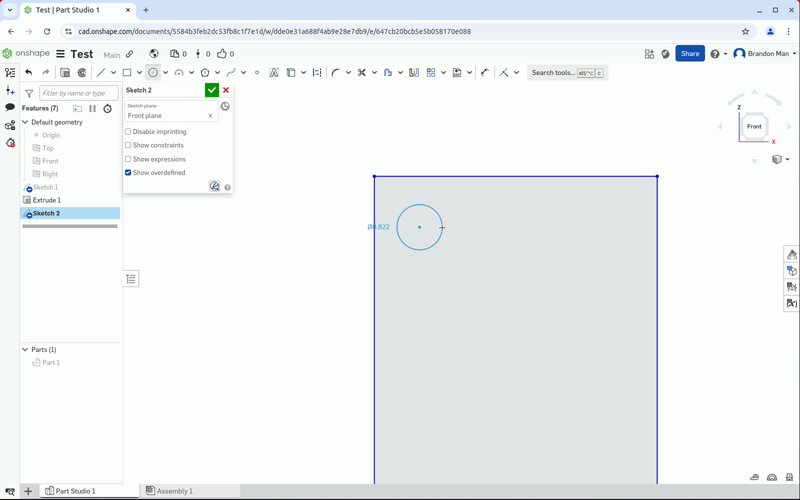
click(442, 227)
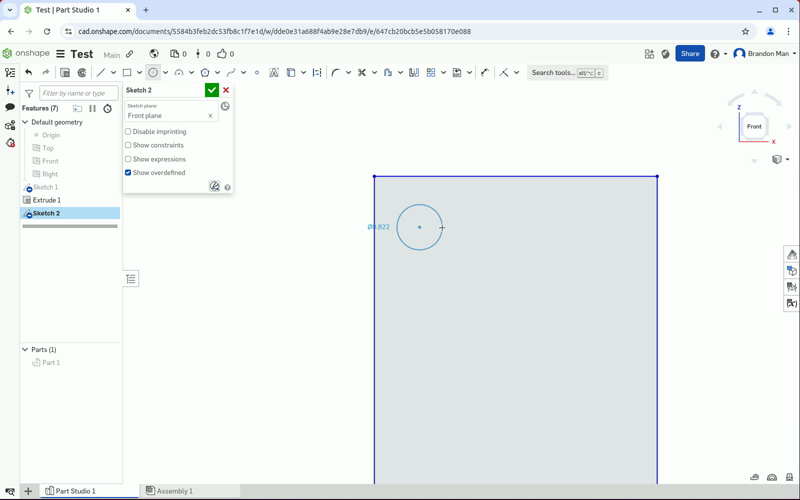
scroll(-6)
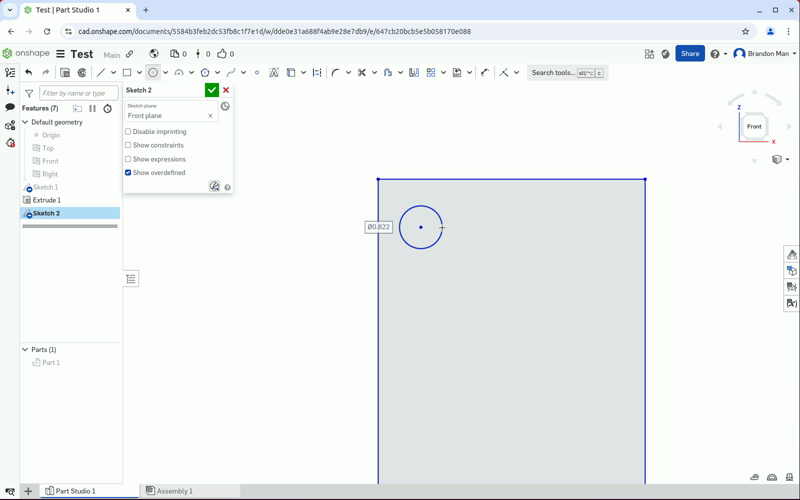
scroll(-6)
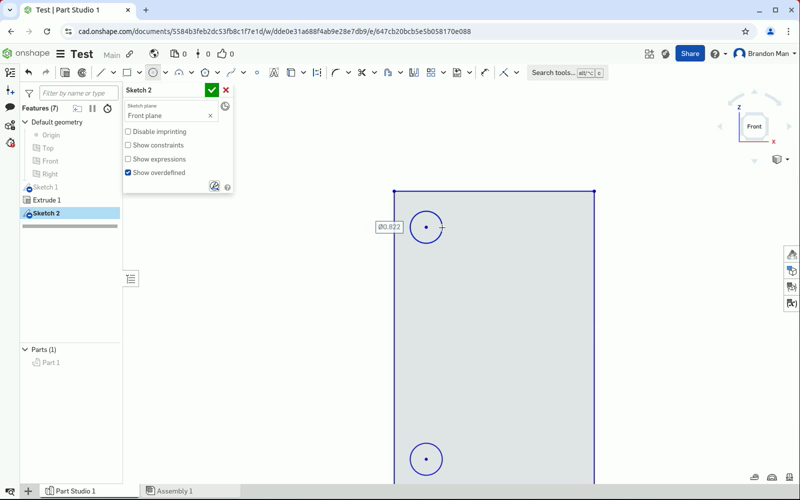
scroll(-6)
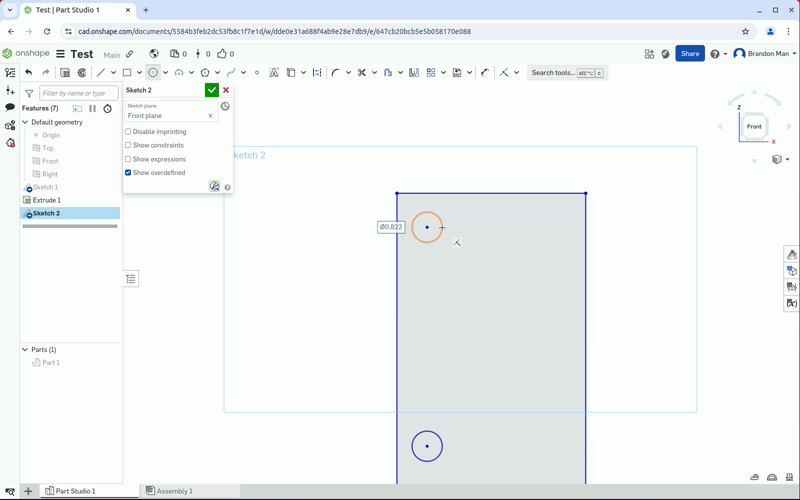
scroll(-6)
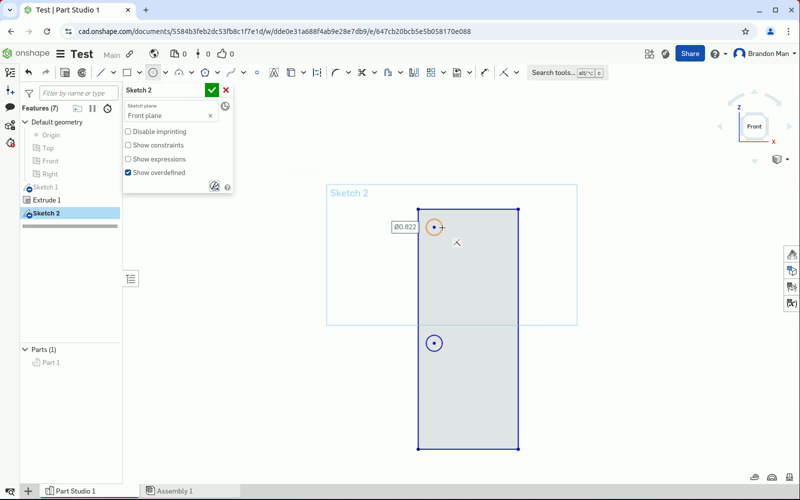
scroll(-6)
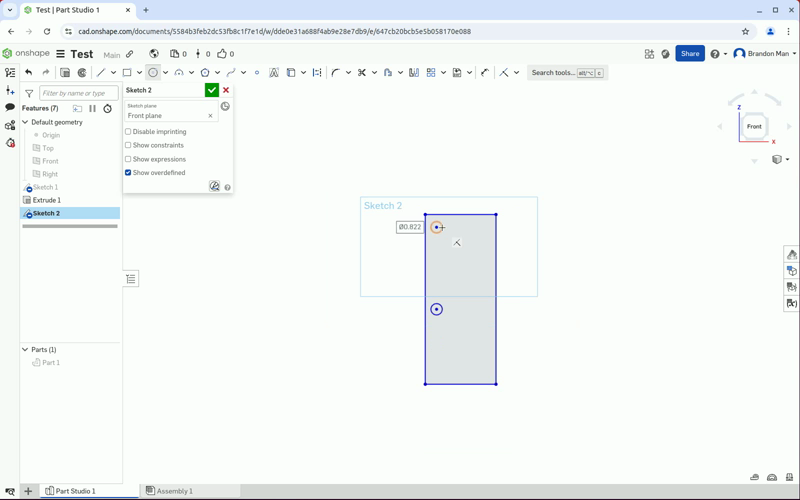
scroll(-6)
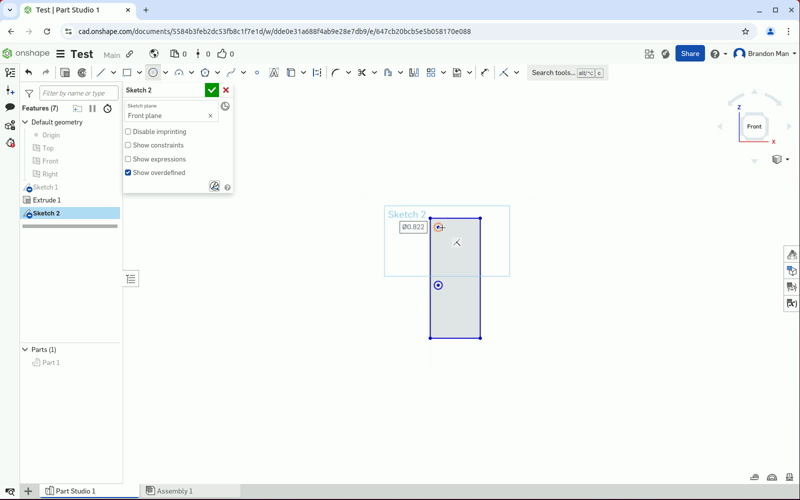
scroll(-6)
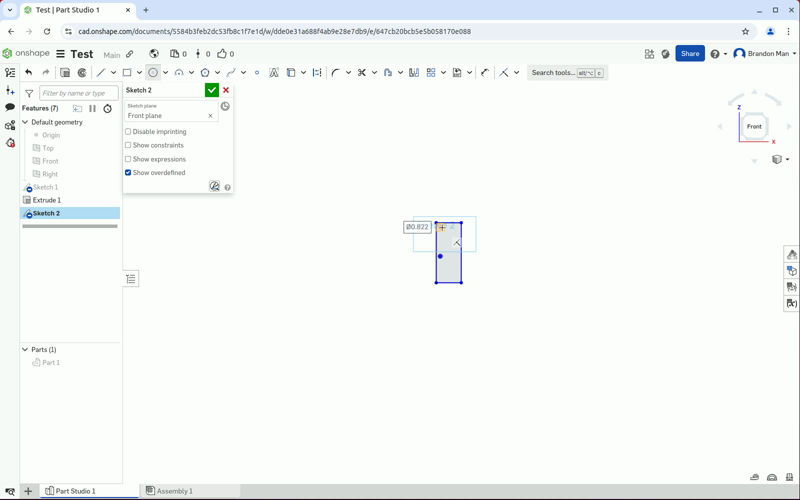
key(esc)
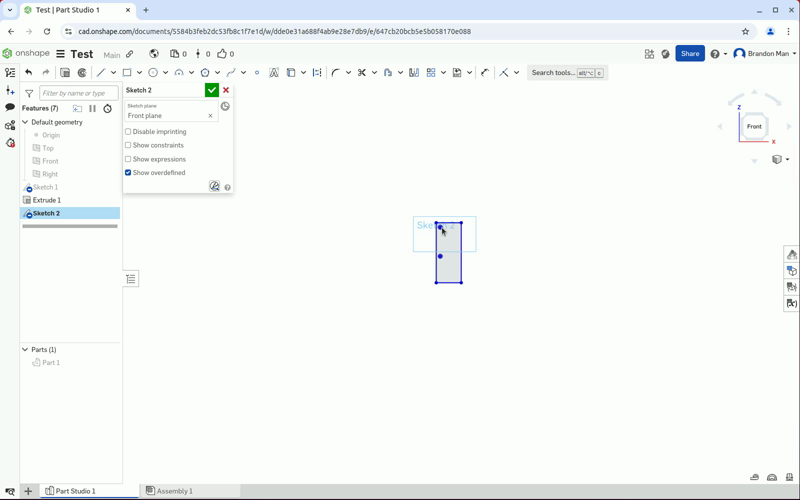
mouse_move(454, 271)
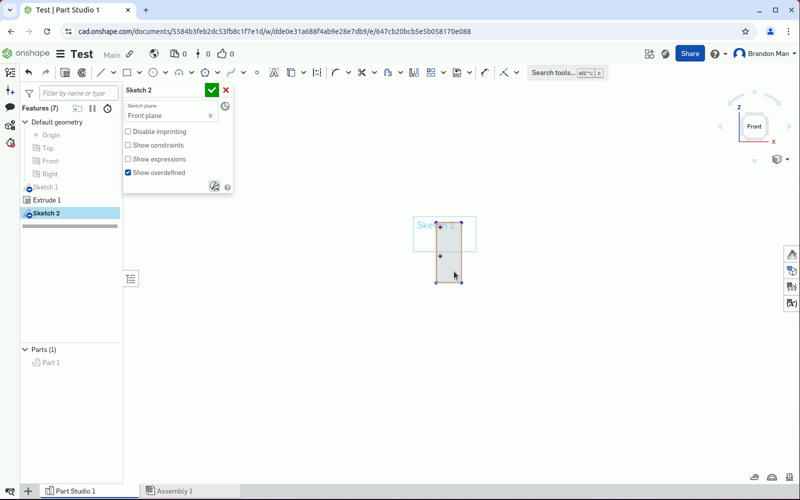
scroll(6)
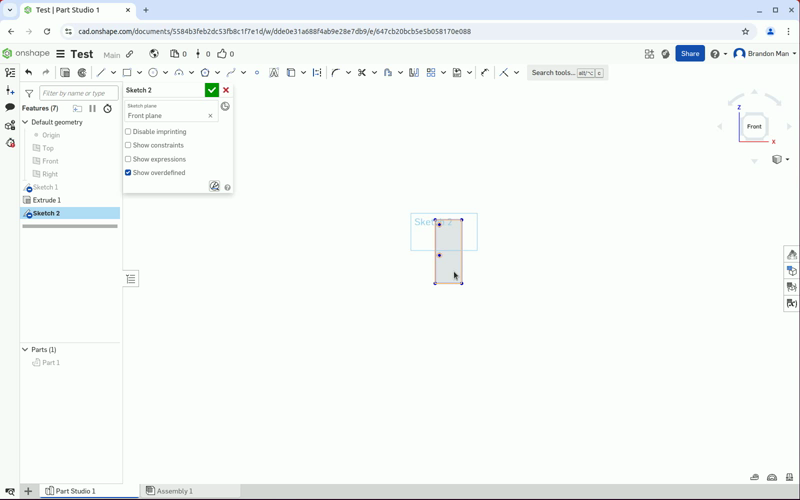
scroll(6)
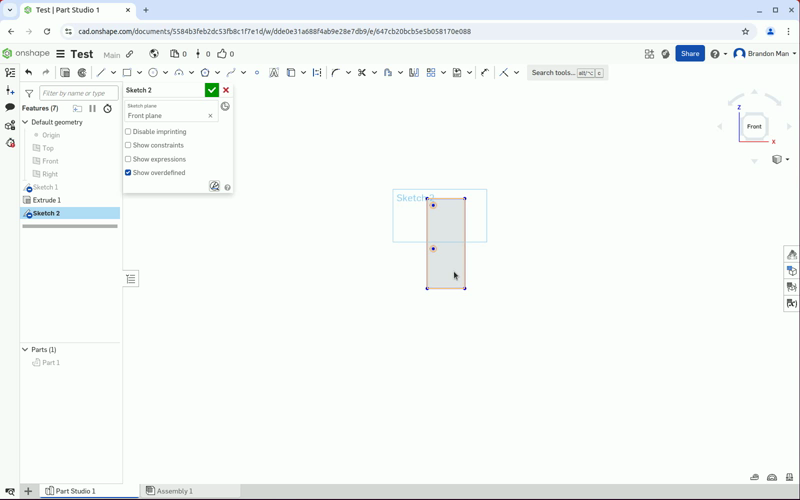
scroll(6)
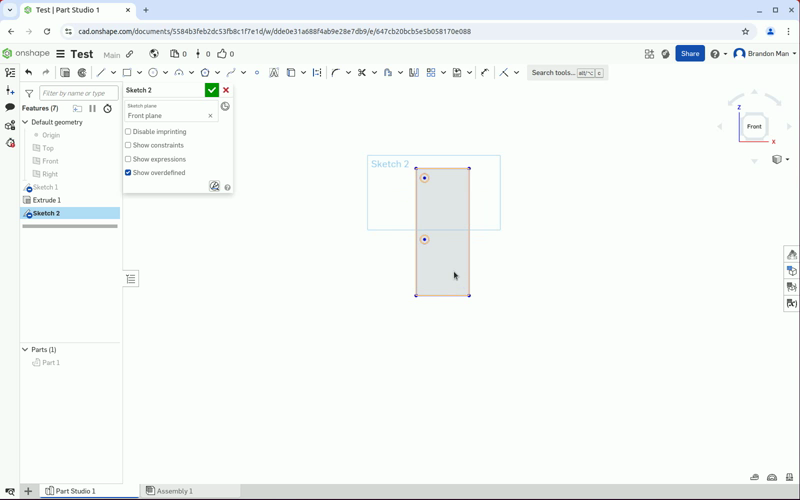
scroll(6)
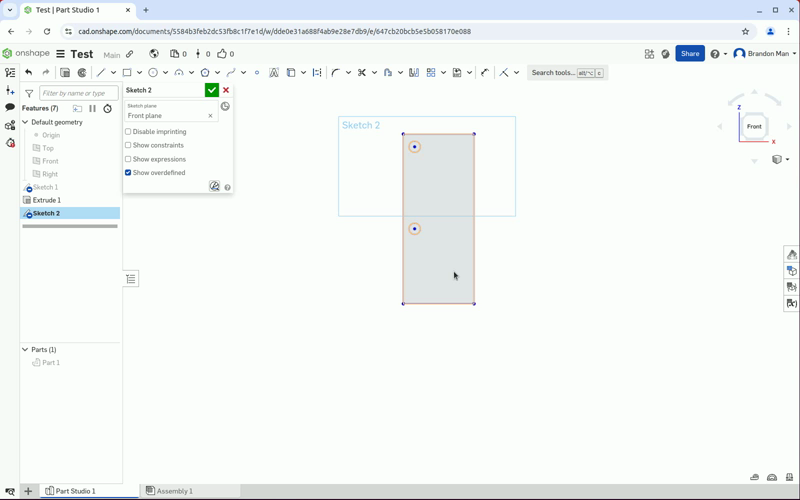
scroll(6)
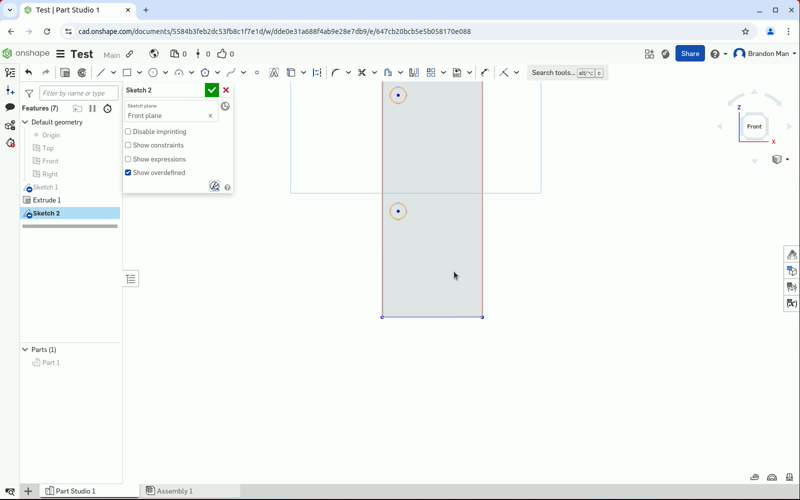
scroll(6)
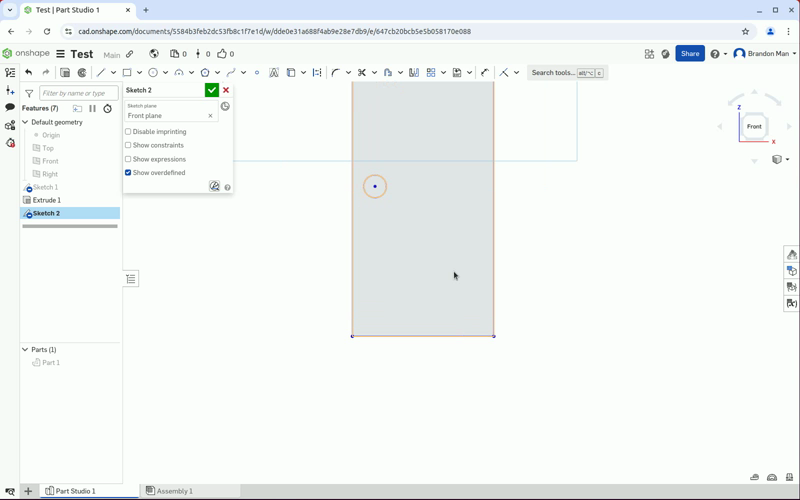
scroll(6)
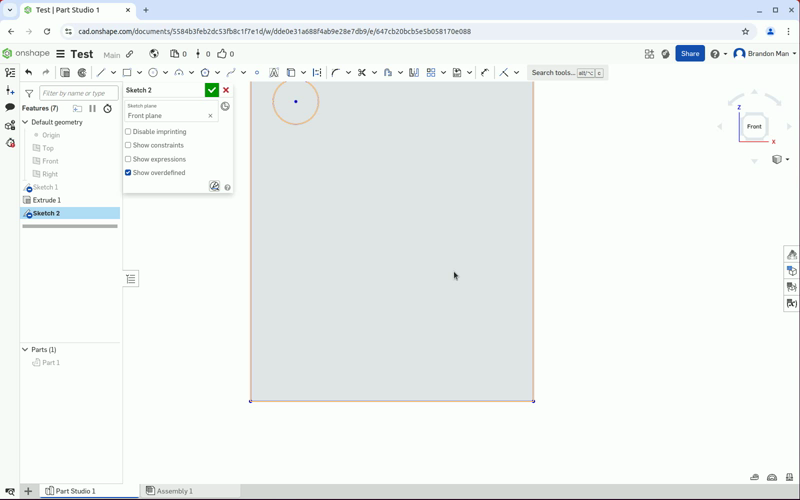
click(454, 271)
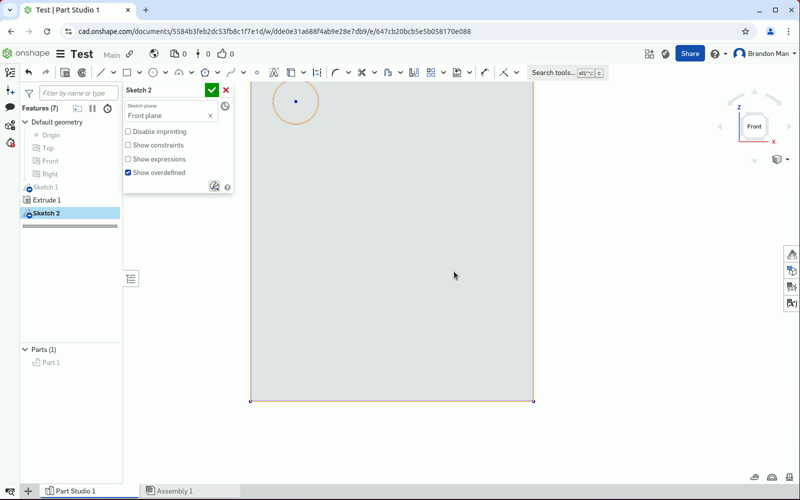
scroll(-6)
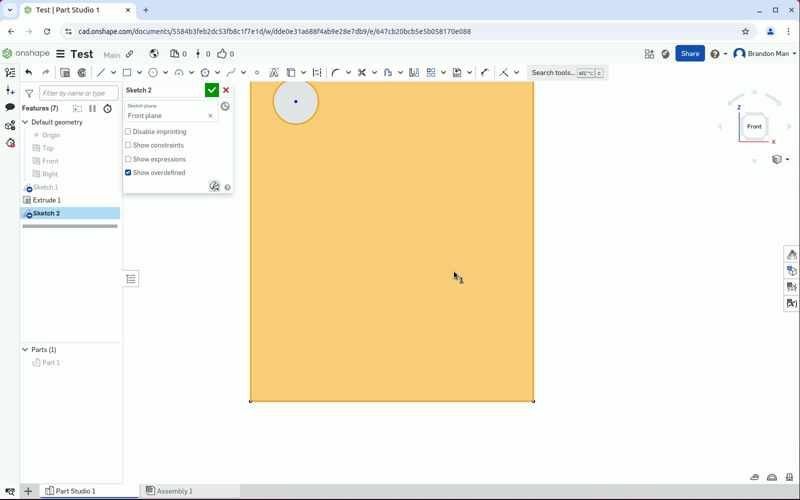
scroll(-6)
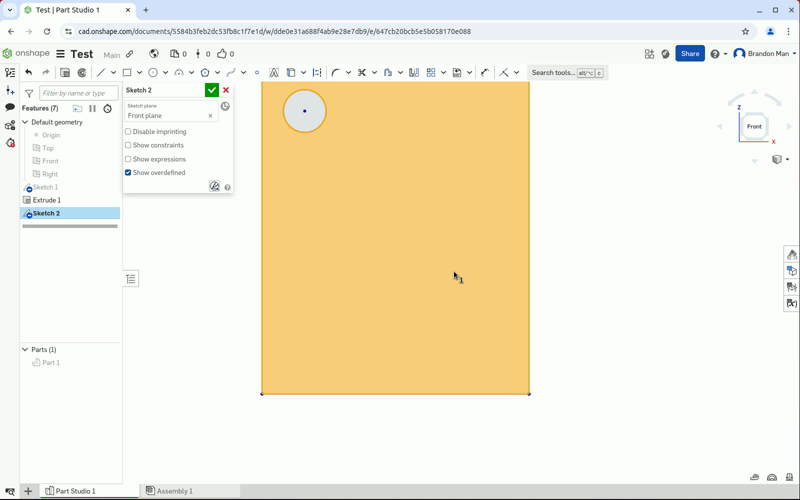
scroll(-6)
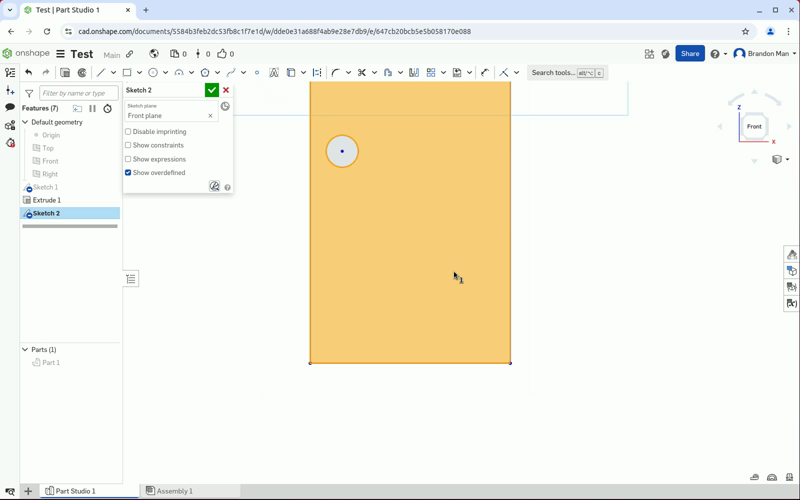
scroll(-6)
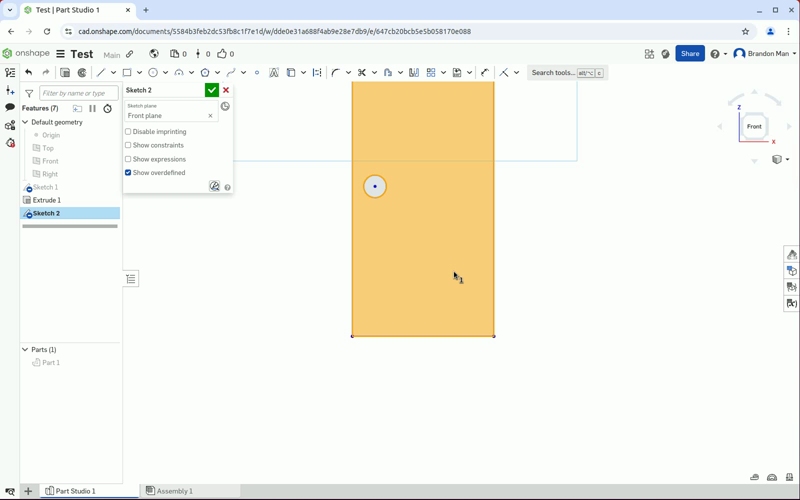
scroll(-6)
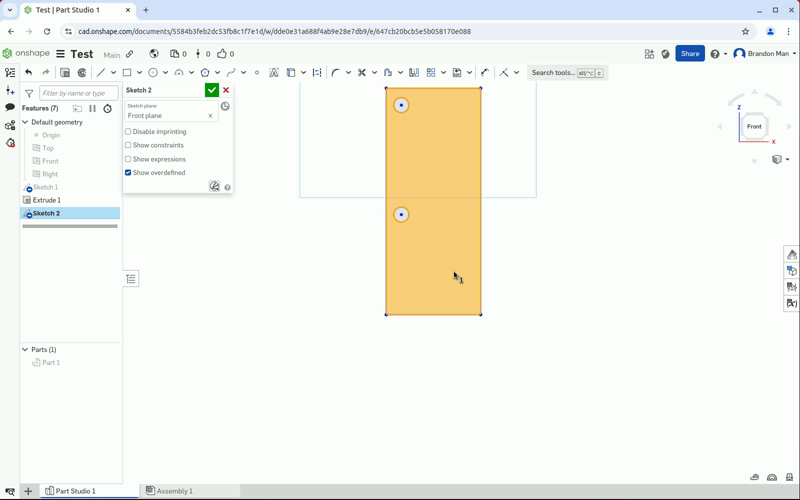
scroll(-6)
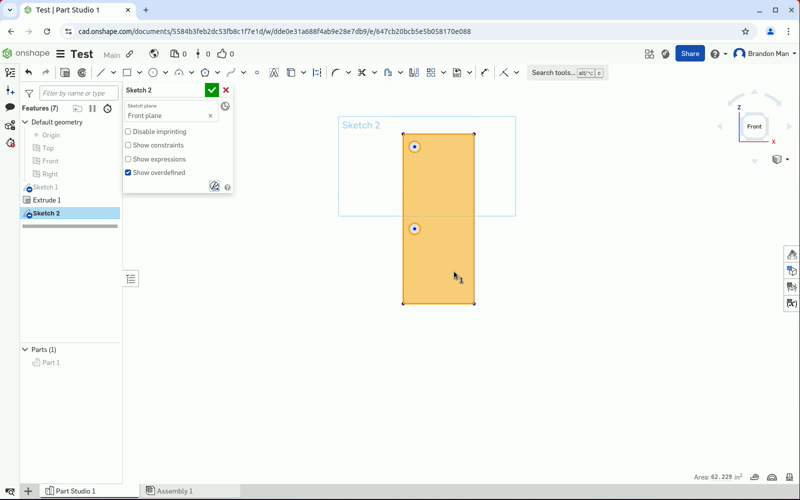
scroll(-6)
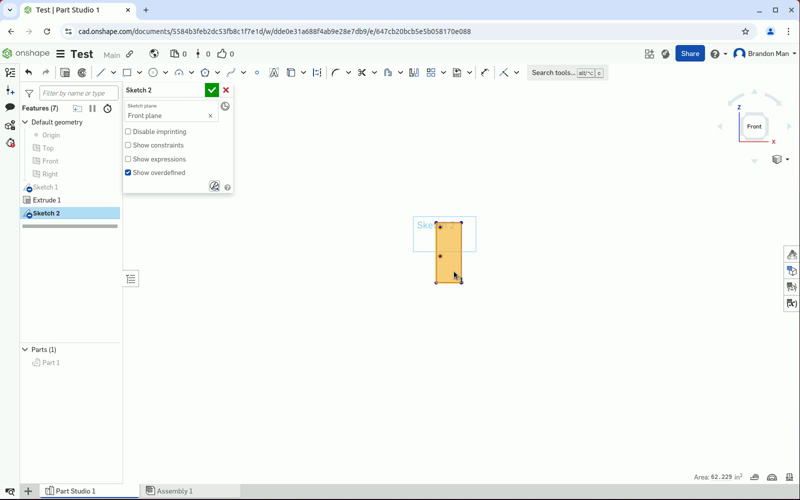
mouse_move(73, 352)
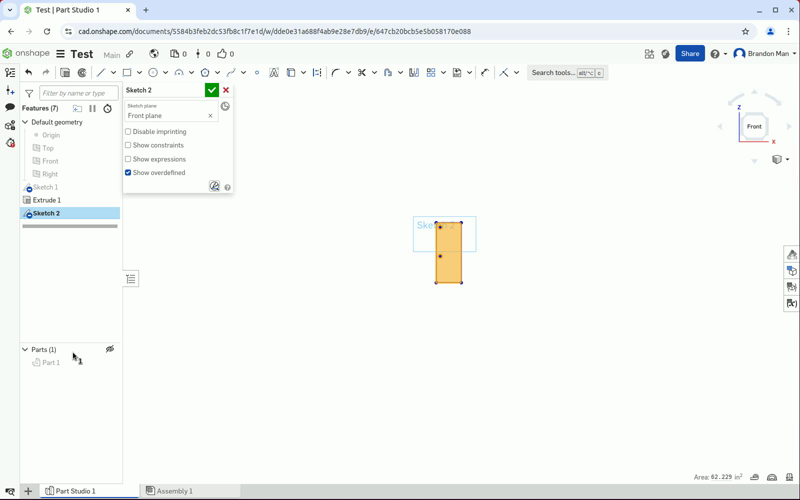
key(shift+y)
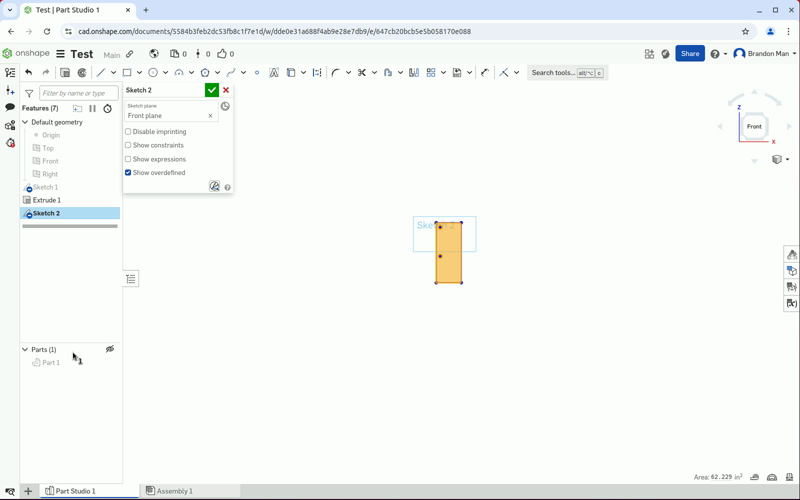
key(shift+e)
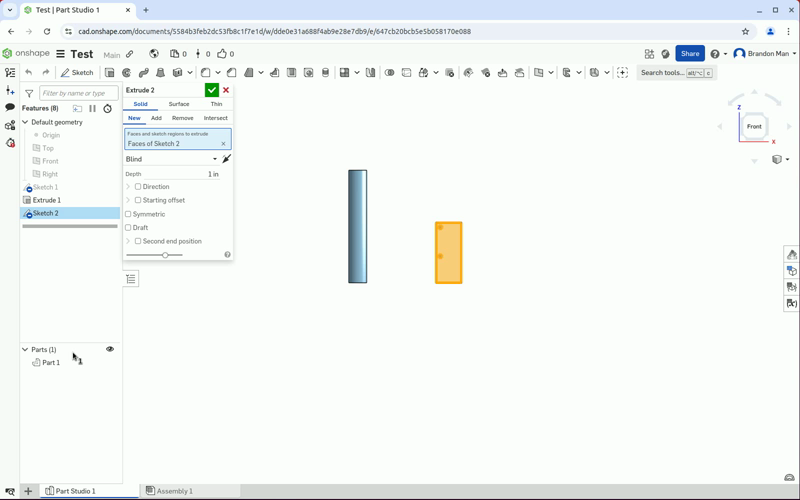
mouse_move(143, 106)
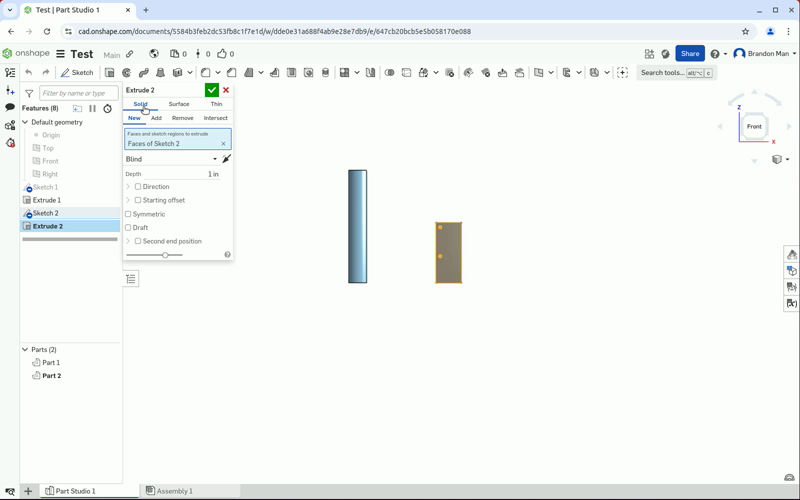
click(143, 106)
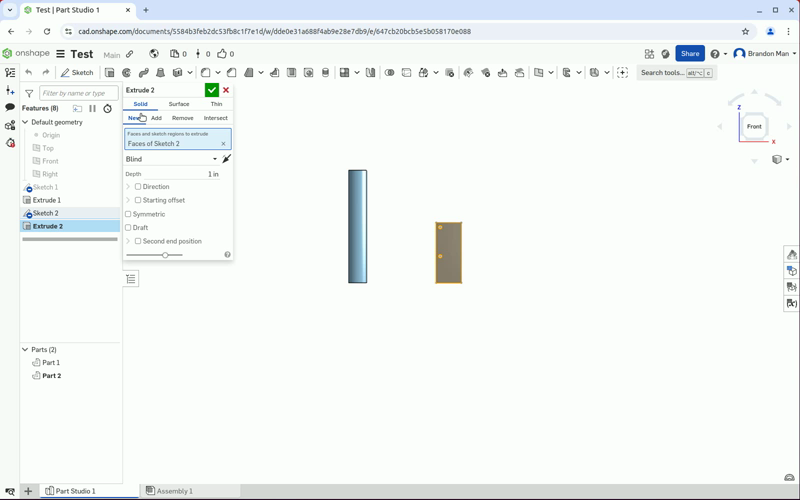
mouse_move(137, 120)
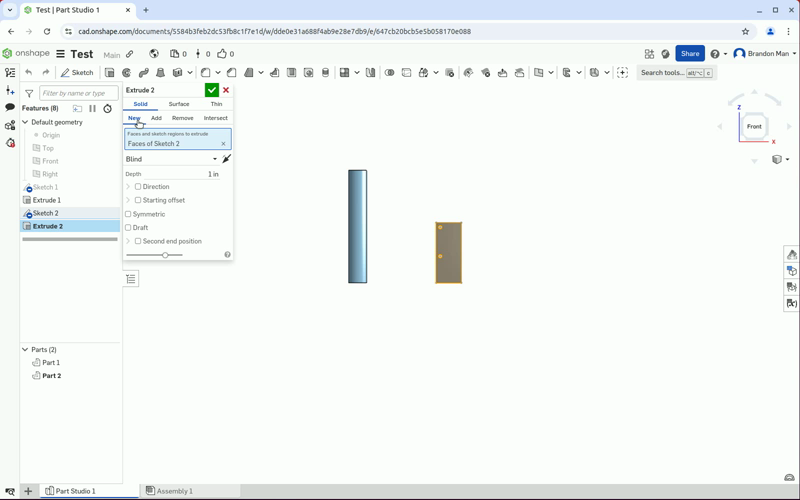
click(137, 120)
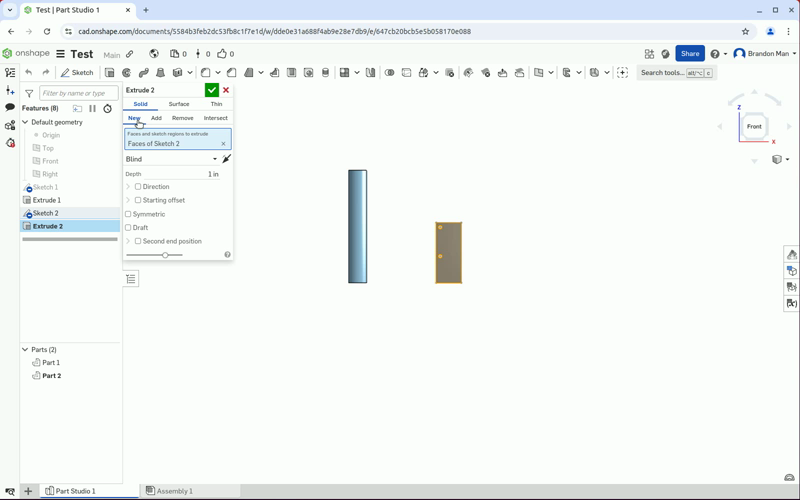
key(tab, 4)
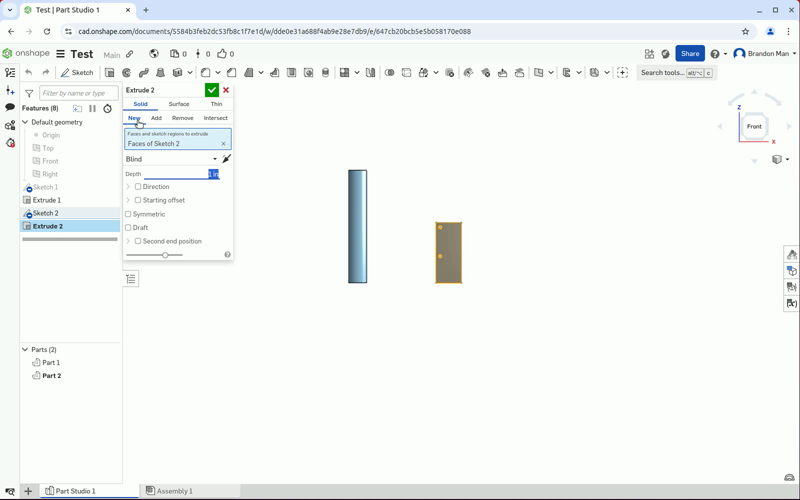
text(-0.963)
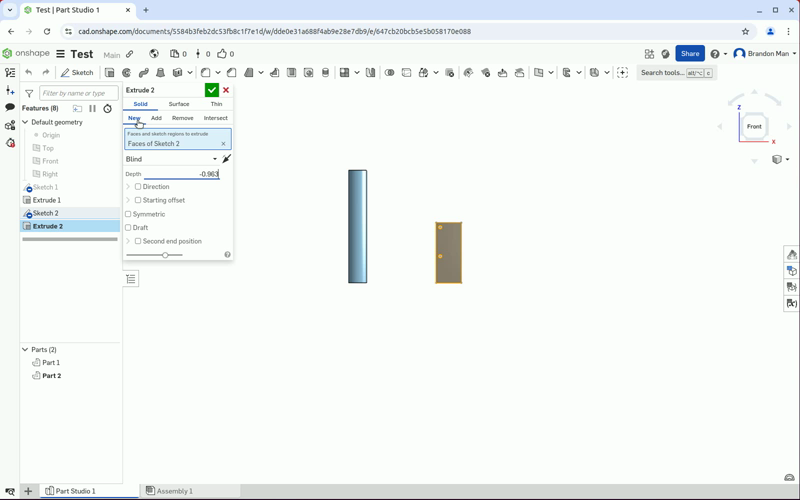
key(enter)
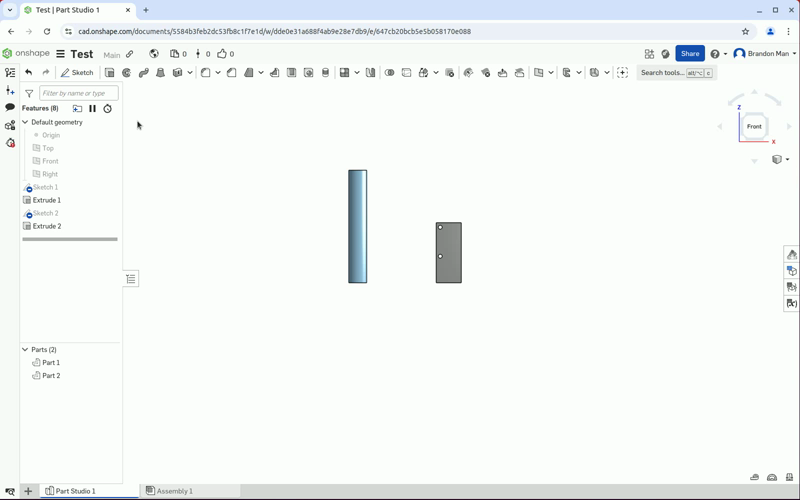
key(shift+h)
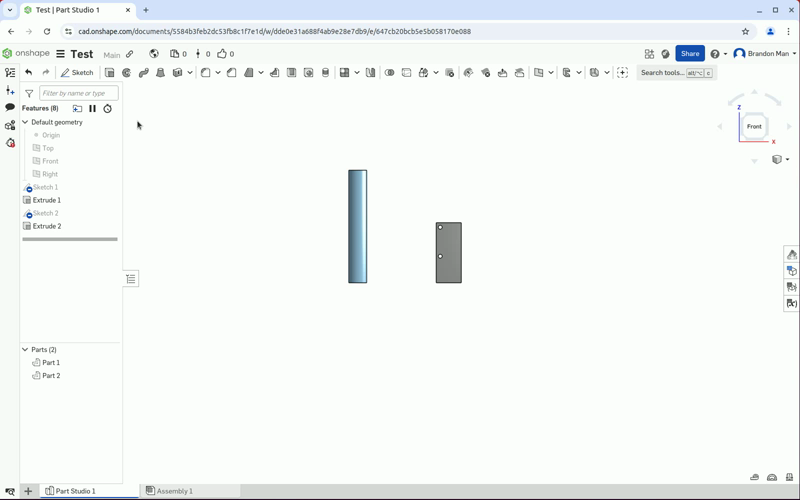
key(shift+h)
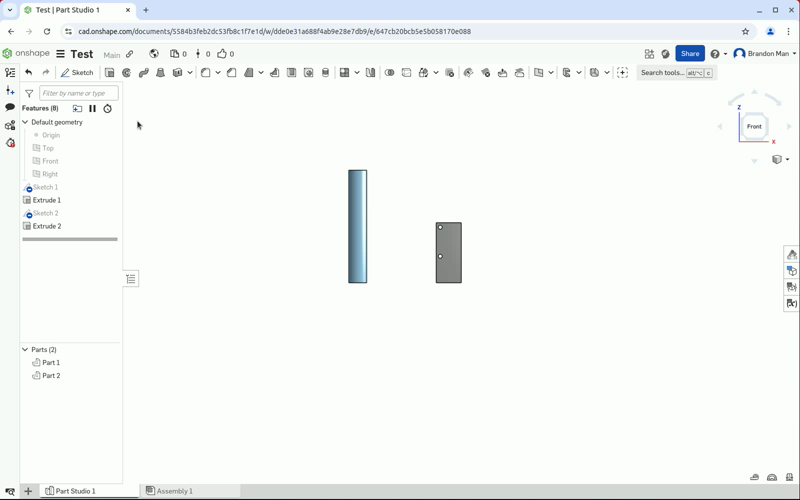
mouse_move(73, 189)
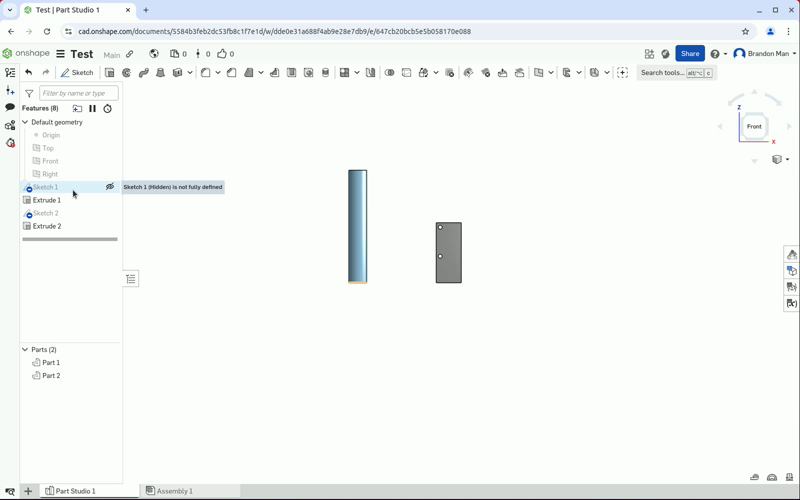
click(73, 189)
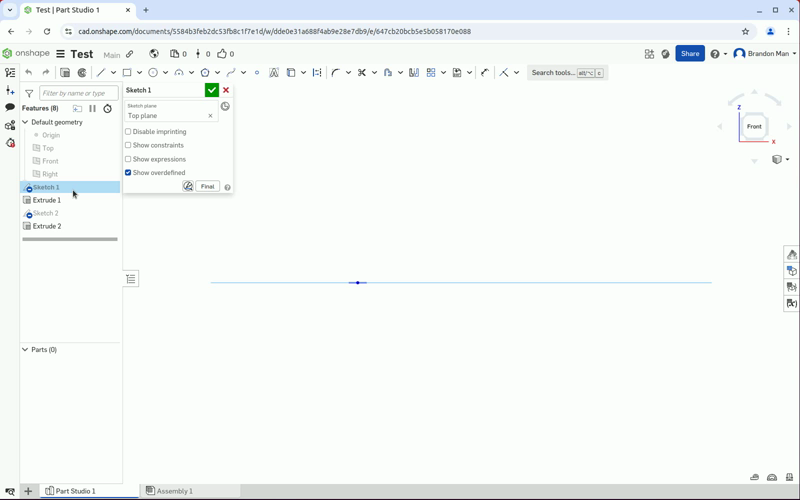
mouse_move(229, 92)
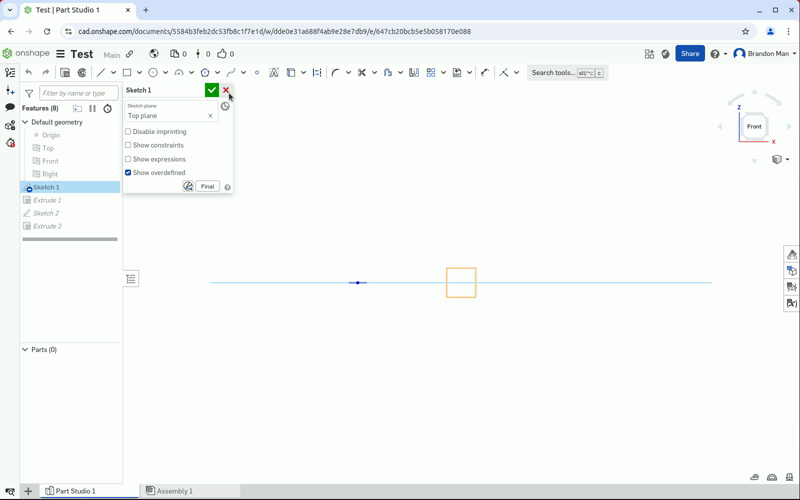
click(229, 92)
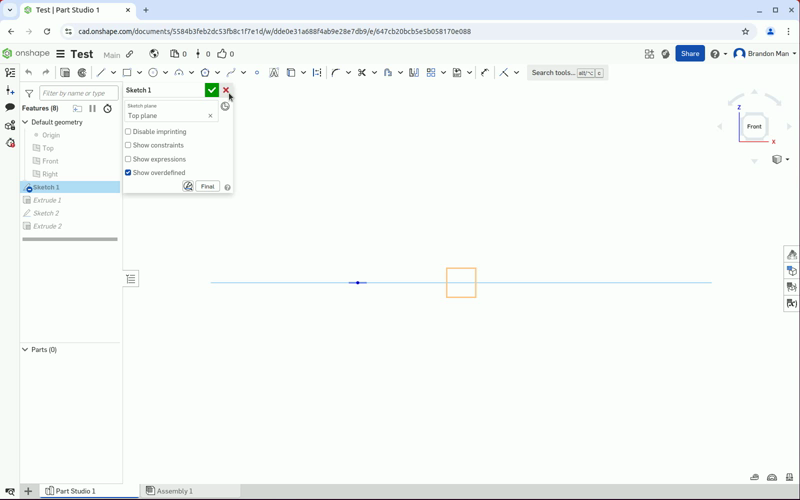
key(shift+s)
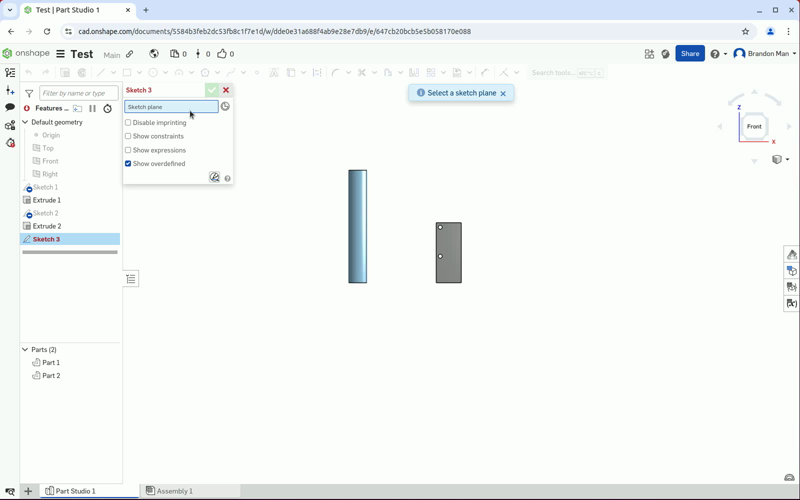
mouse_move(73, 163)
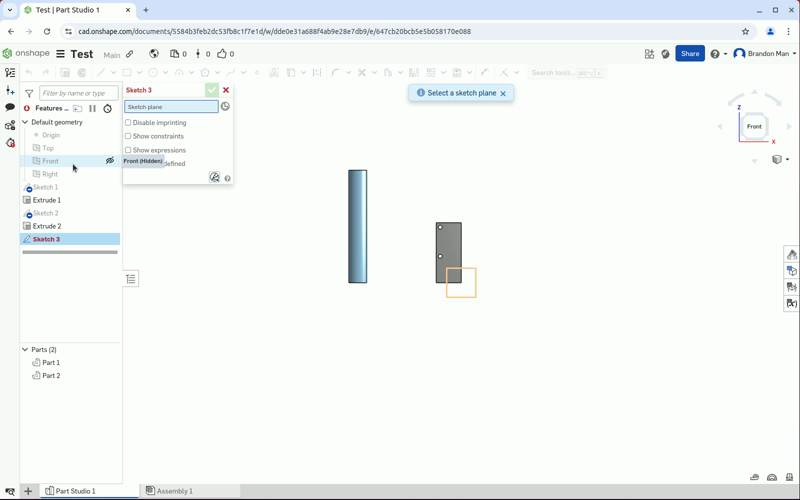
click(73, 163)
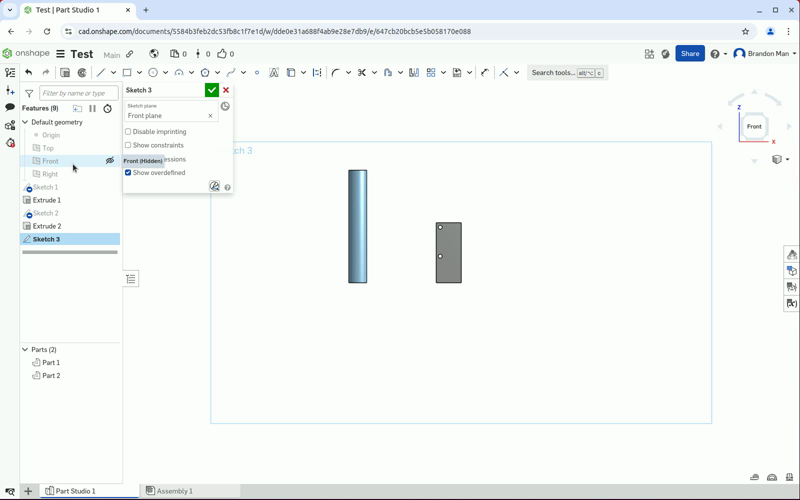
mouse_move(73, 352)
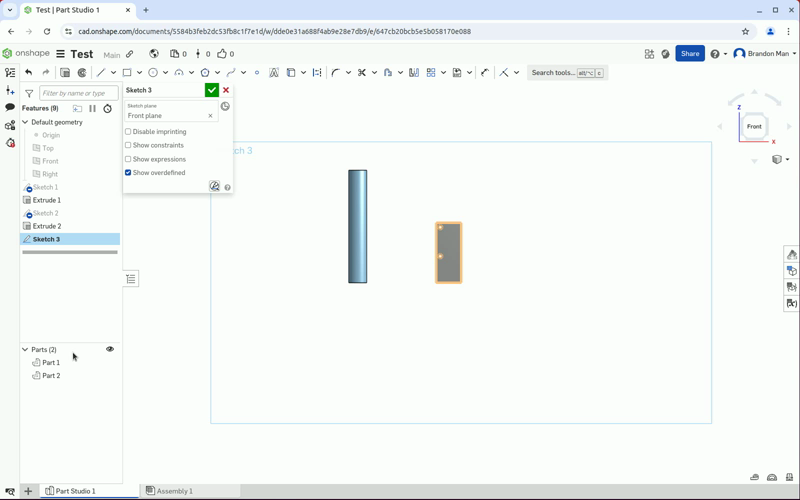
key(y)
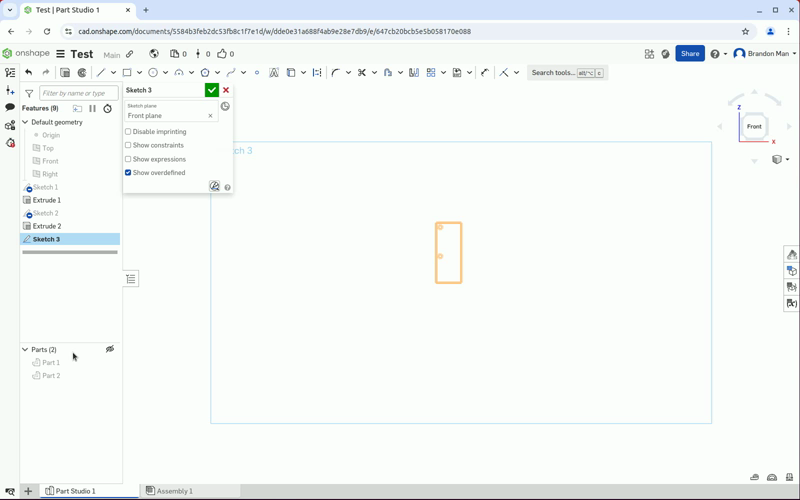
key(l)
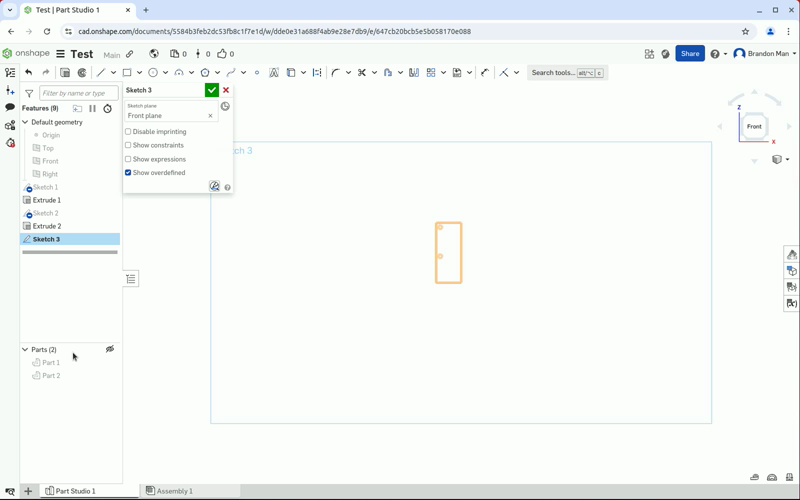
key_down(shift)
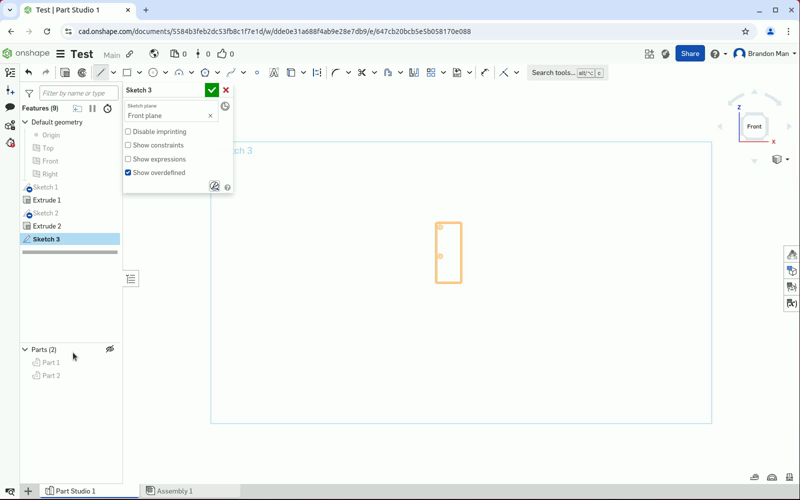
mouse_move(432, 232)
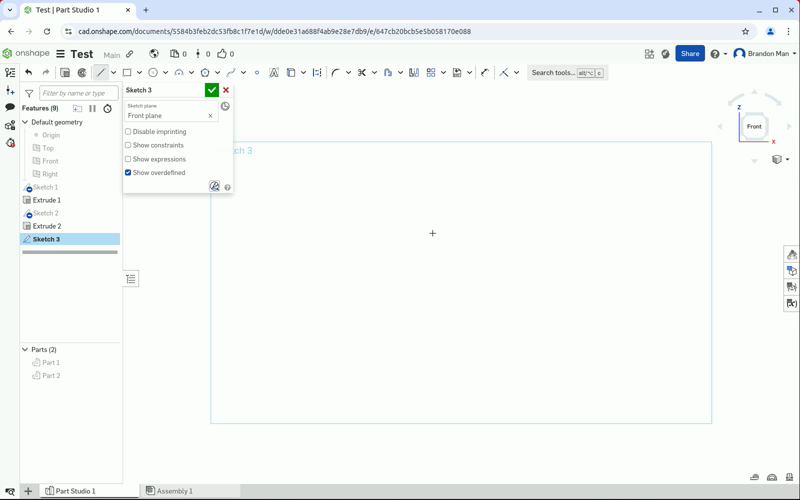
click(432, 232)
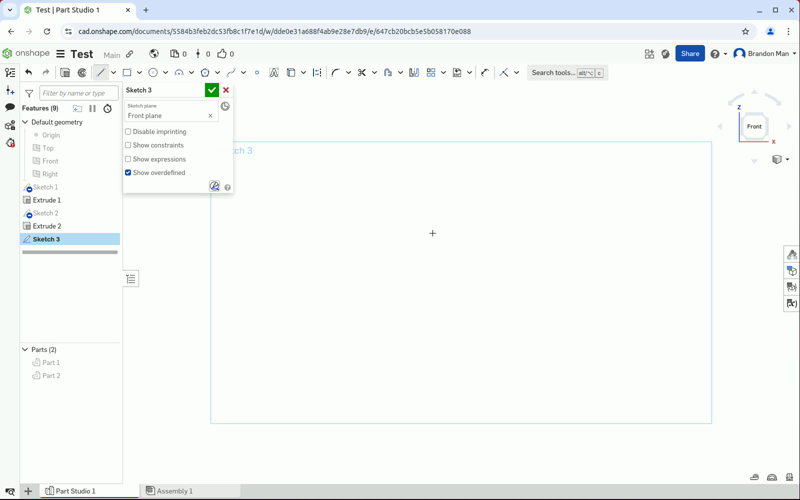
key_up(shift)
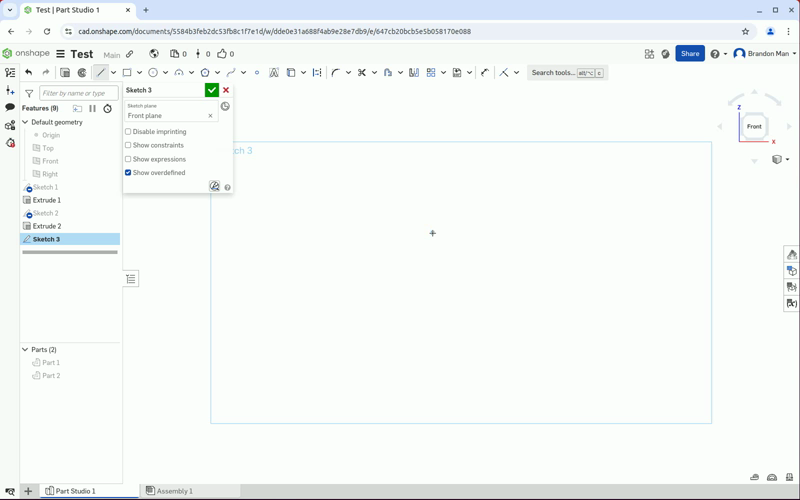
key_down(shift)
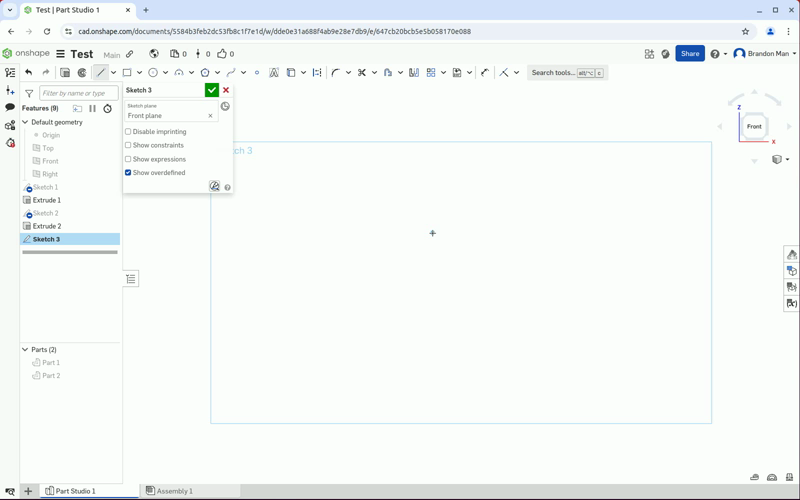
mouse_move(462, 232)
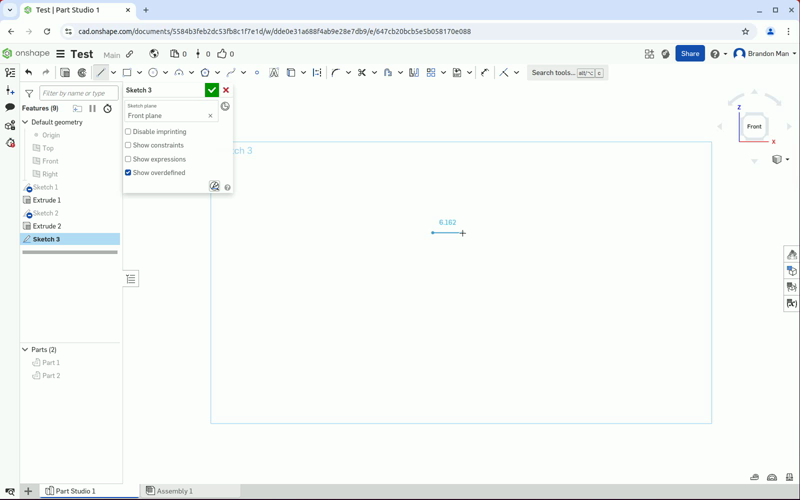
mouse_move(438, 232)
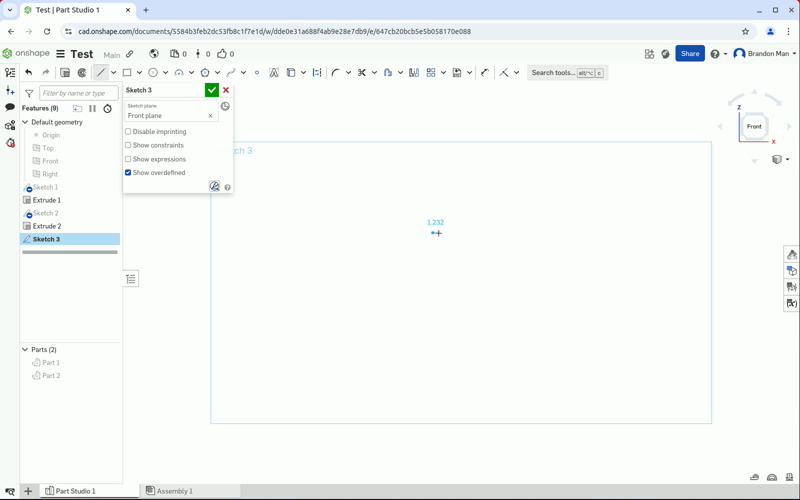
scroll(6)
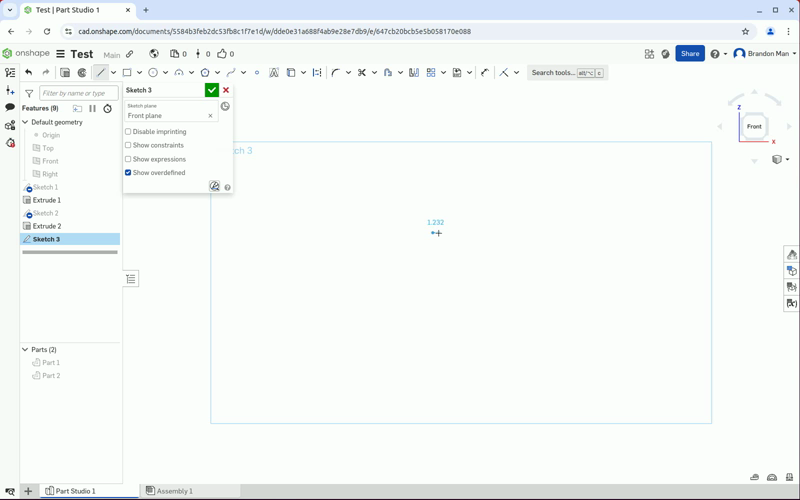
scroll(6)
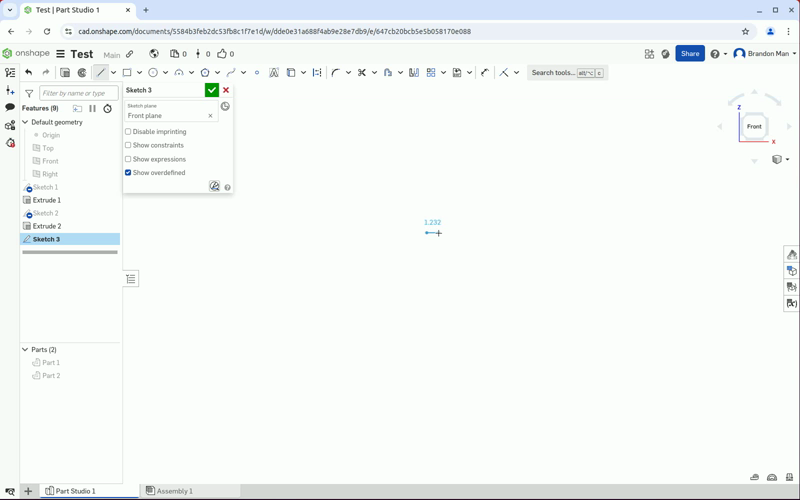
scroll(6)
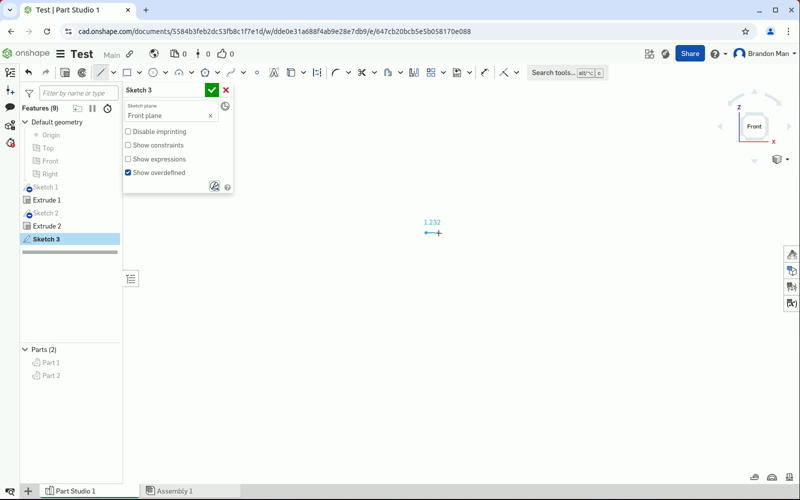
scroll(6)
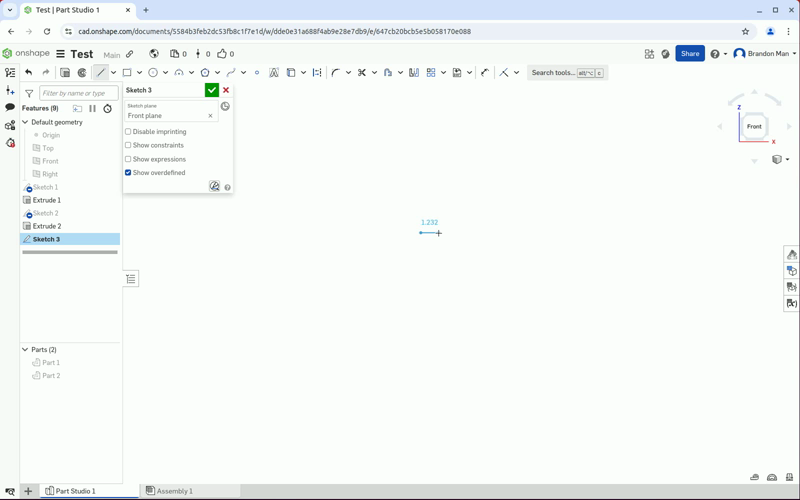
scroll(6)
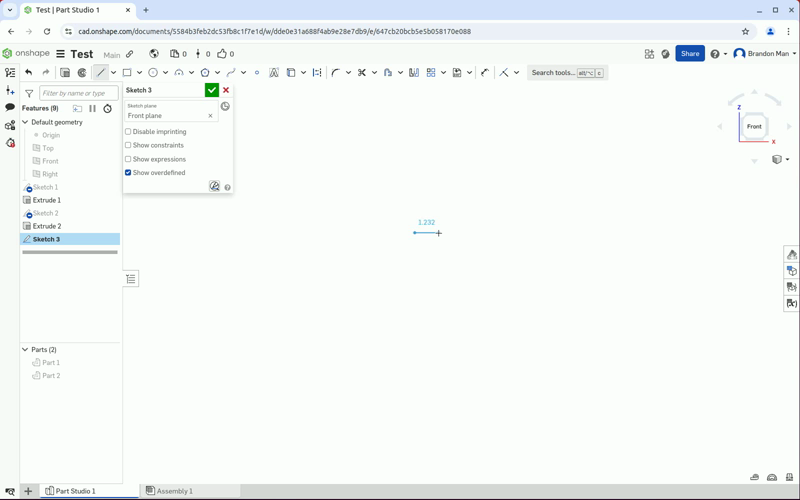
scroll(6)
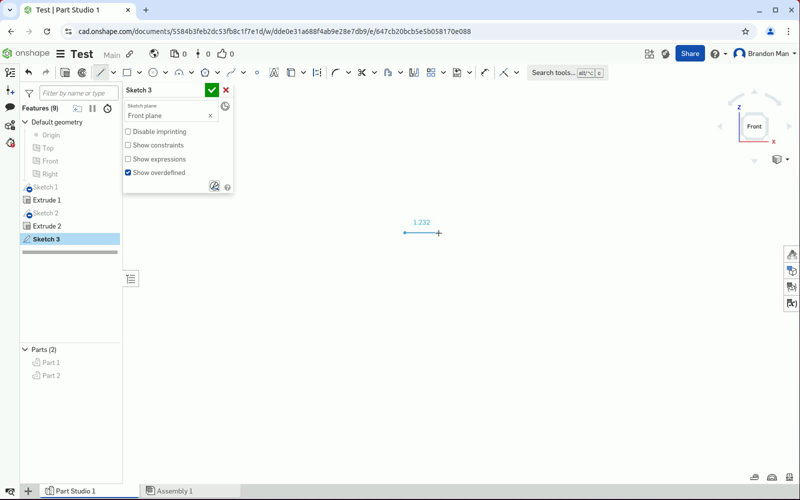
scroll(6)
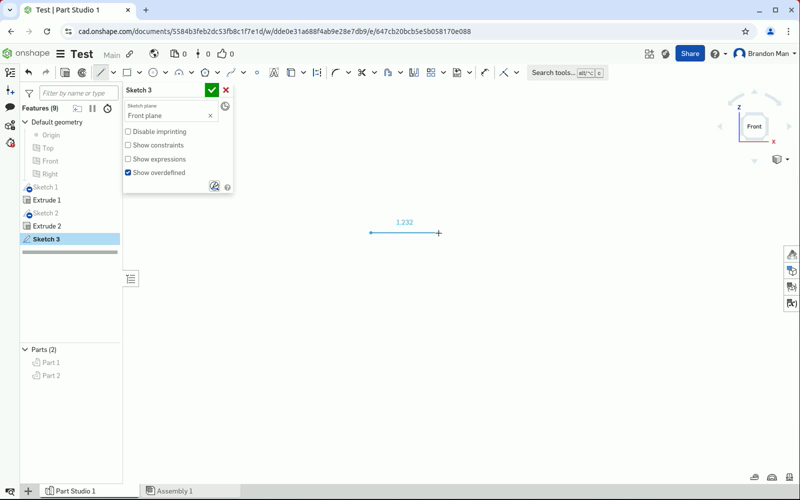
click(438, 232)
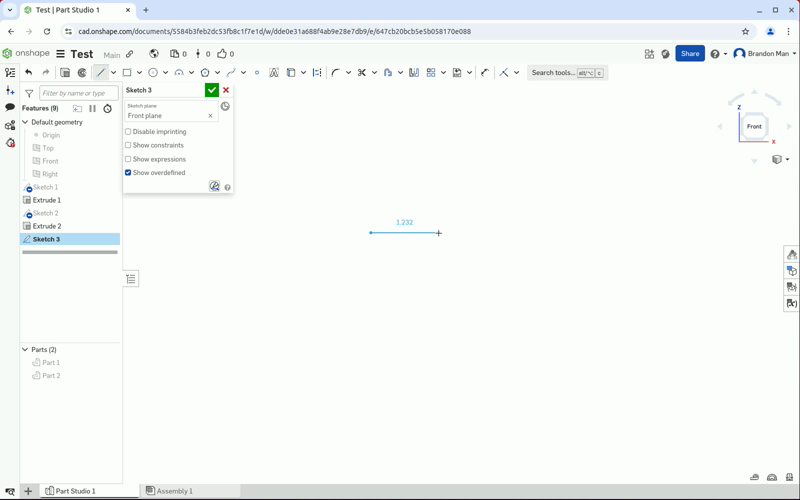
scroll(-6)
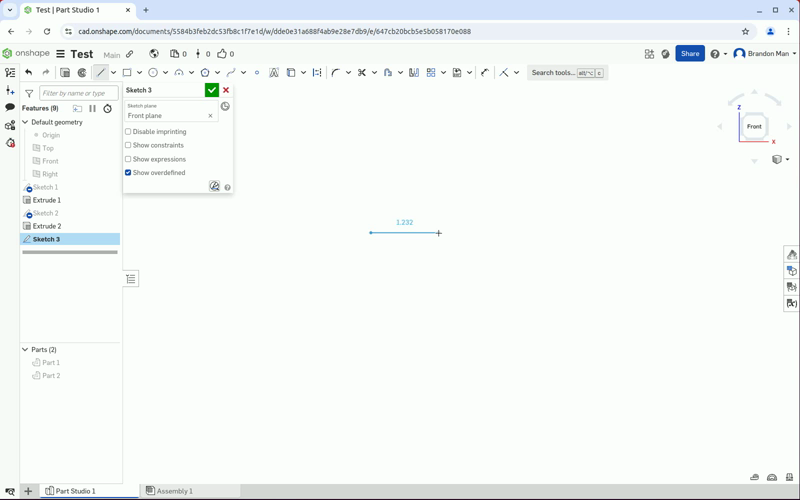
scroll(-6)
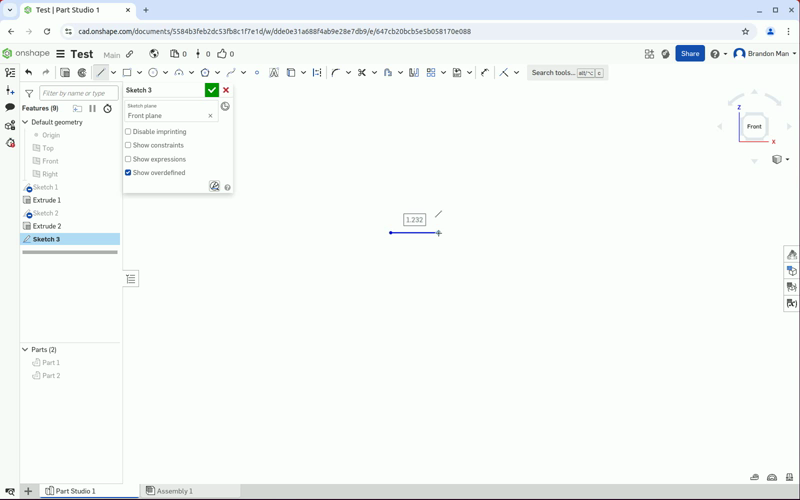
scroll(-6)
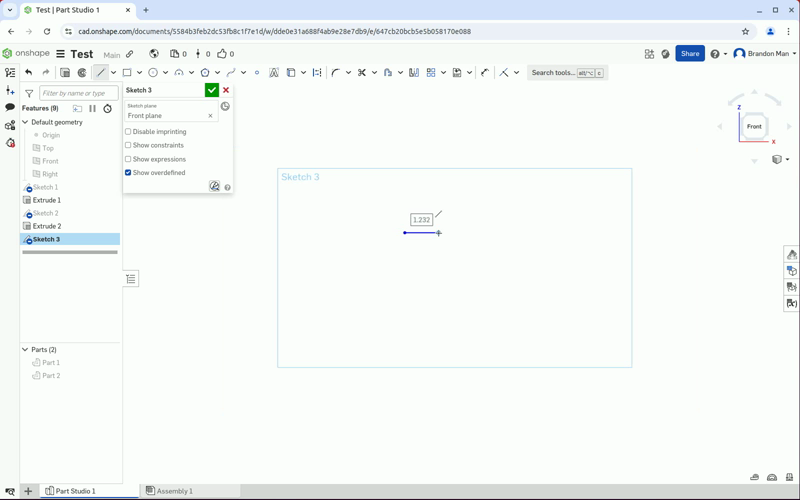
scroll(-6)
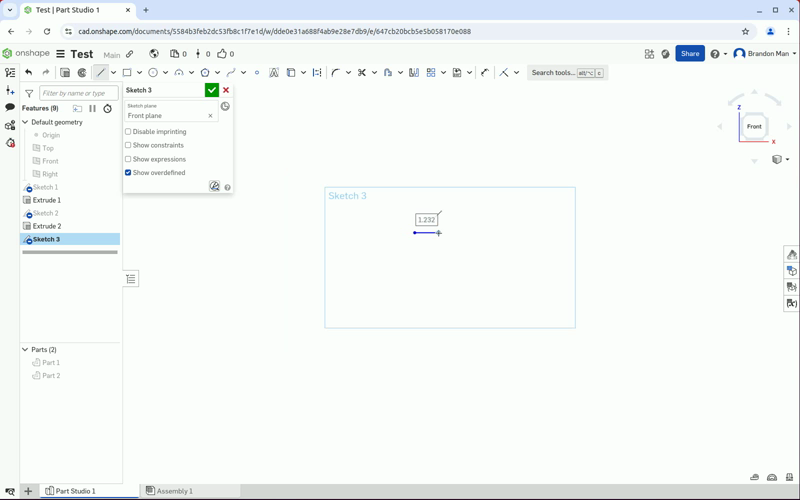
scroll(-6)
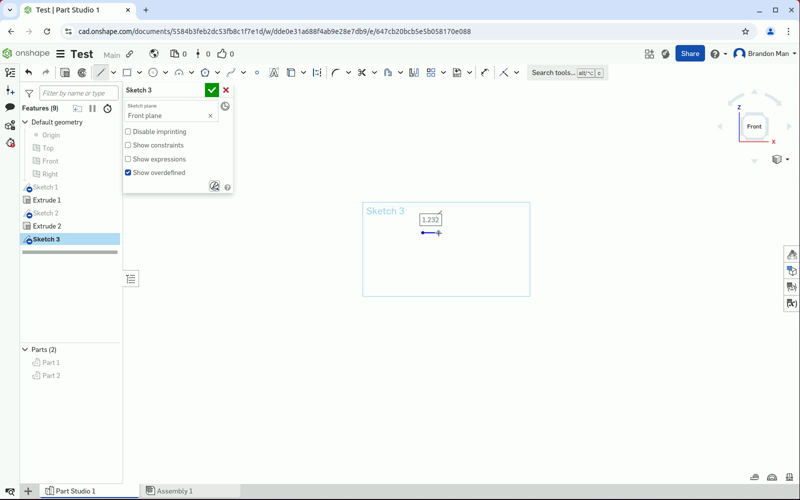
scroll(-6)
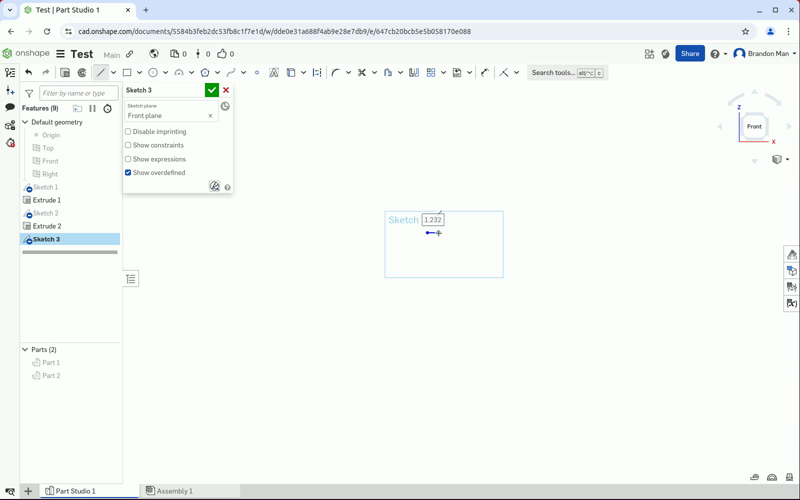
scroll(-6)
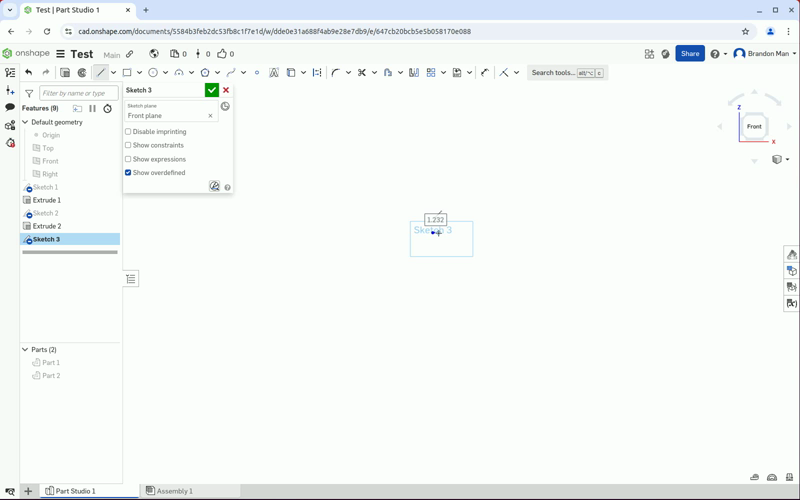
key_up(shift)
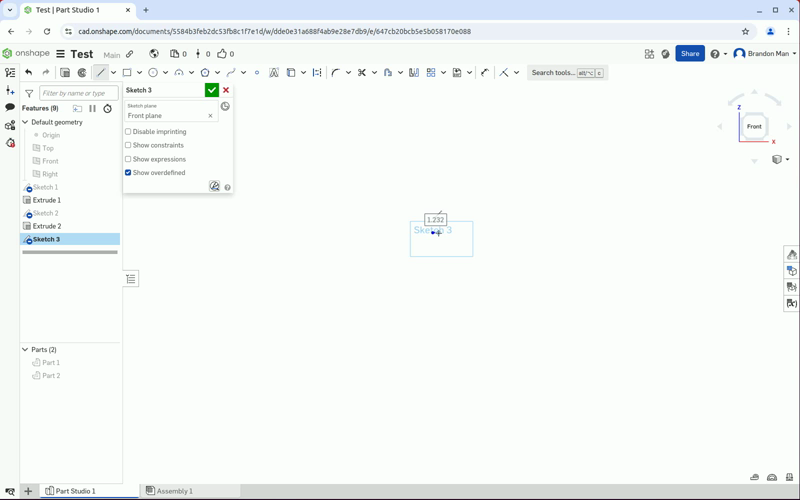
key_down(shift)
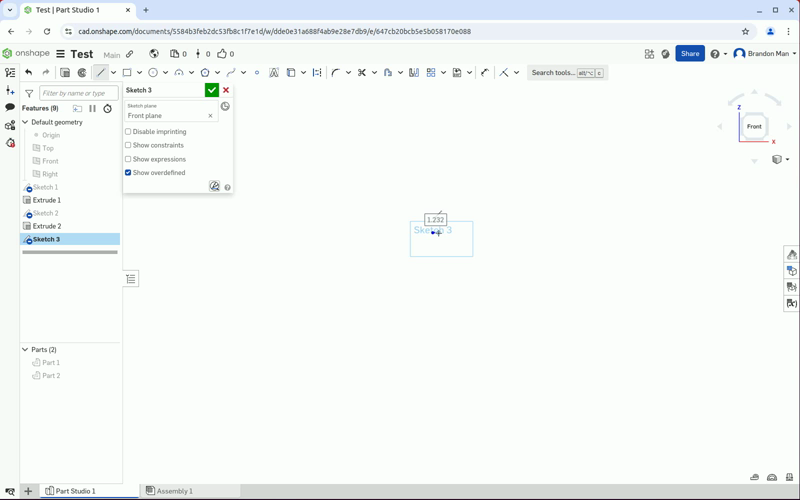
mouse_move(468, 232)
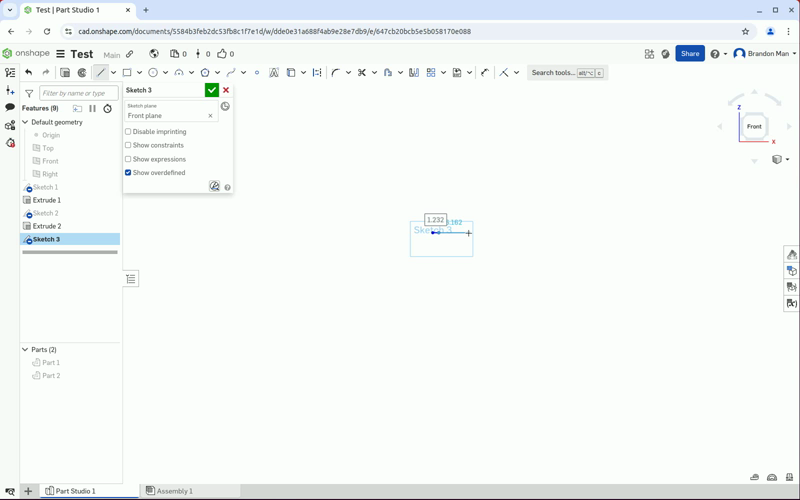
mouse_move(438, 225)
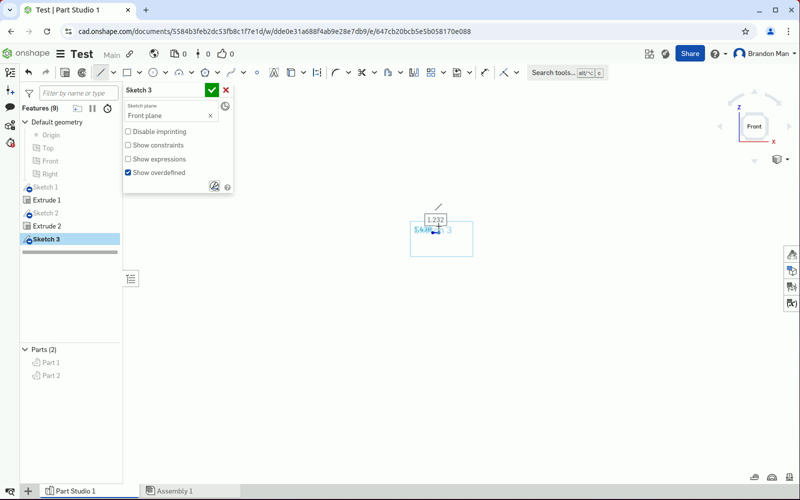
scroll(6)
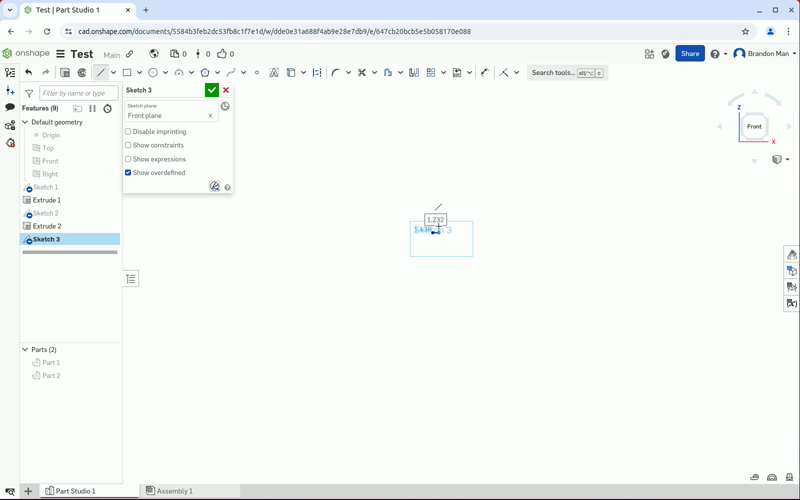
scroll(6)
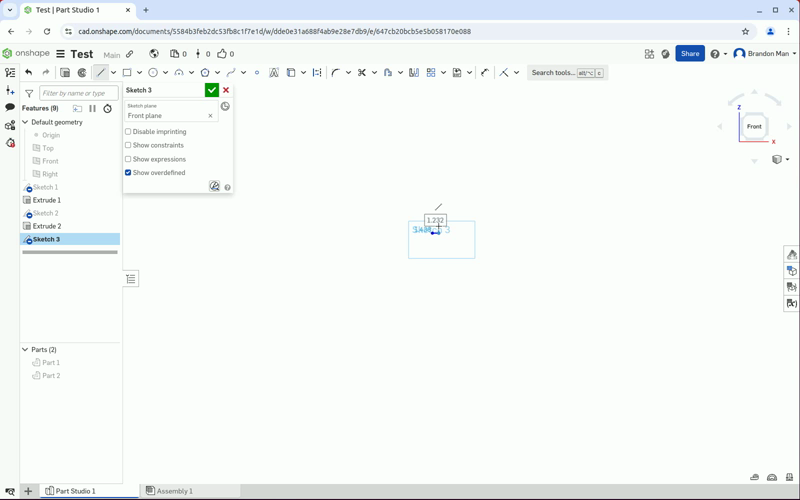
scroll(6)
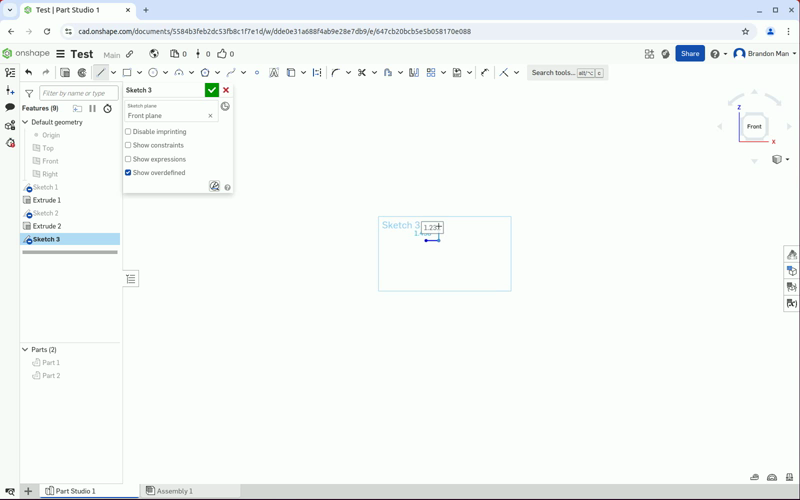
scroll(6)
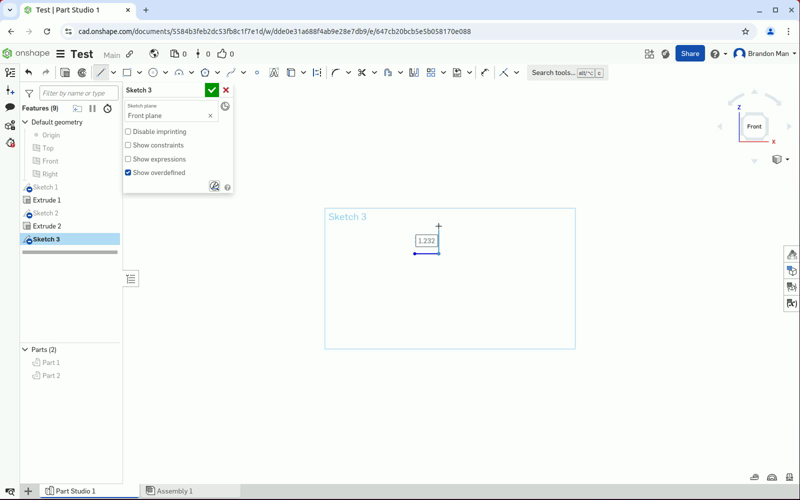
scroll(6)
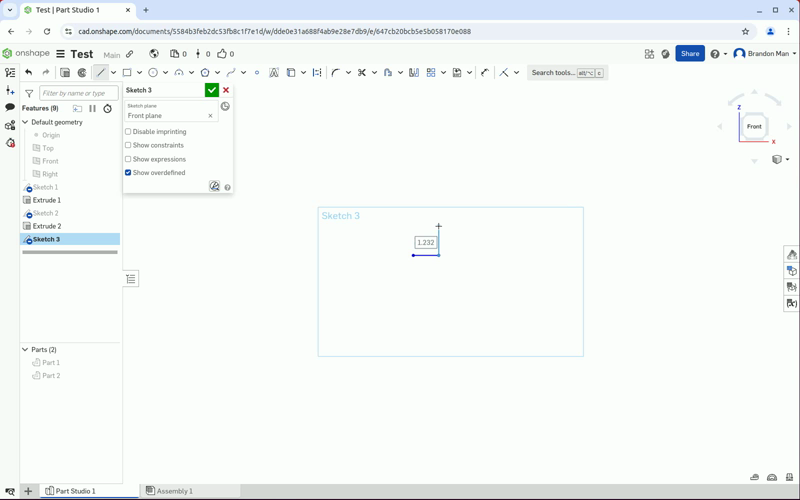
scroll(6)
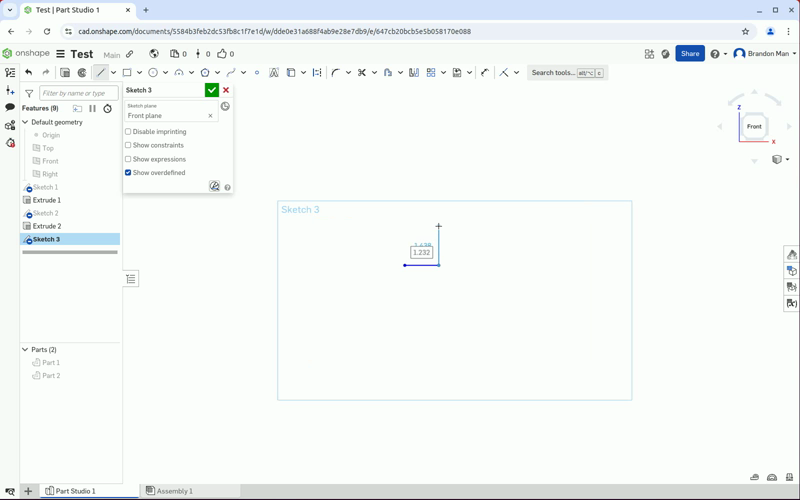
scroll(6)
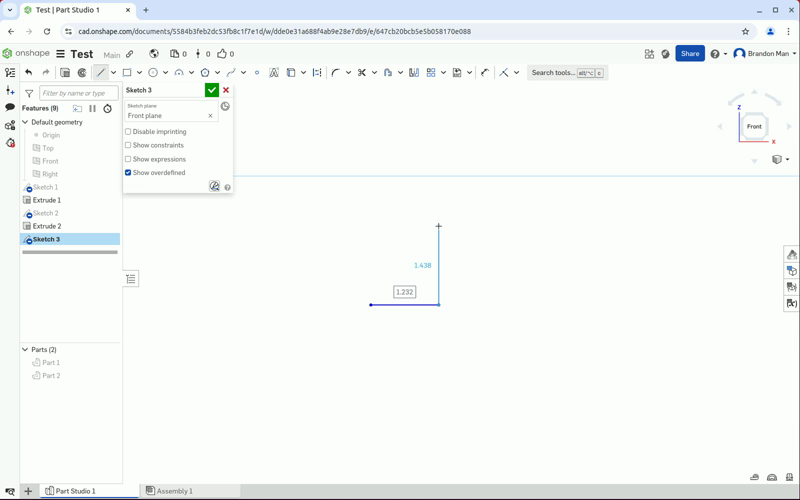
click(438, 225)
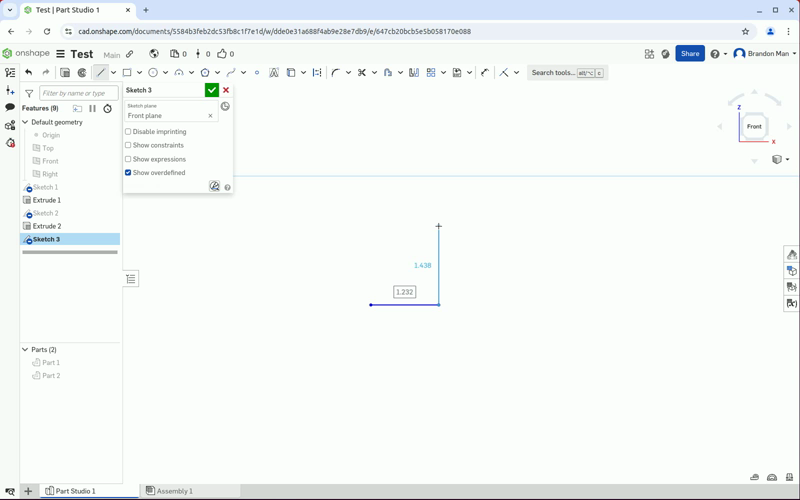
scroll(-6)
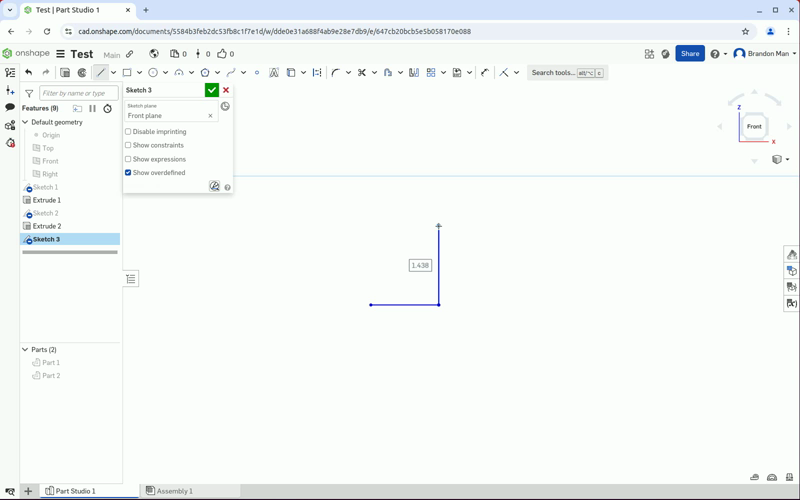
scroll(-6)
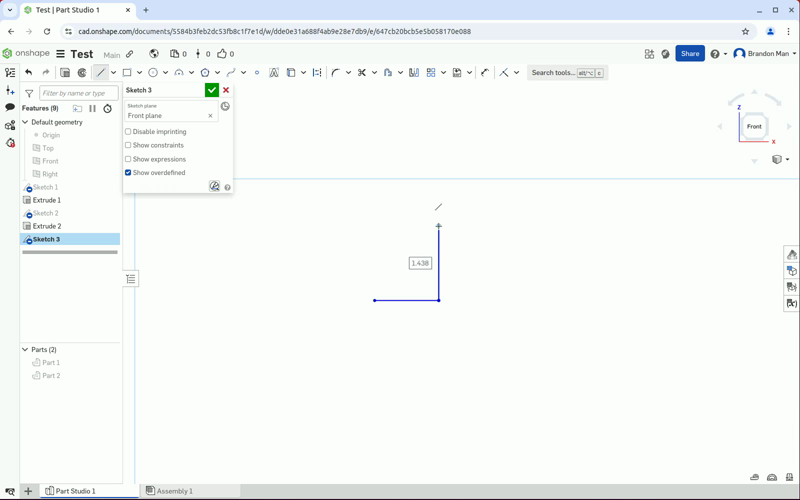
scroll(-6)
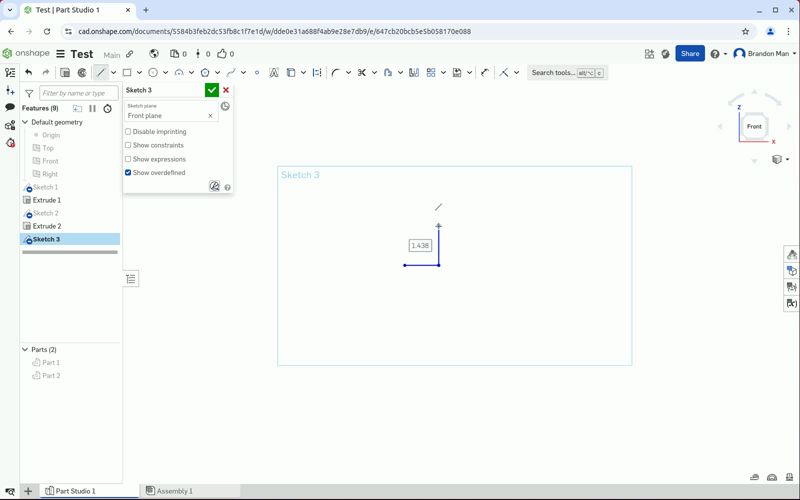
scroll(-6)
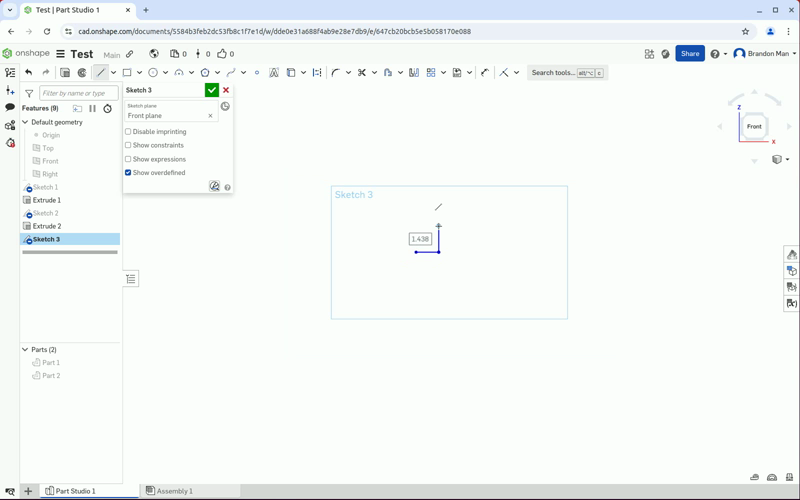
scroll(-6)
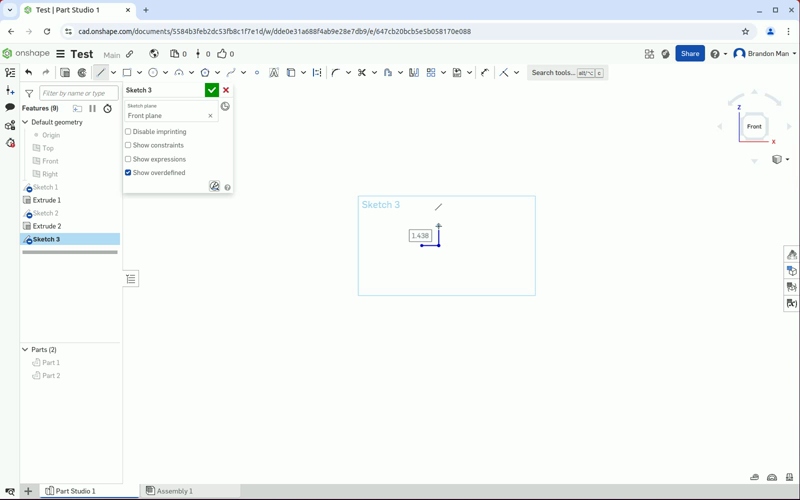
scroll(-6)
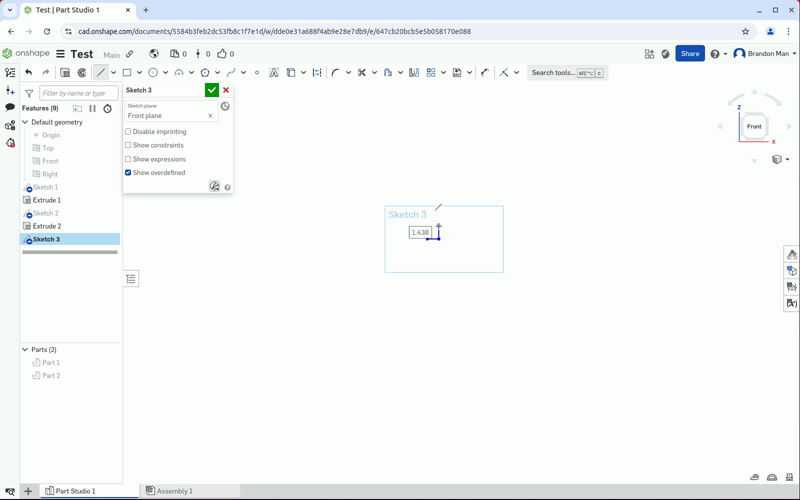
scroll(-6)
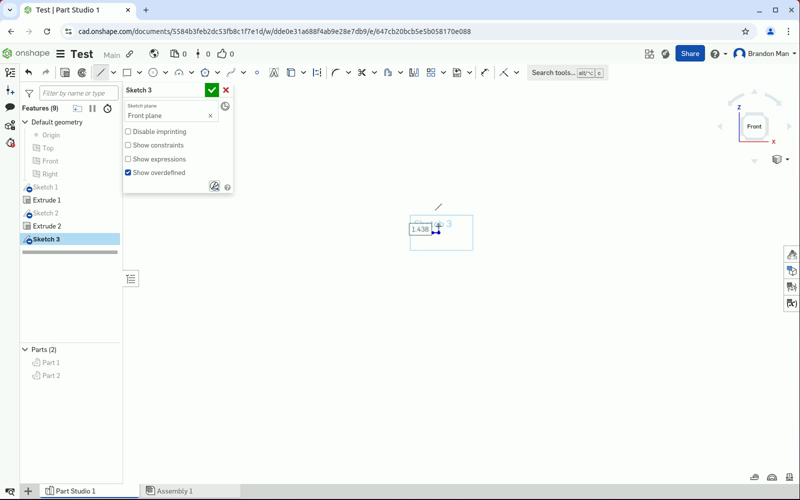
key_up(shift)
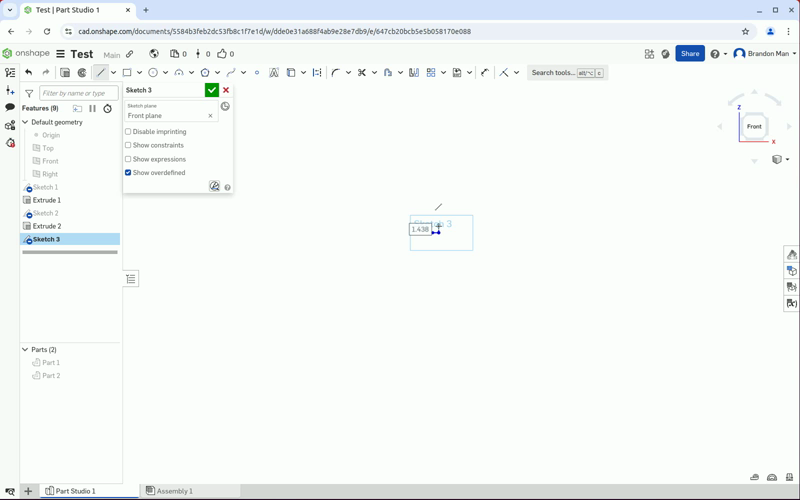
key_down(shift)
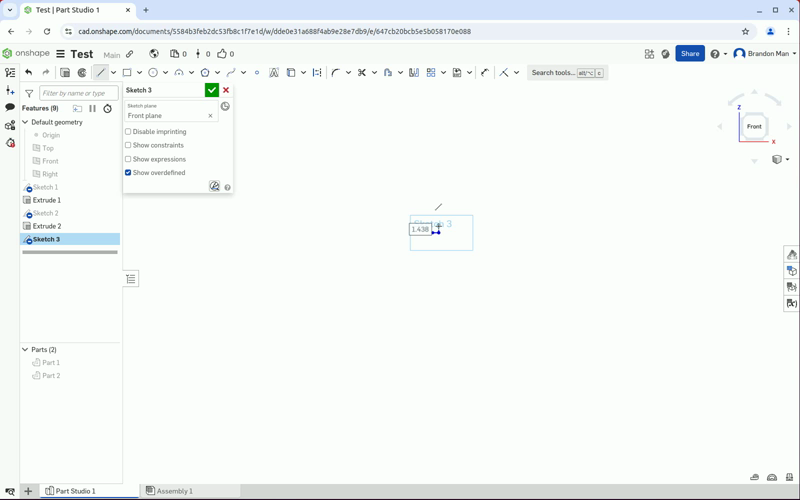
mouse_move(468, 225)
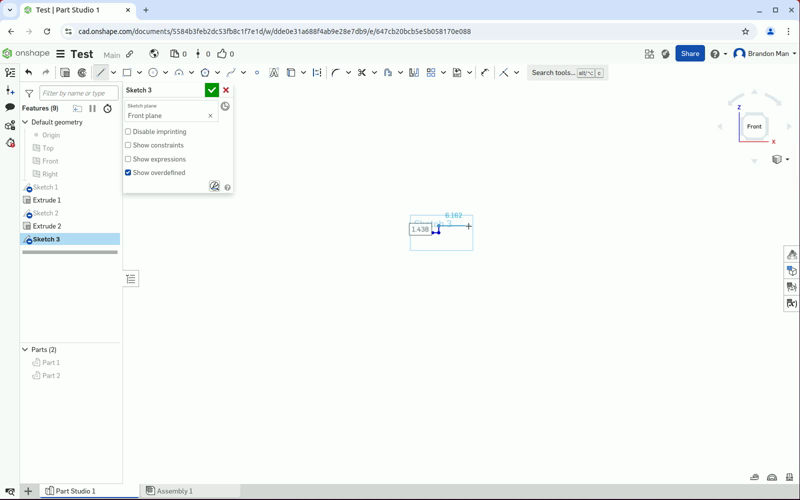
mouse_move(432, 225)
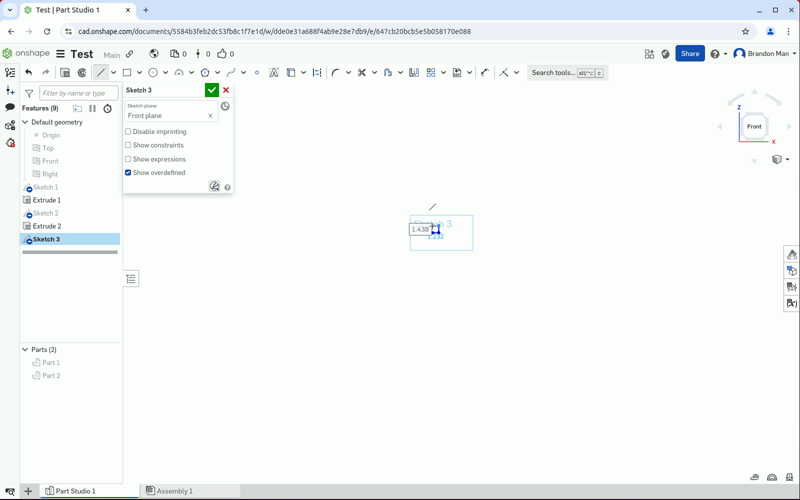
scroll(6)
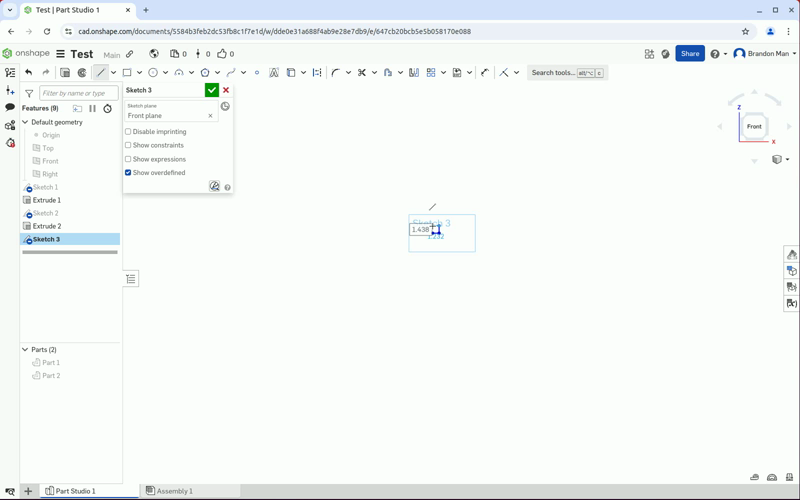
scroll(6)
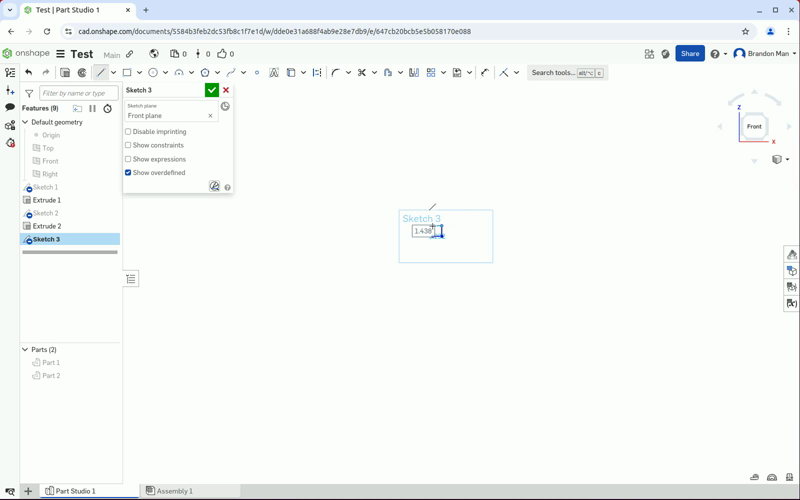
scroll(6)
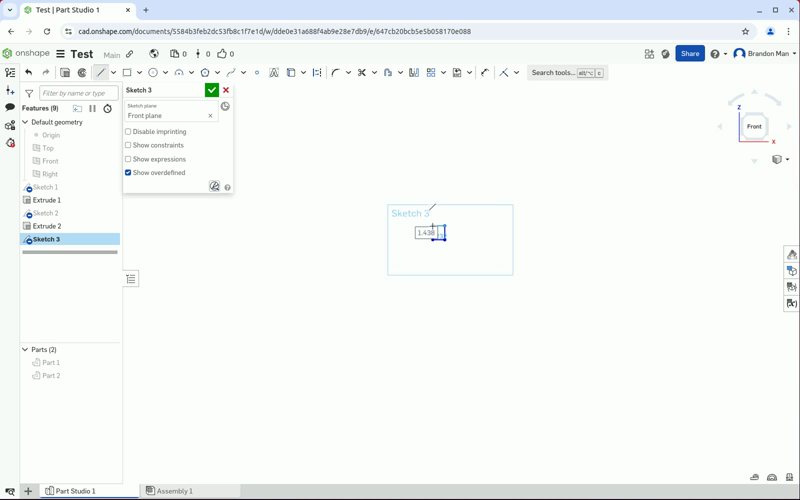
scroll(6)
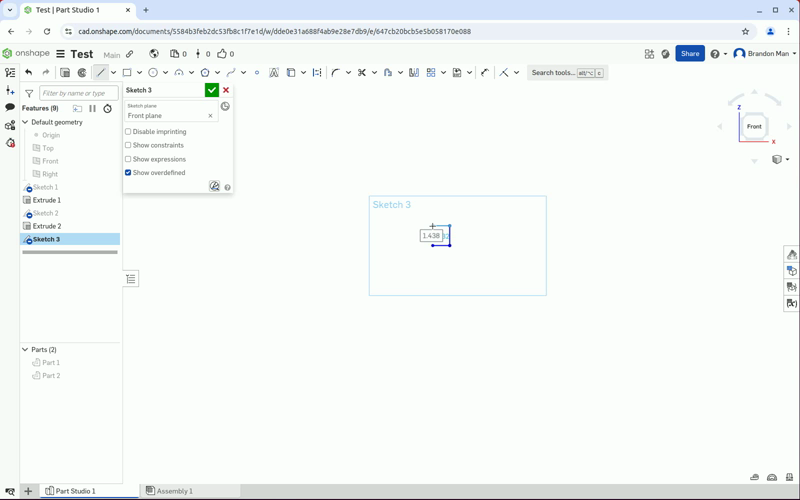
scroll(6)
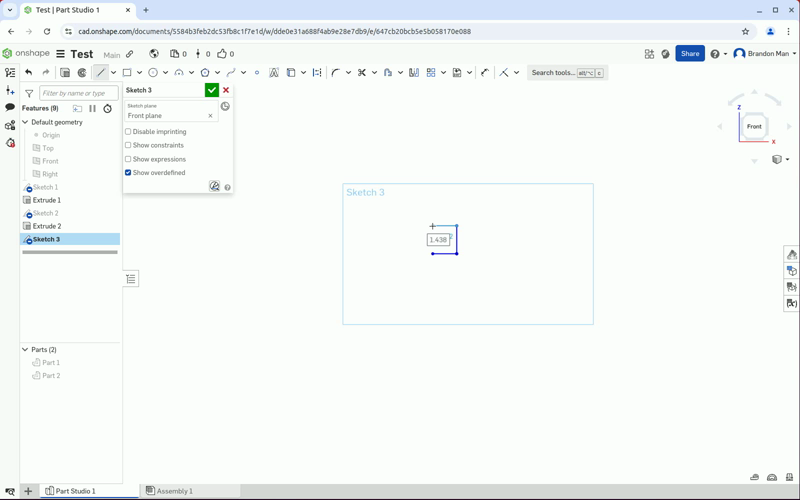
scroll(6)
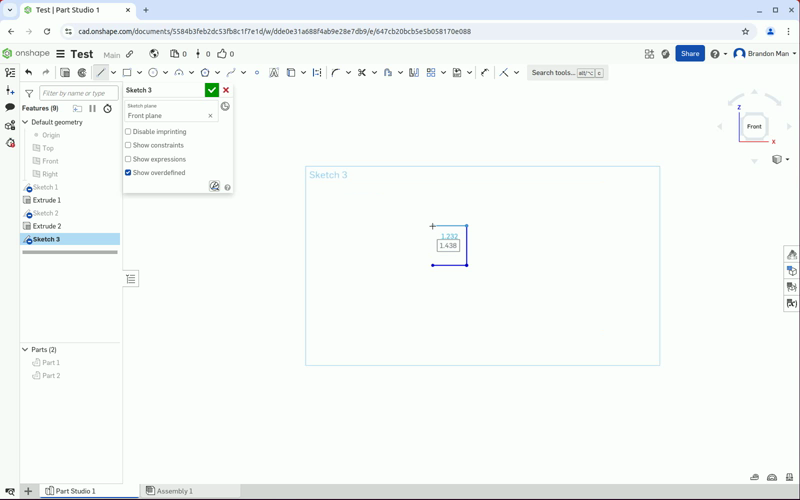
scroll(6)
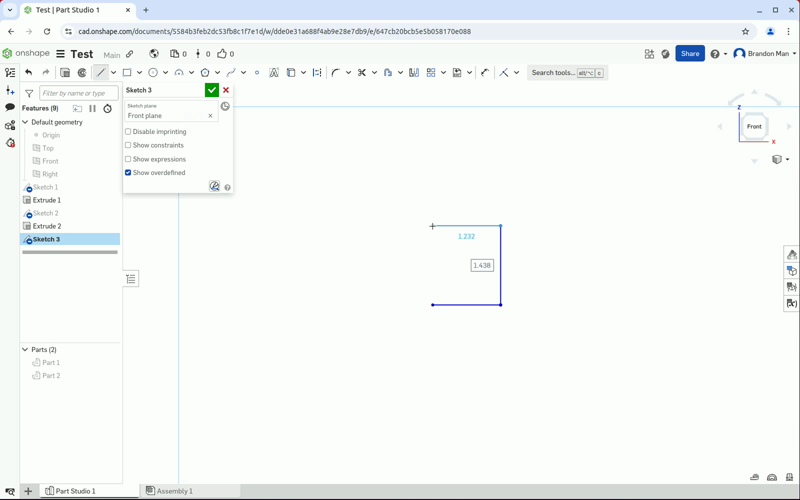
click(432, 225)
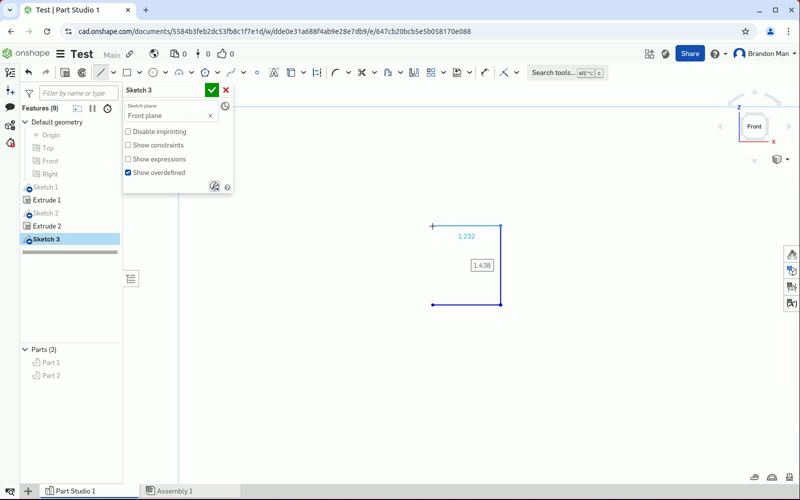
scroll(-6)
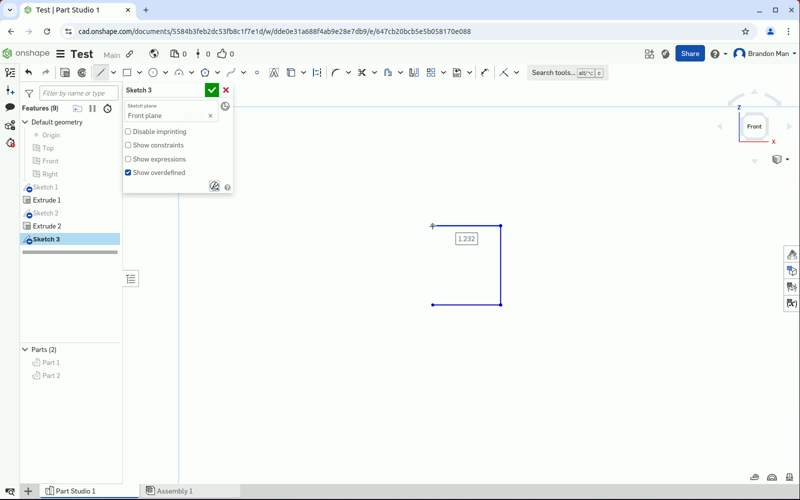
scroll(-6)
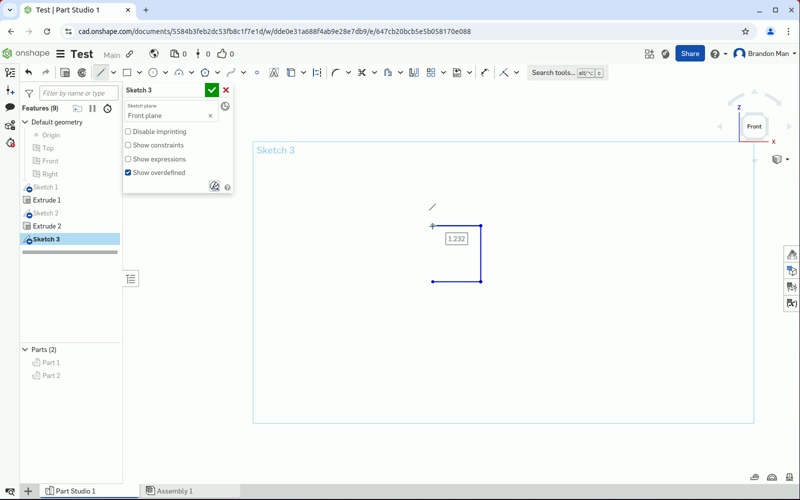
scroll(-6)
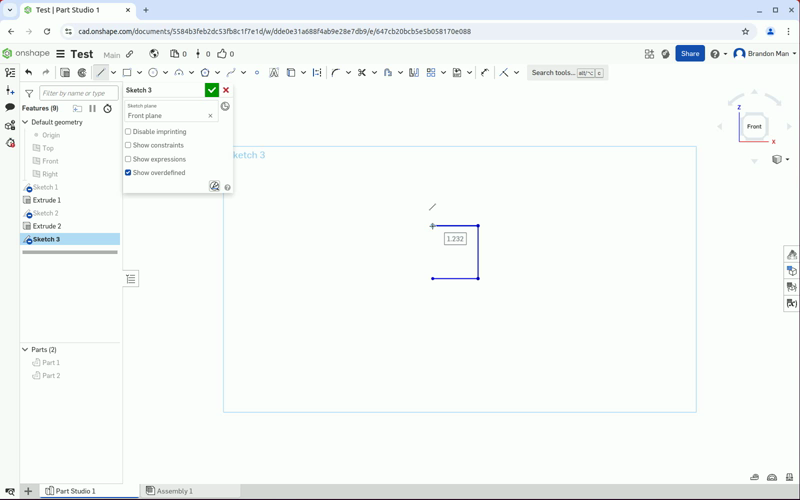
scroll(-6)
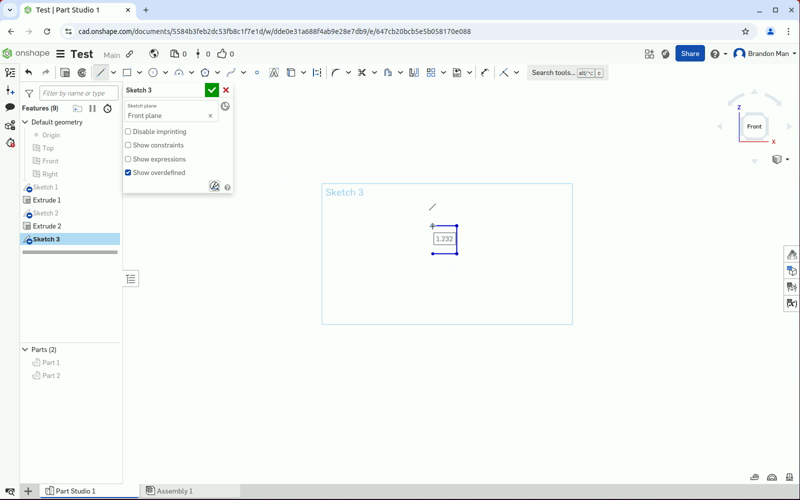
scroll(-6)
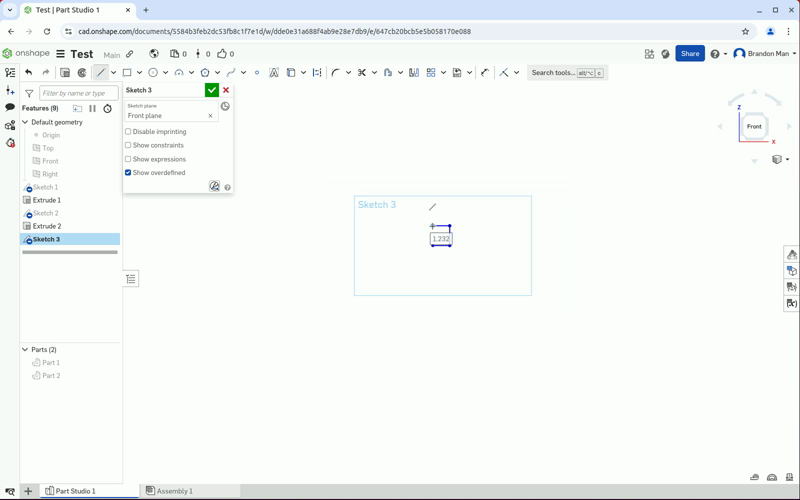
scroll(-6)
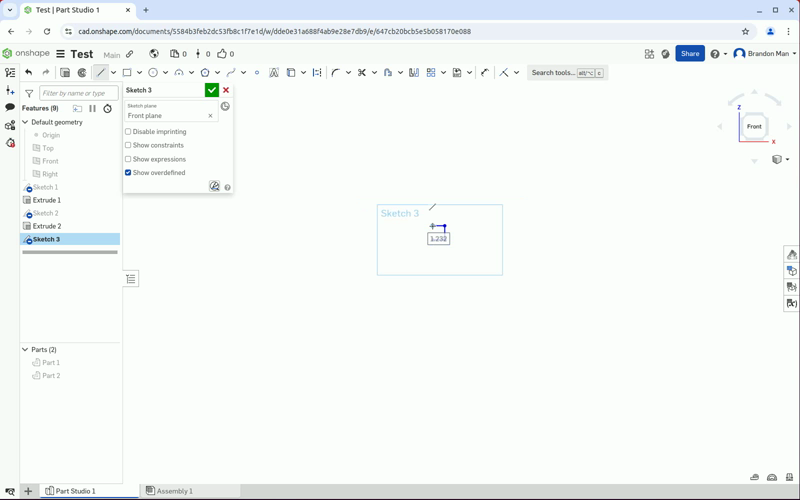
scroll(-6)
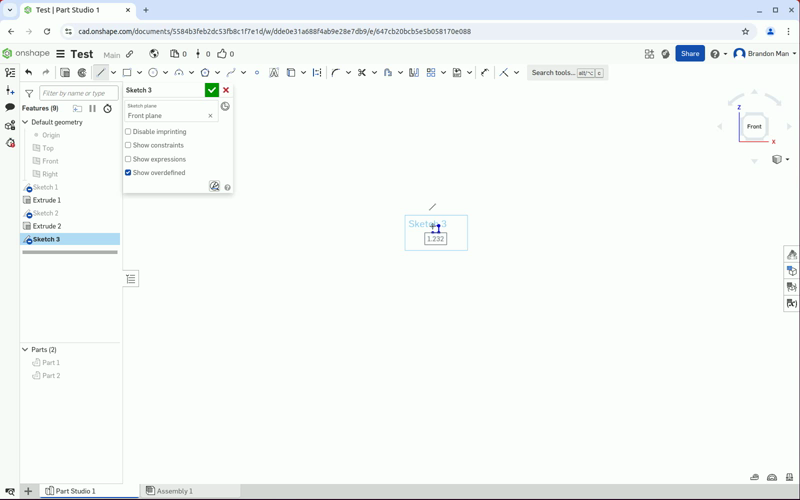
key_up(shift)
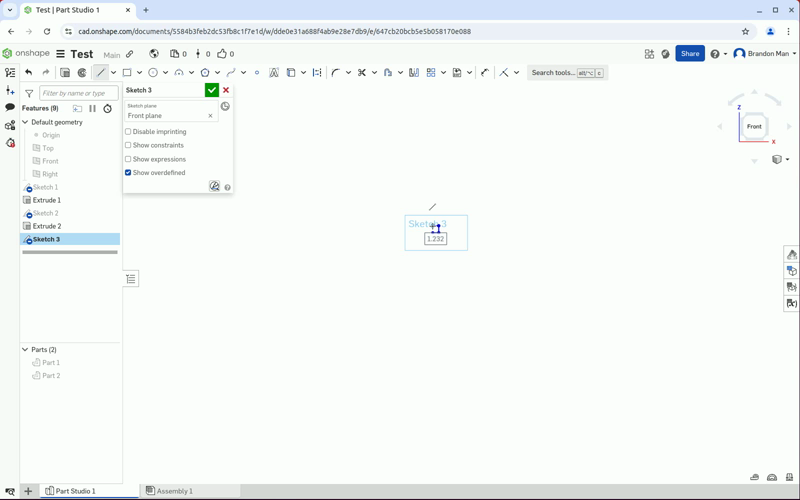
mouse_move(462, 225)
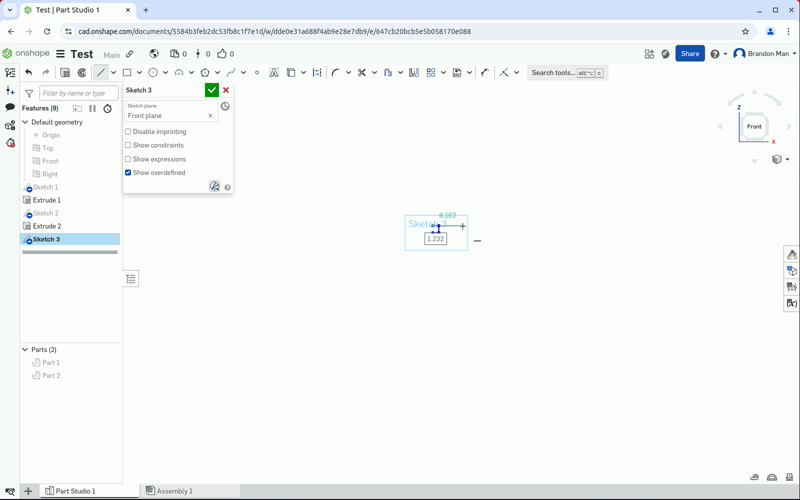
key_down(shift)
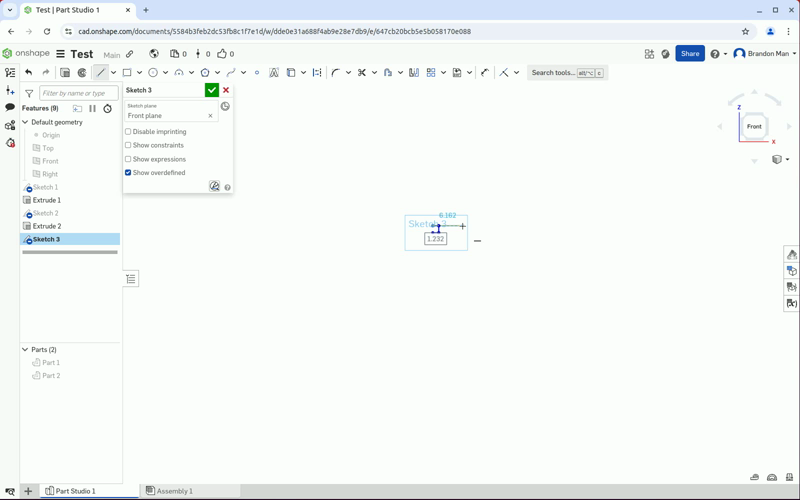
mouse_move(432, 232)
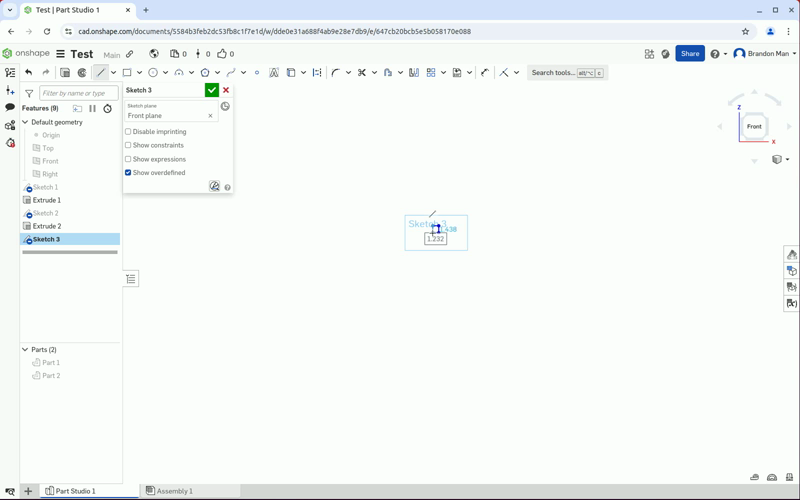
scroll(6)
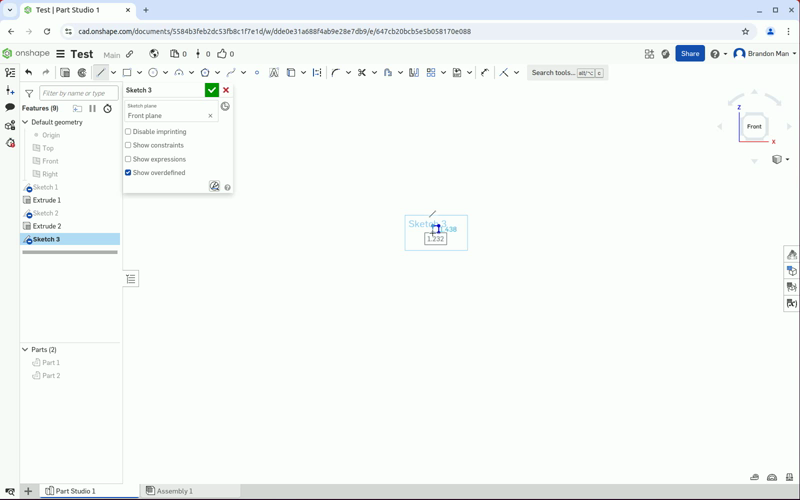
scroll(6)
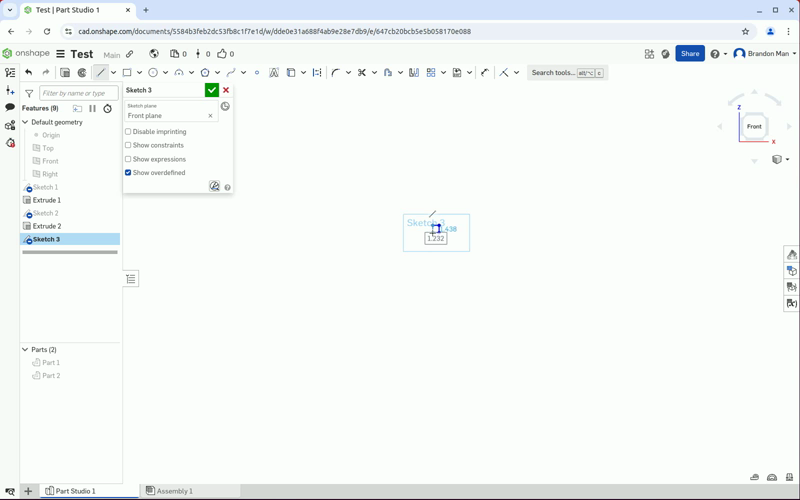
scroll(6)
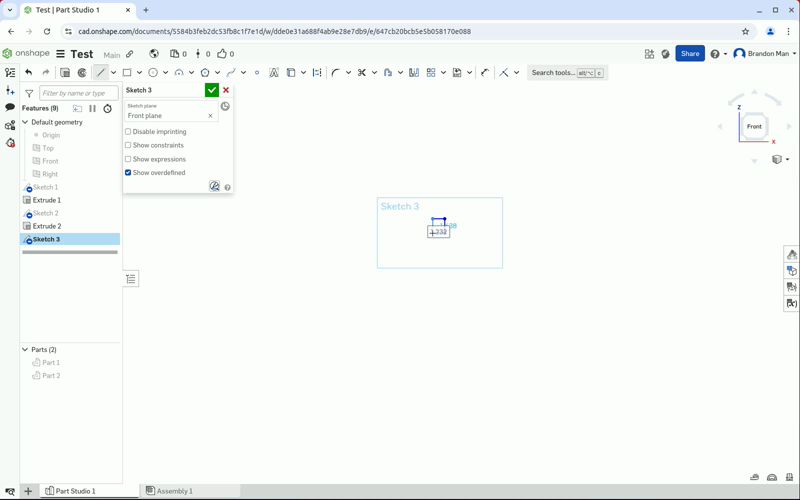
scroll(6)
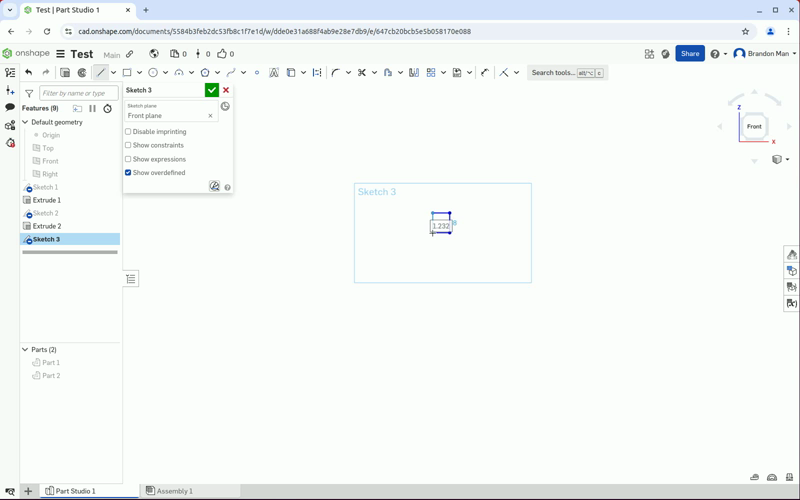
scroll(6)
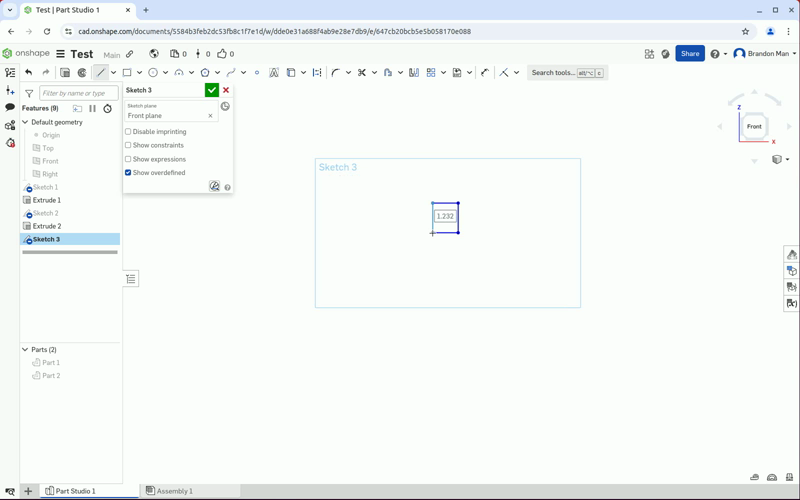
scroll(6)
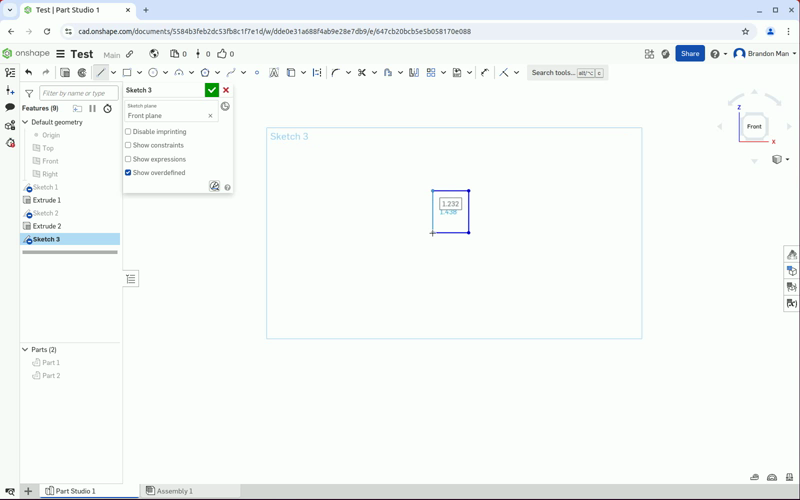
scroll(6)
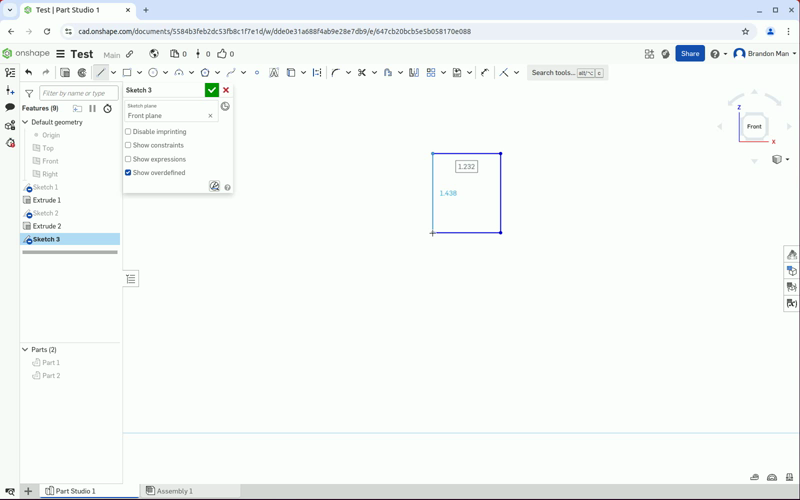
key_up(shift)
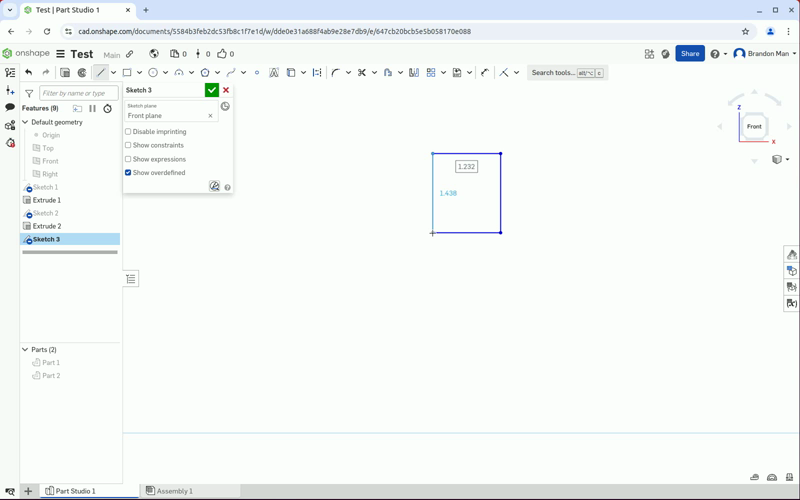
click(432, 232)
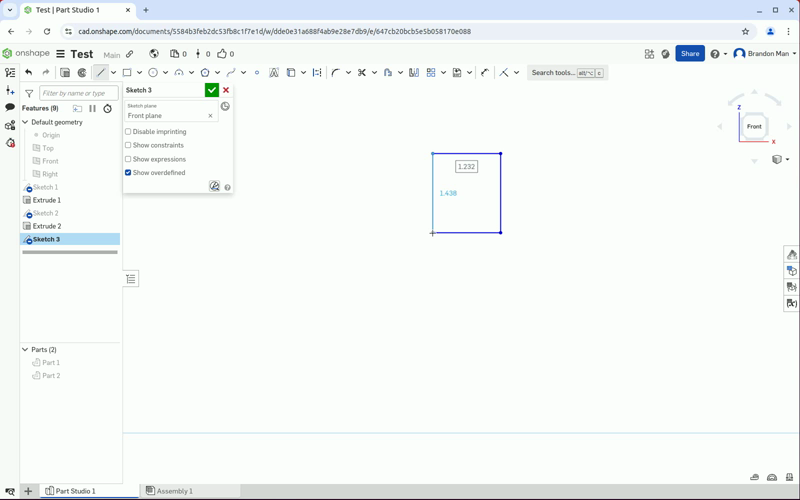
scroll(-6)
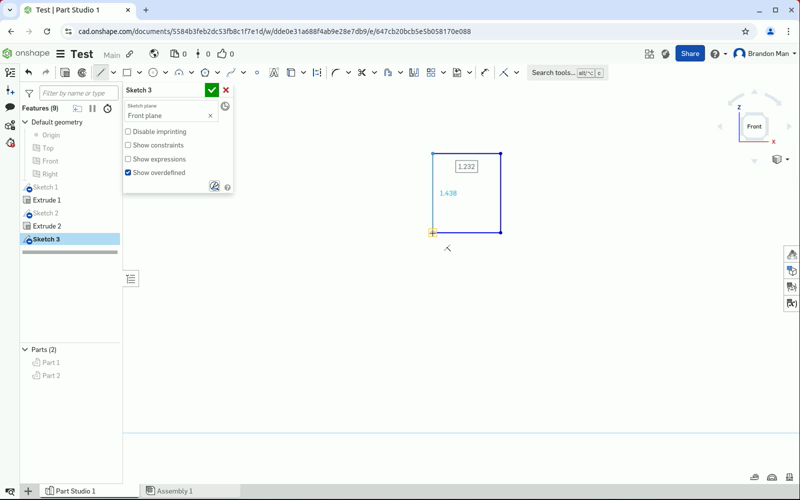
scroll(-6)
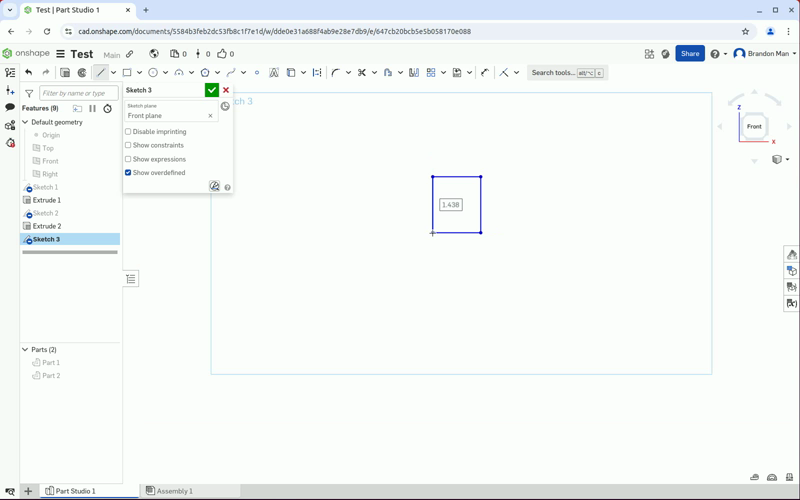
scroll(-6)
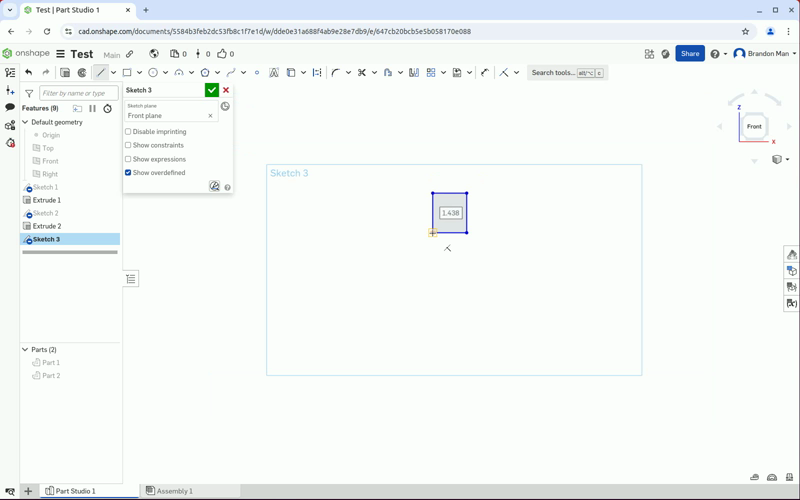
scroll(-6)
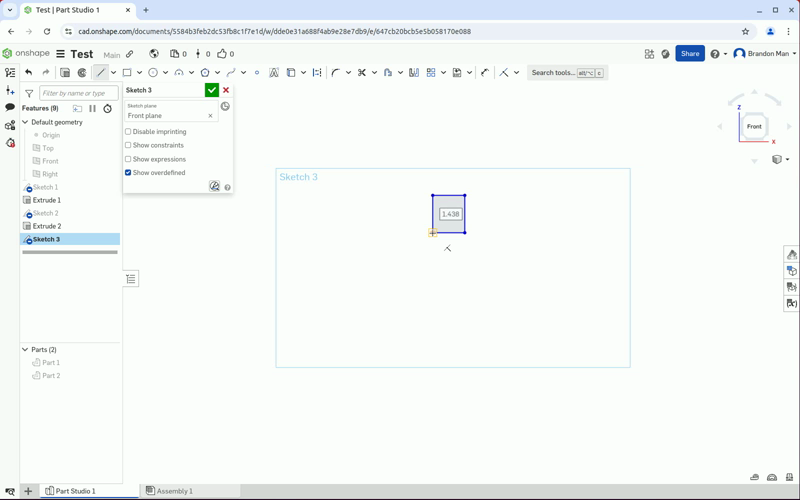
scroll(-6)
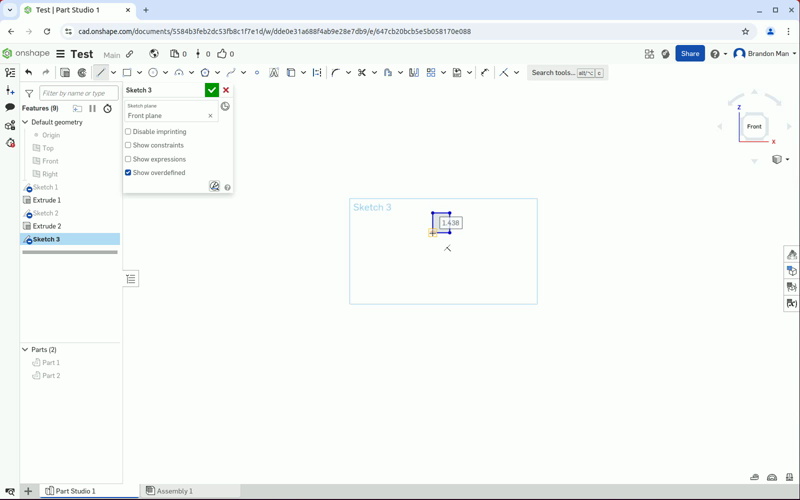
scroll(-6)
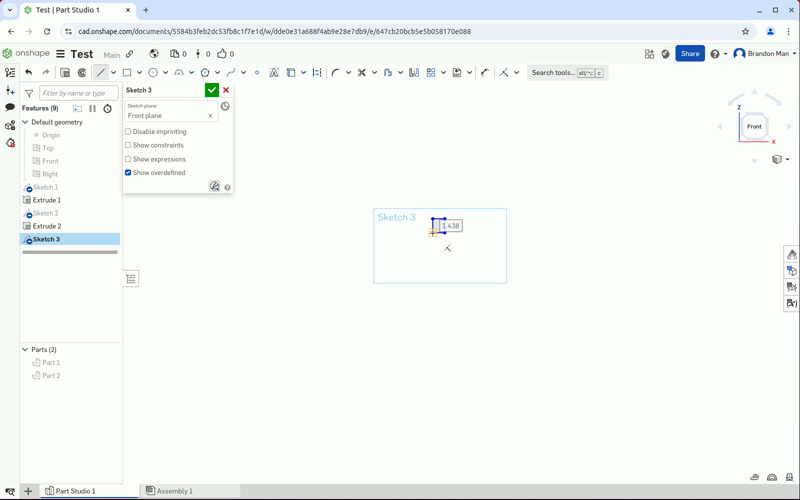
scroll(-6)
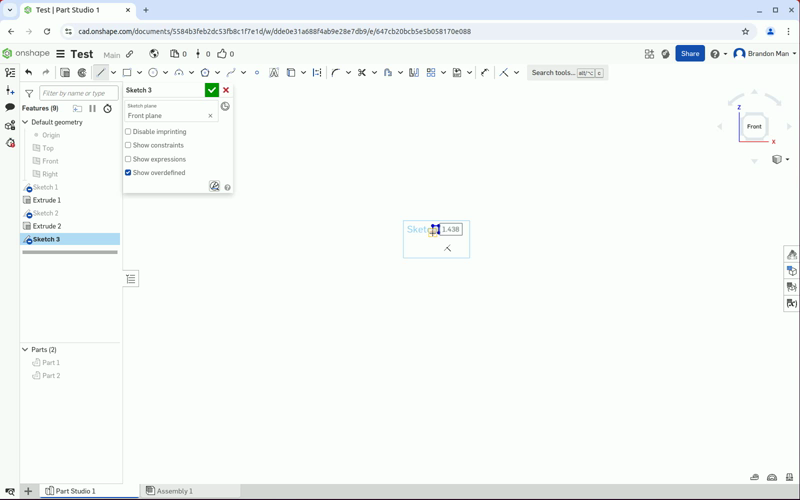
key(esc)
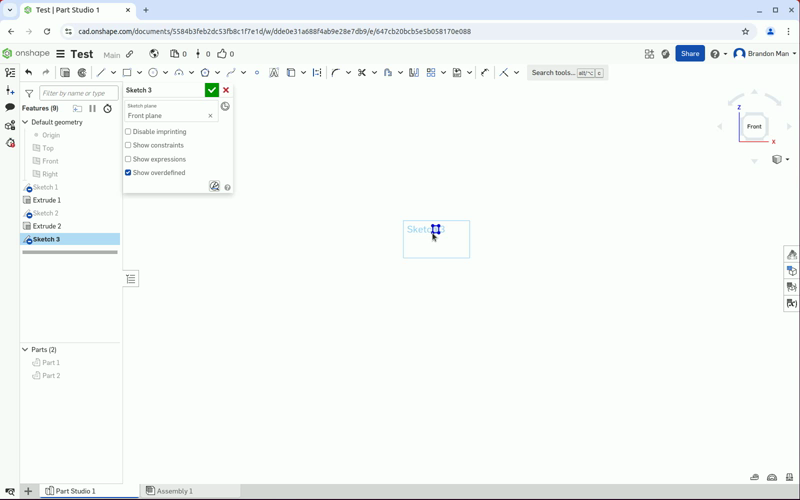
mouse_move(437, 228)
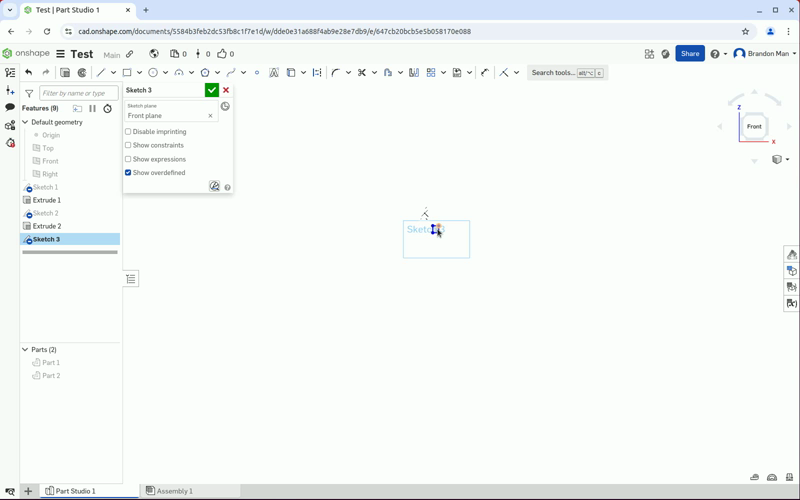
scroll(6)
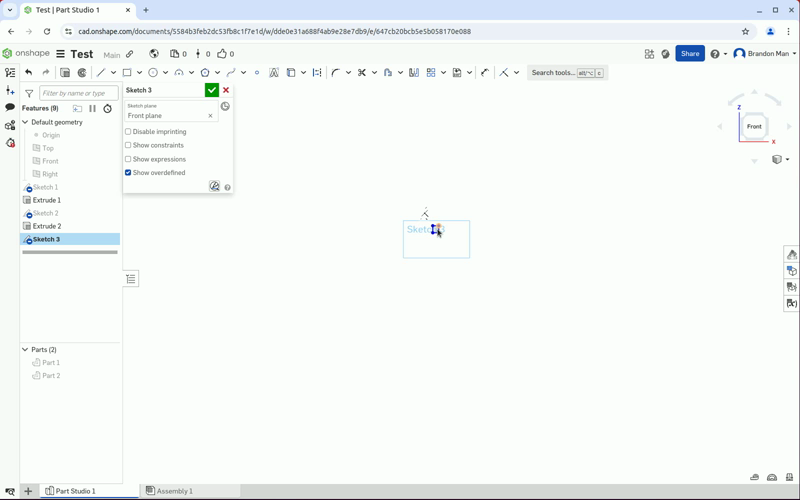
scroll(6)
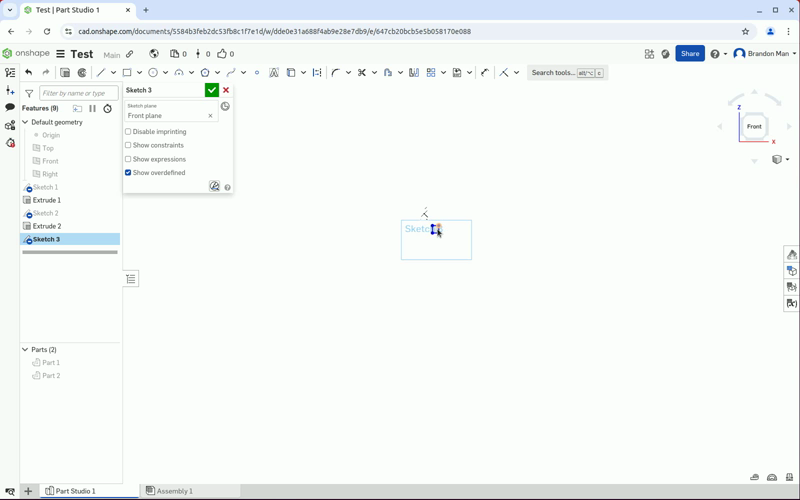
scroll(6)
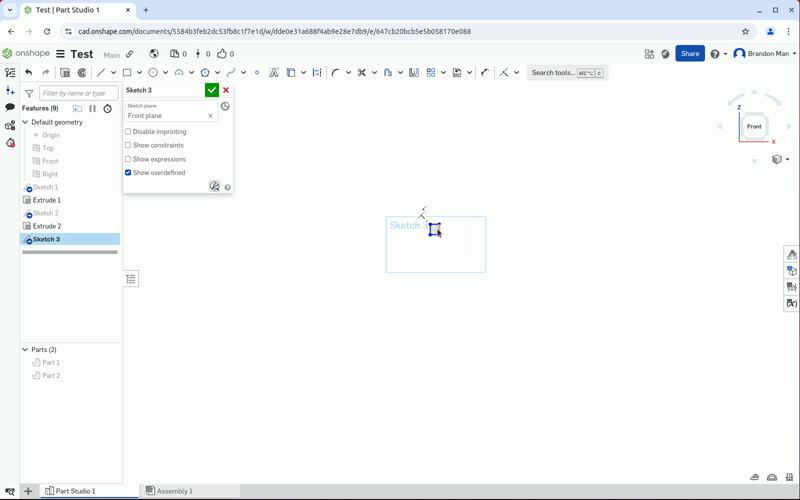
scroll(6)
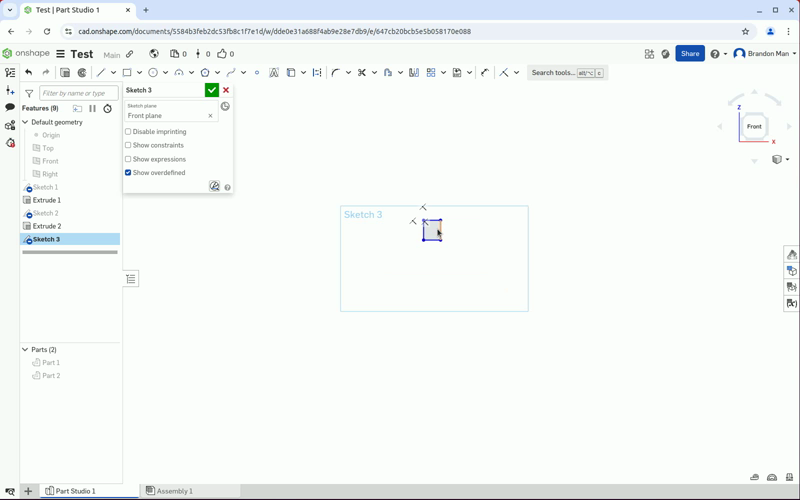
scroll(6)
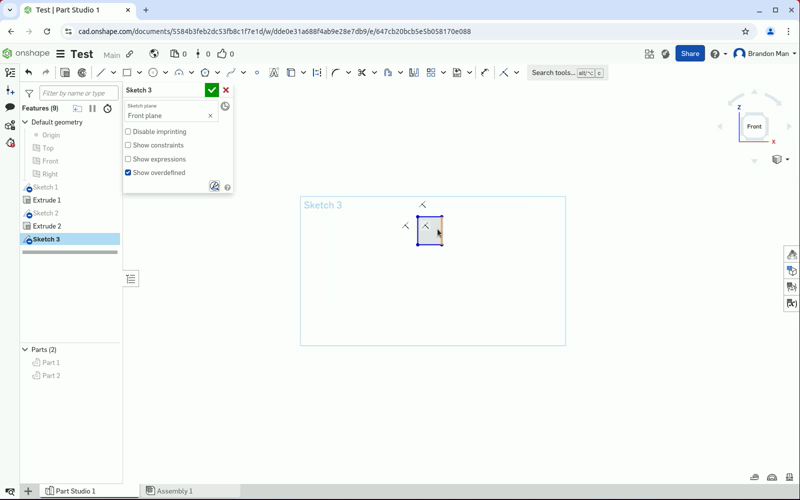
scroll(6)
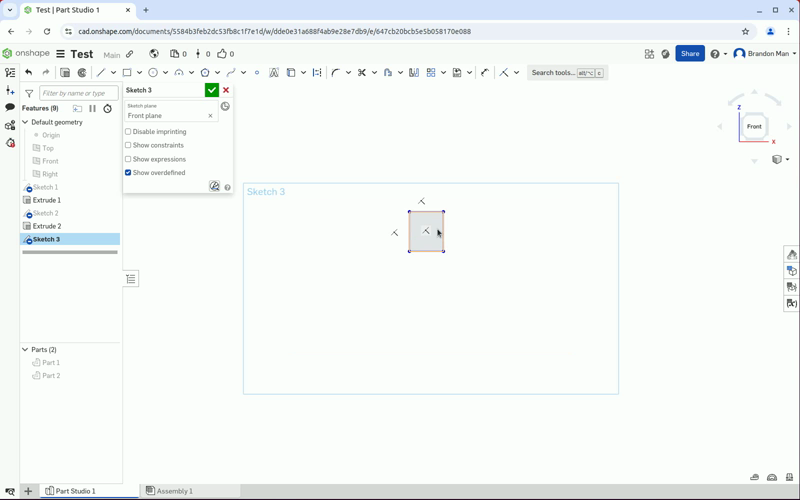
scroll(6)
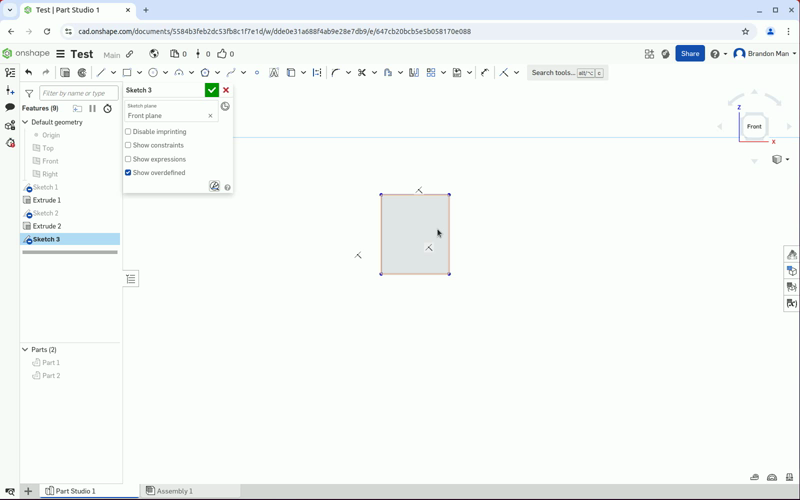
click(437, 228)
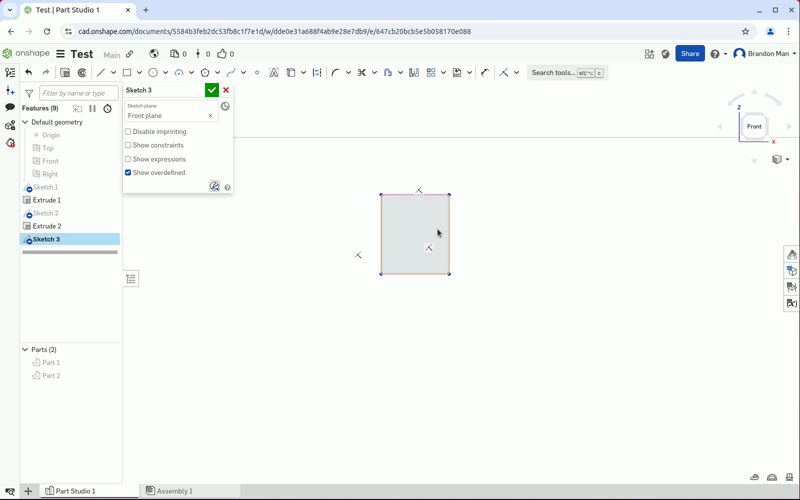
scroll(-6)
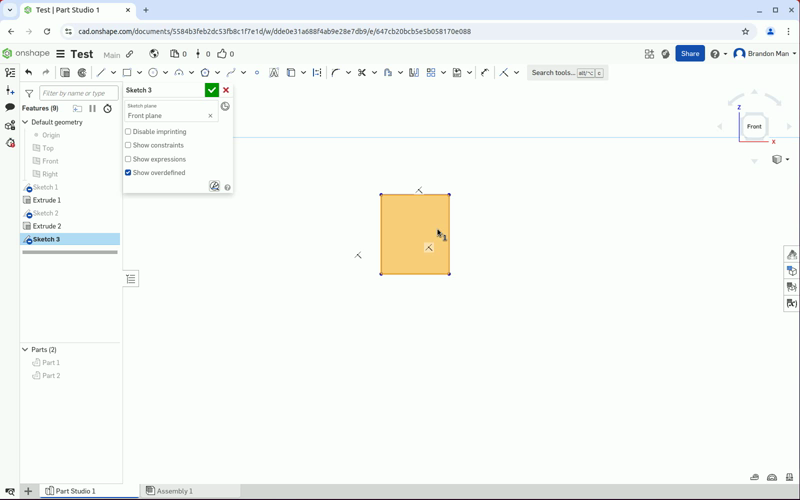
scroll(-6)
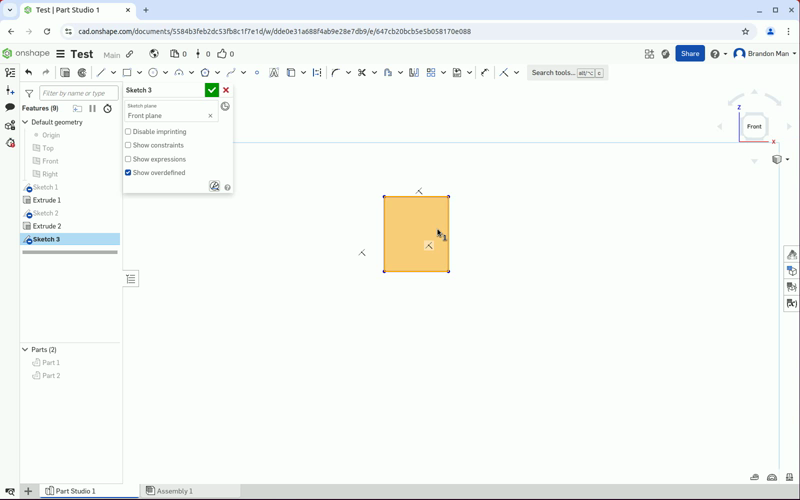
scroll(-6)
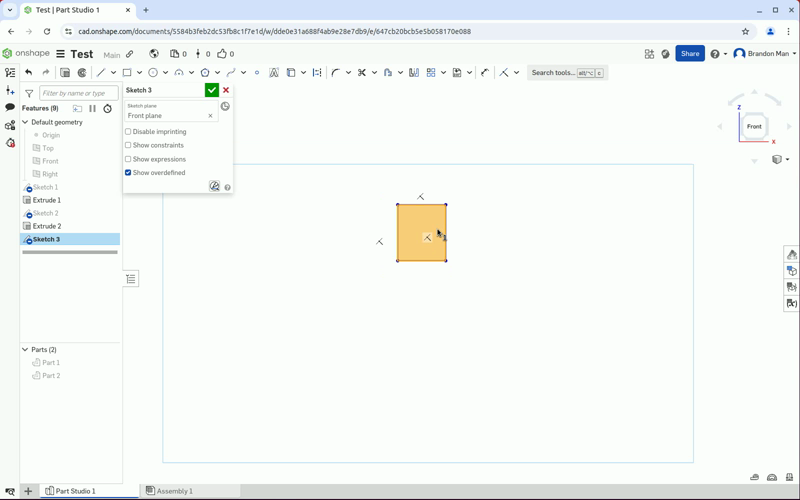
scroll(-6)
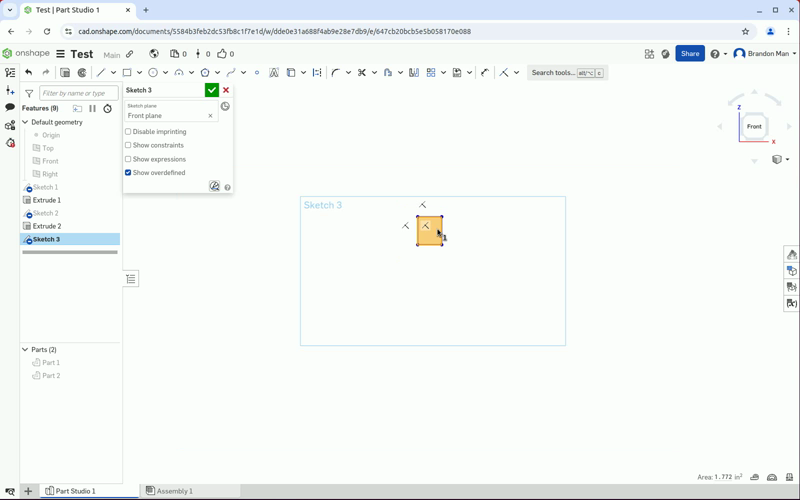
scroll(-6)
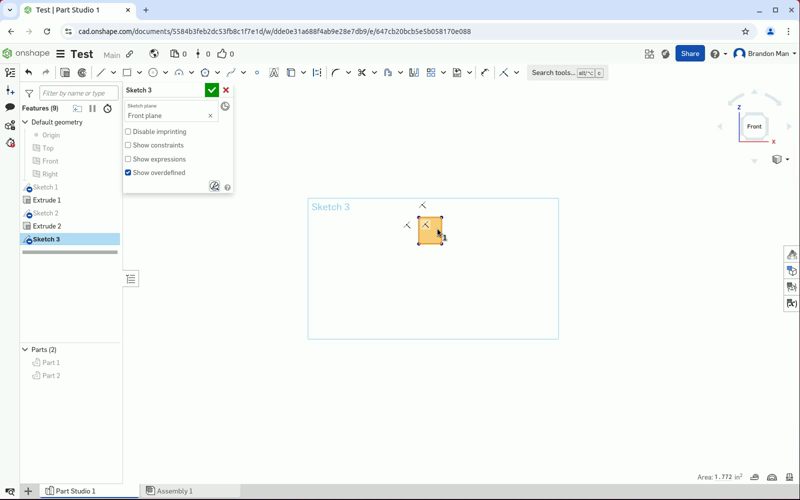
scroll(-6)
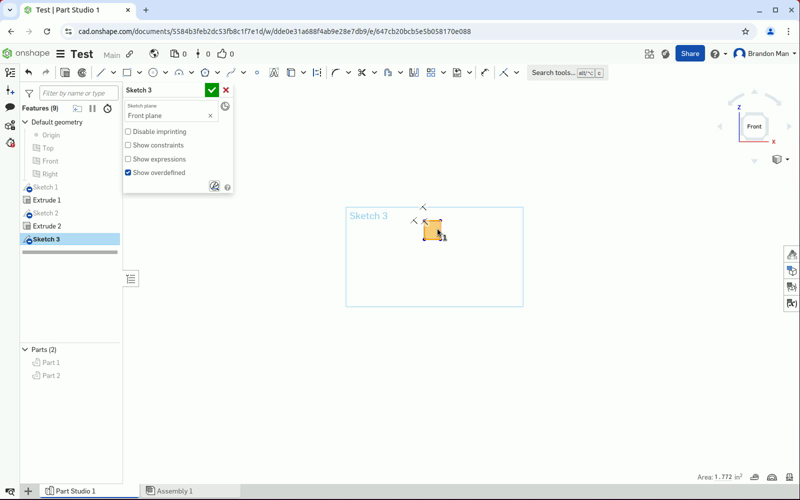
scroll(-6)
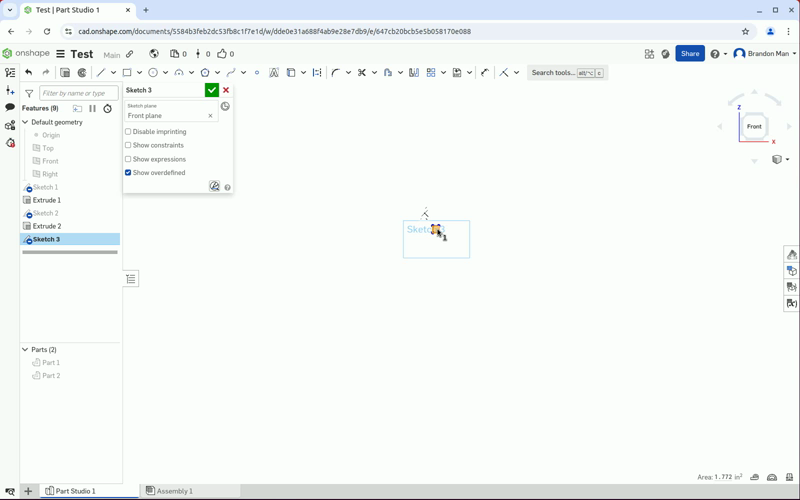
mouse_move(73, 352)
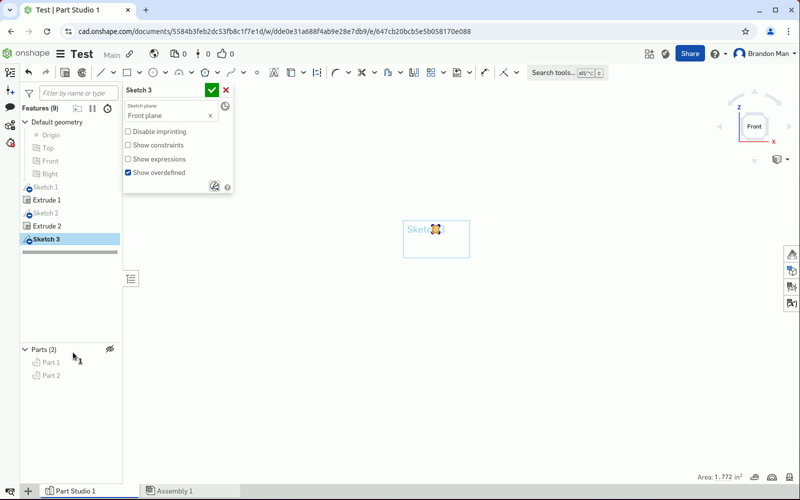
key(shift+y)
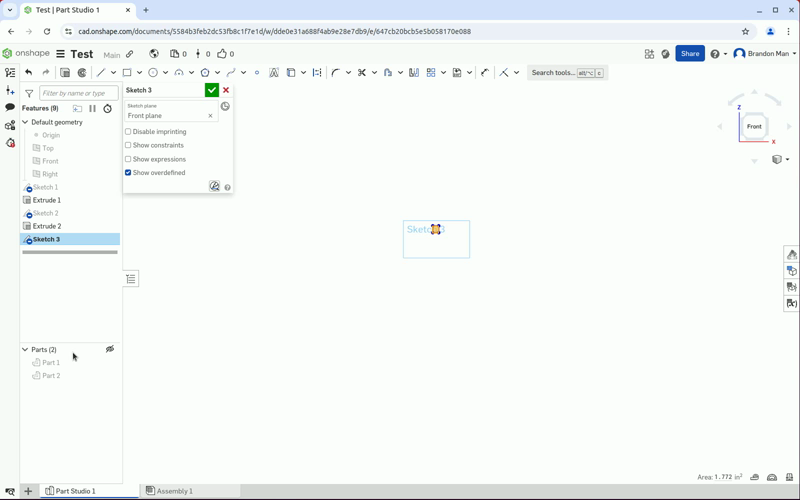
key(shift+e)
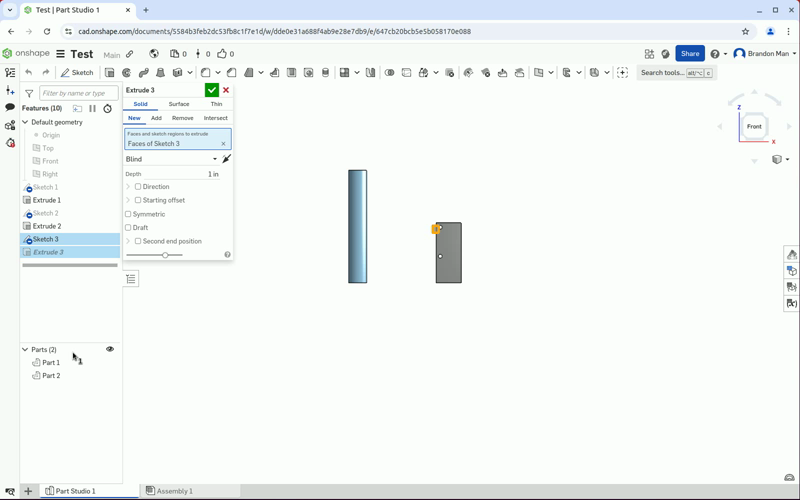
mouse_move(143, 106)
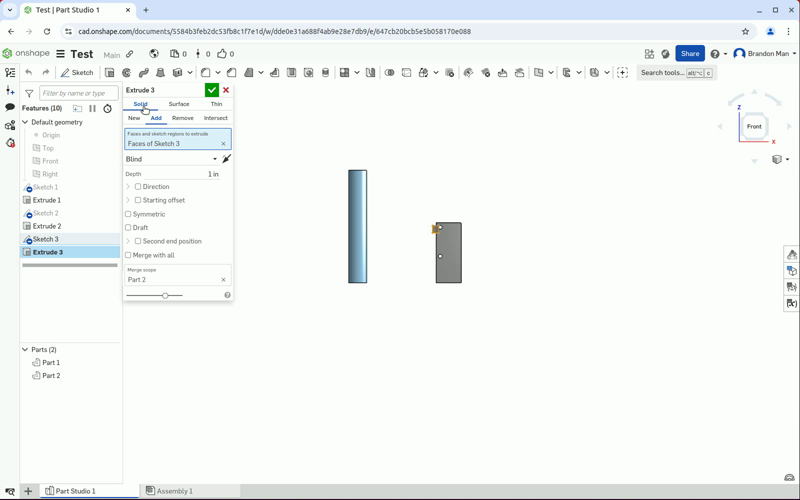
click(143, 106)
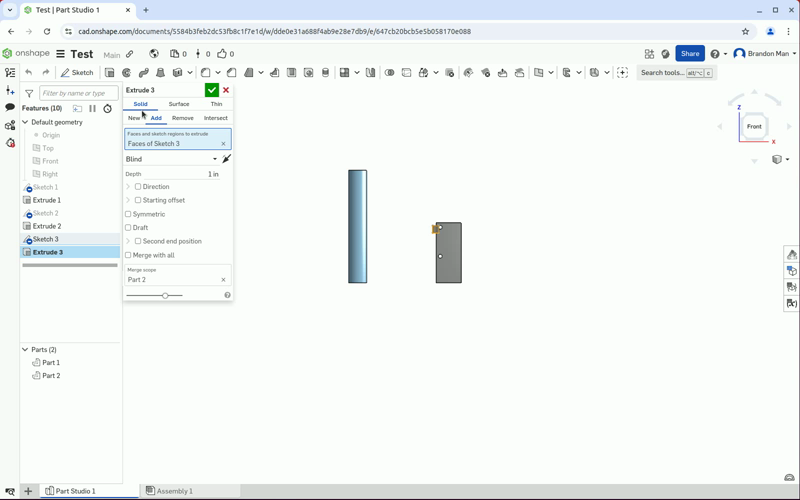
mouse_move(137, 120)
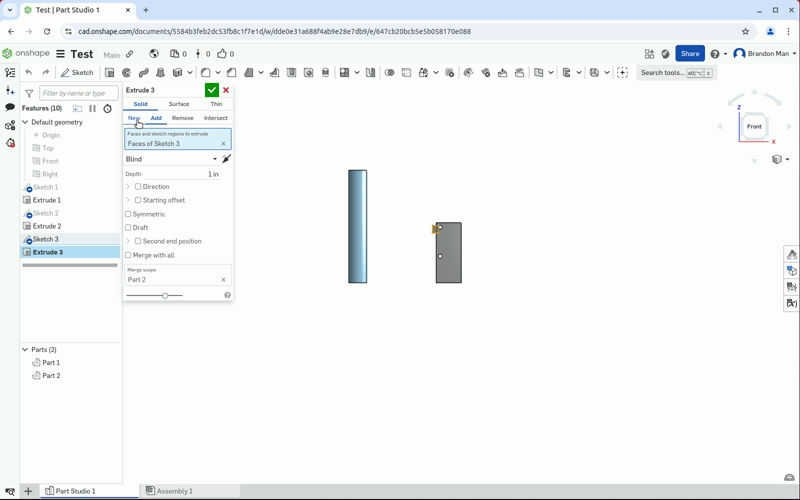
click(137, 120)
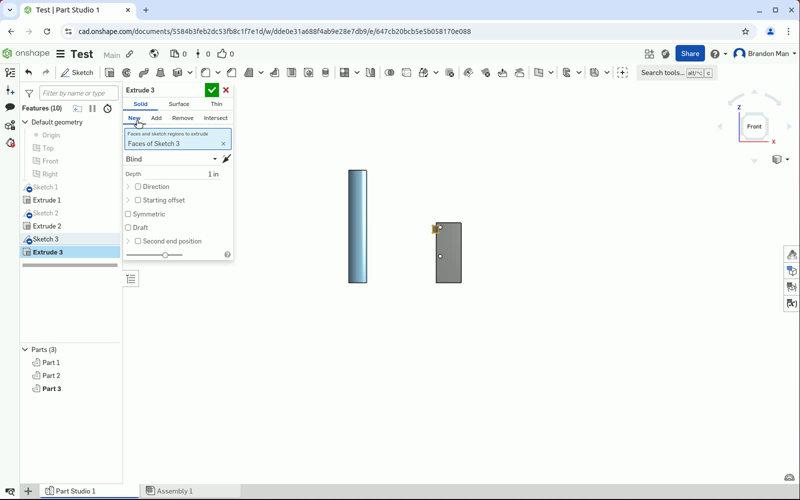
key(tab, 4)
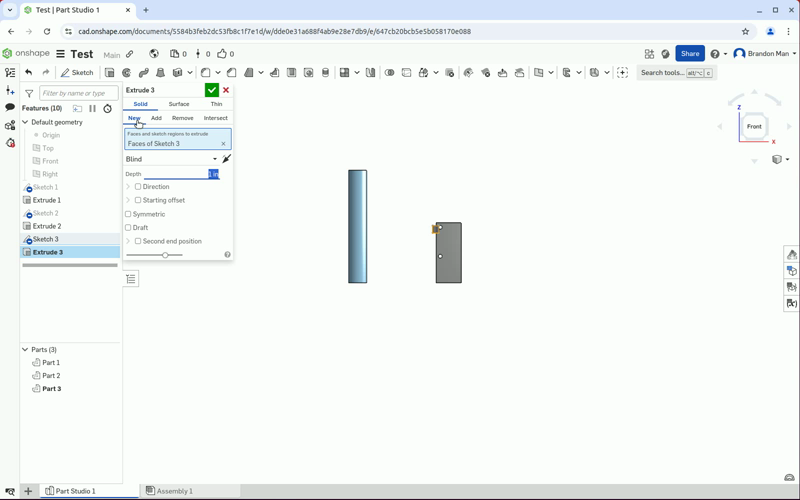
text(1.926)
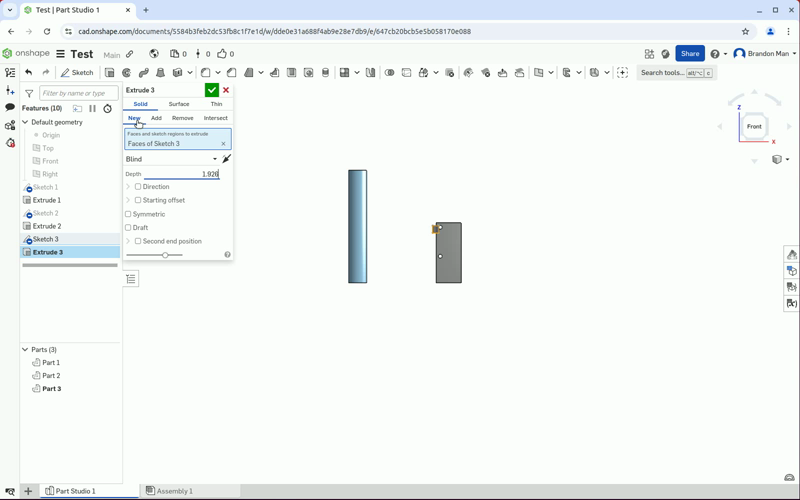
key(enter)
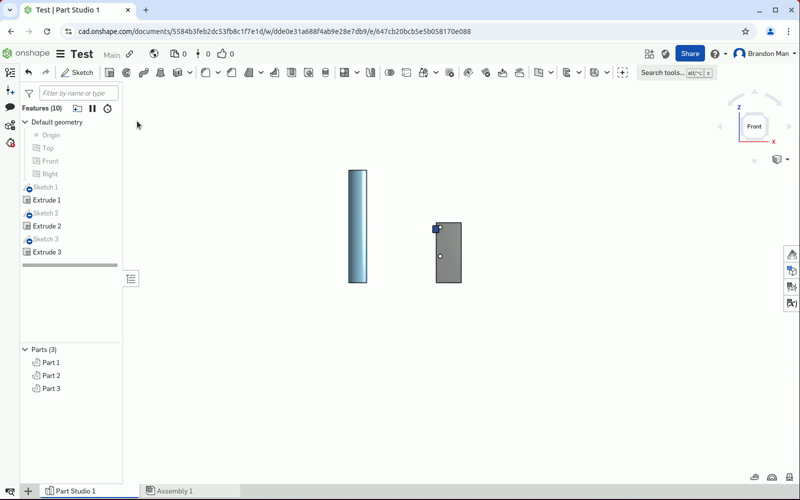
key(shift+h)
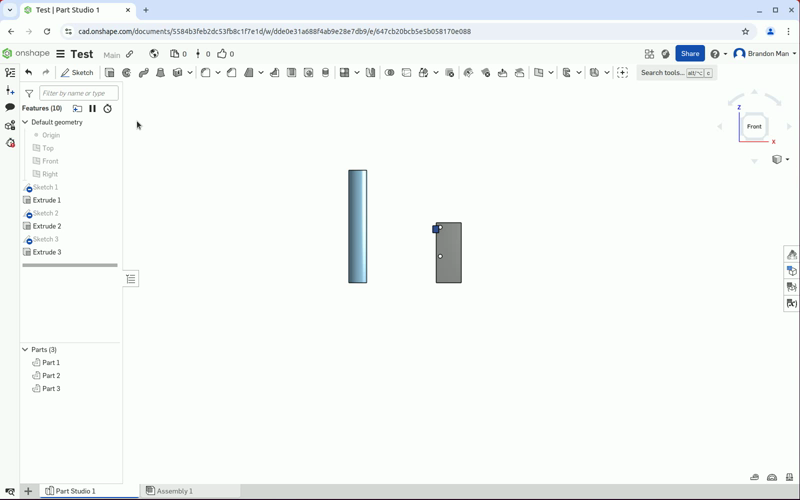
key(shift+h)
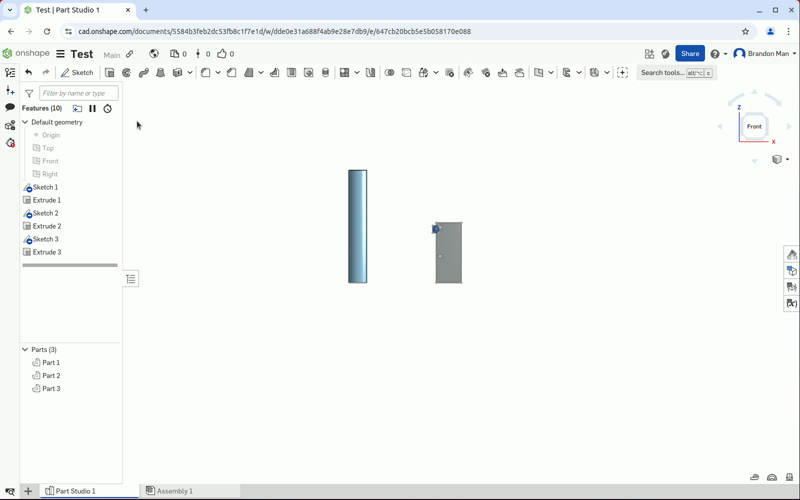
key(shift+7)
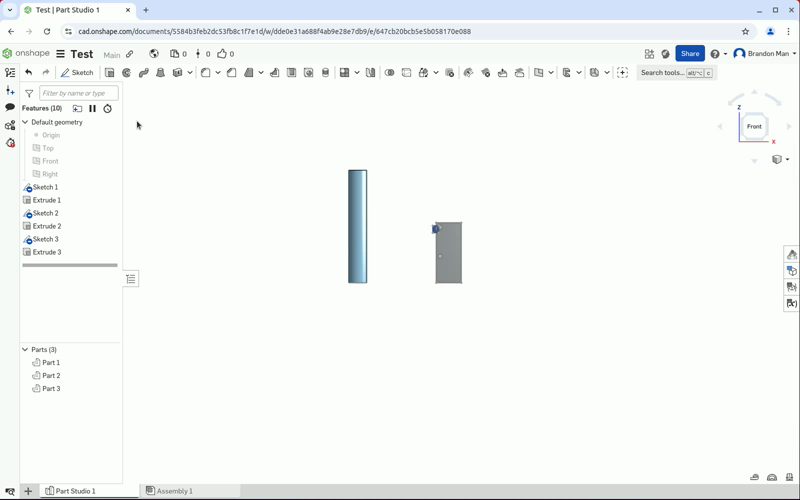
key(left, 2)
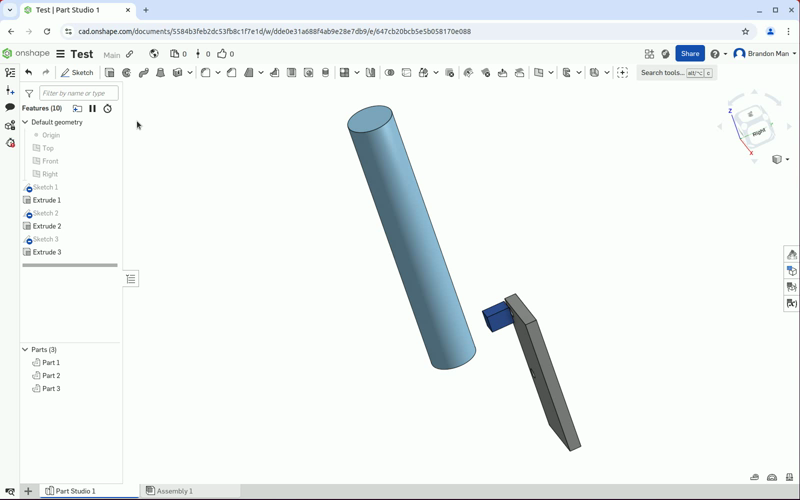
key(down, 2)
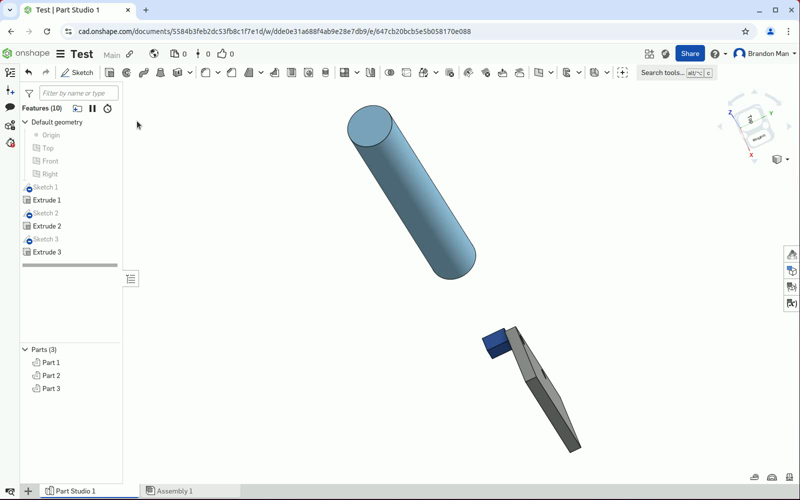
key(up, 2)
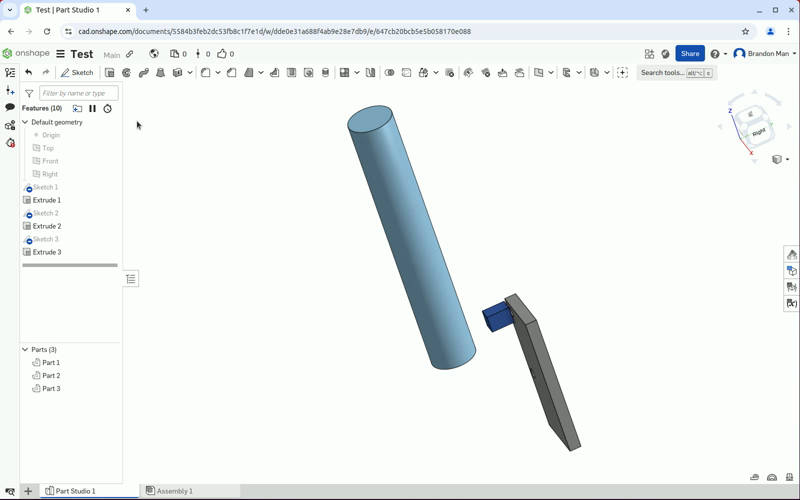
key(right, 2)
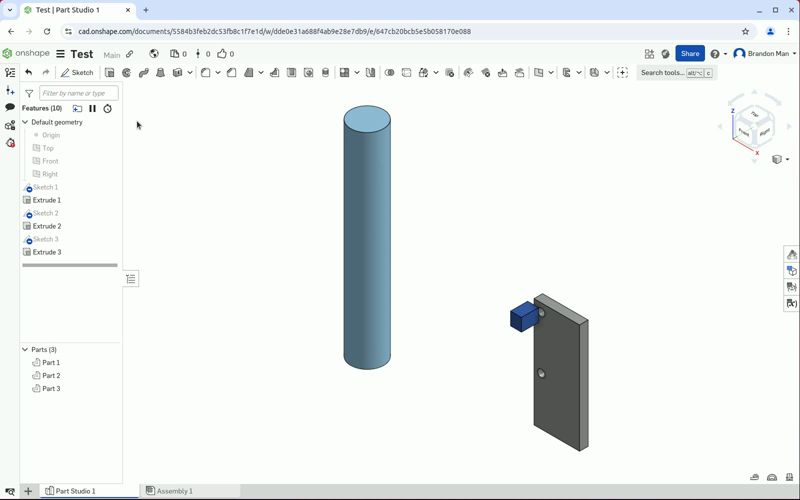
mouse_move(73, 189)
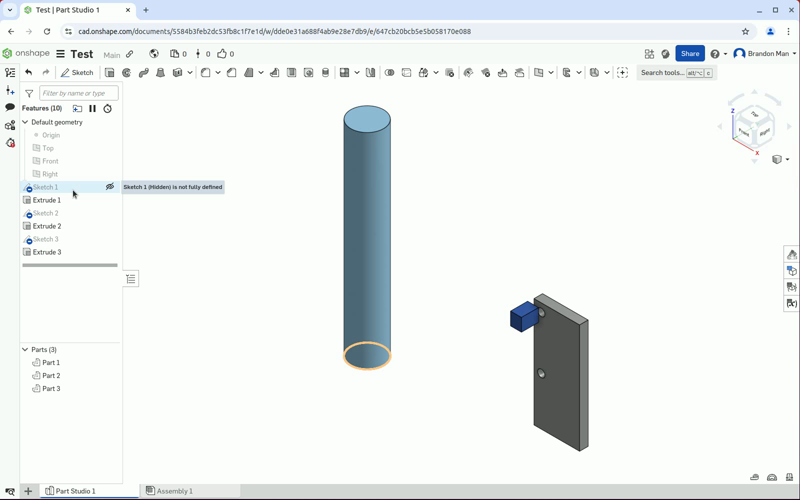
click(73, 189)